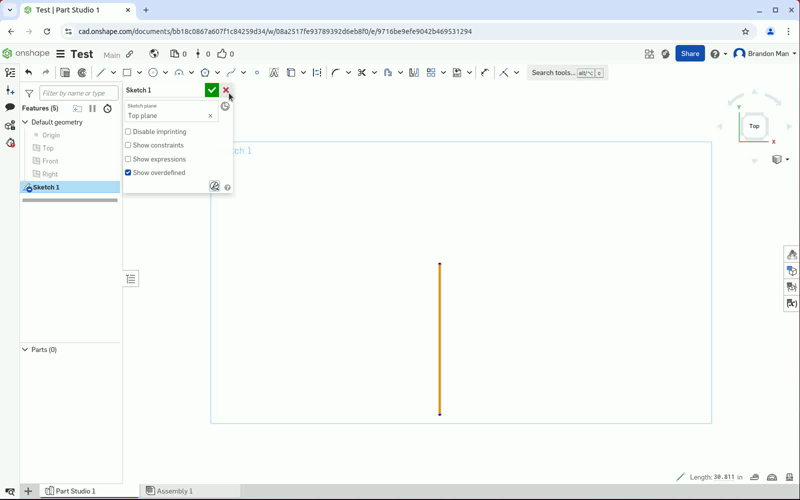
key(shift+h)
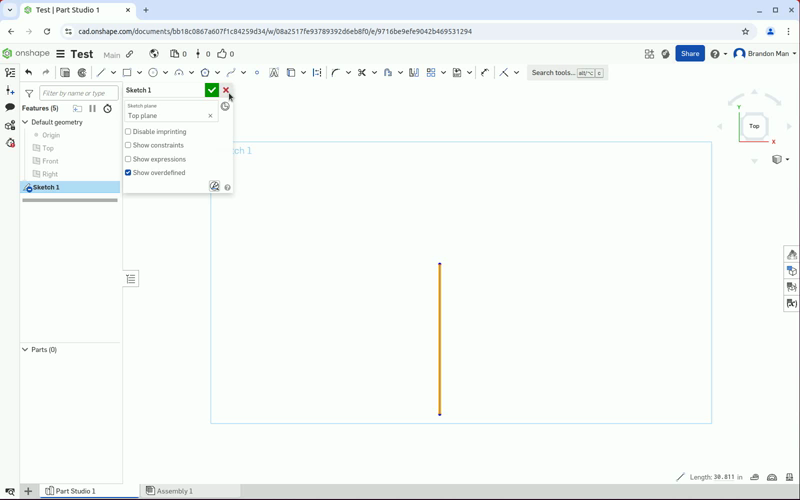
key(shift+s)
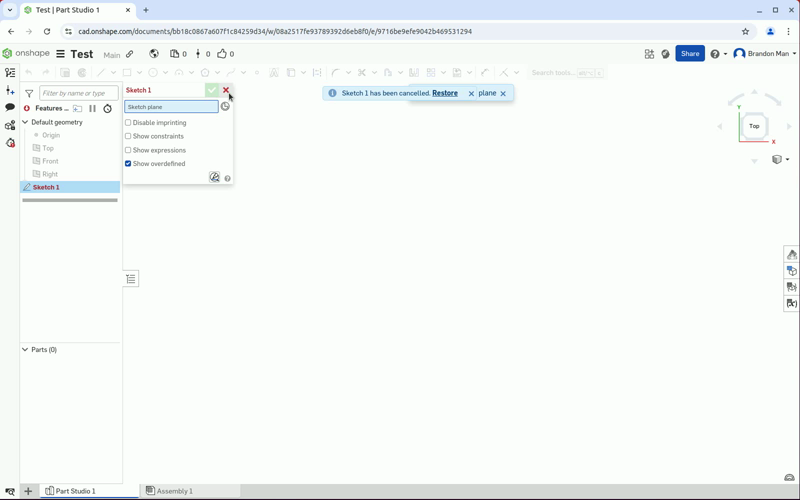
mouse_move(73, 150)
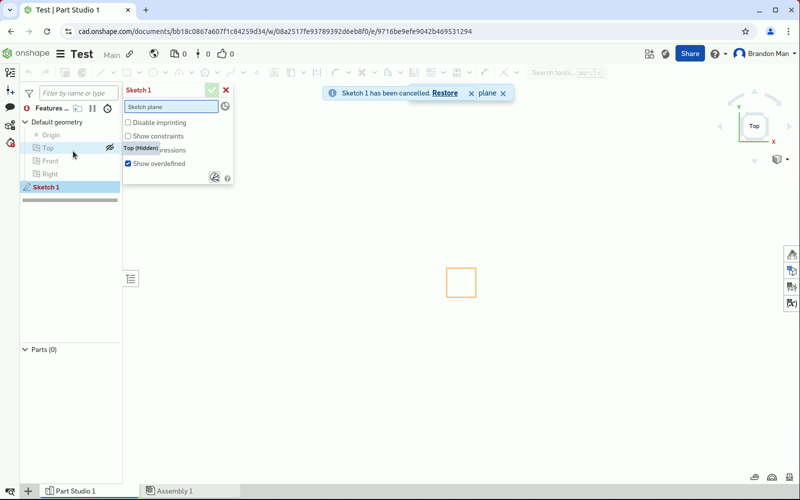
click(73, 150)
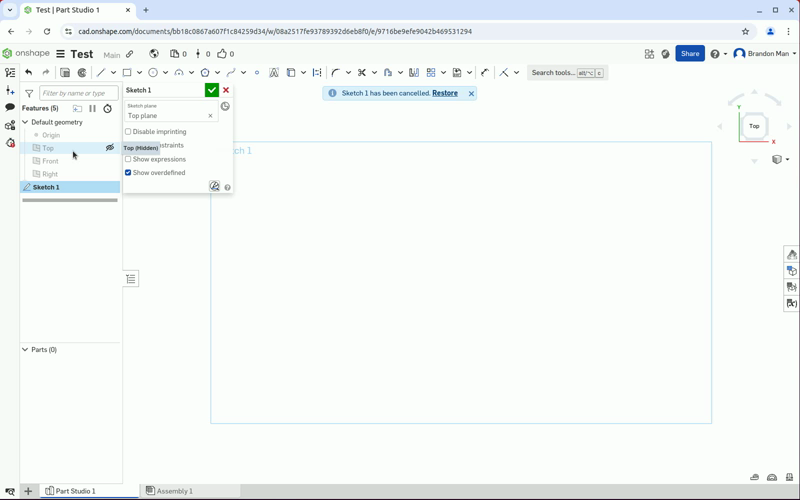
mouse_move(73, 352)
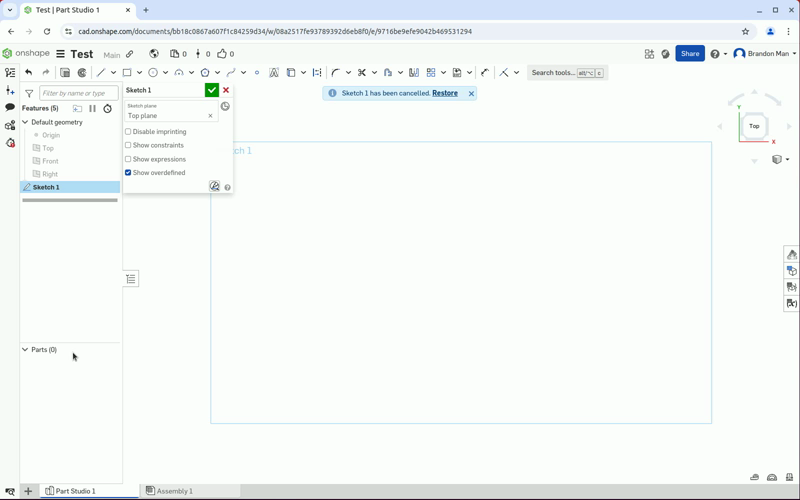
key(y)
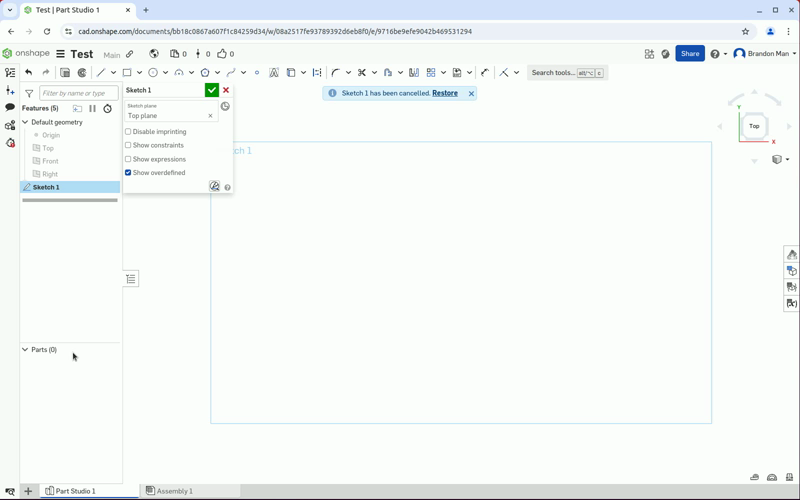
key(l)
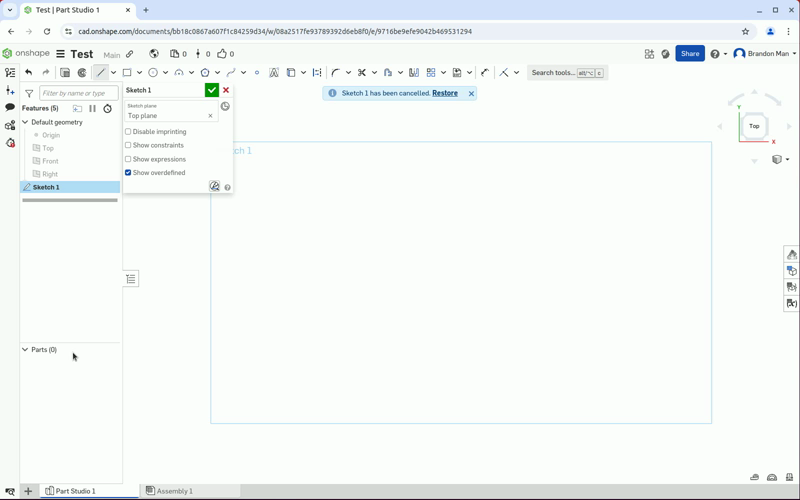
key_down(shift)
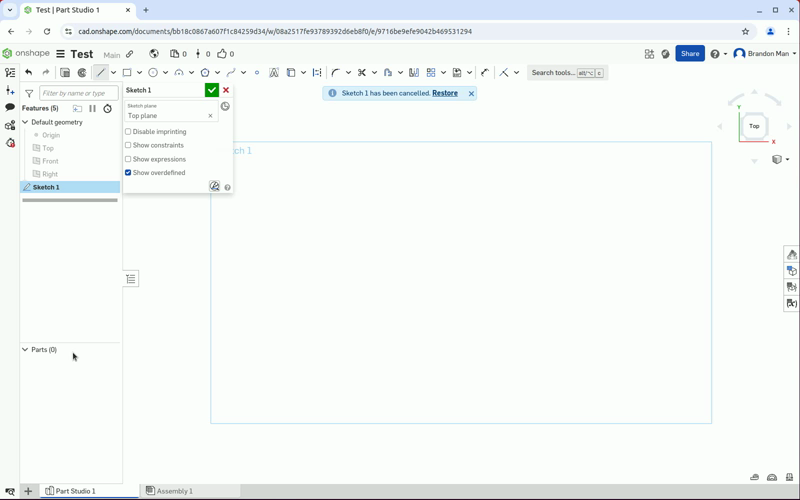
mouse_move(371, 375)
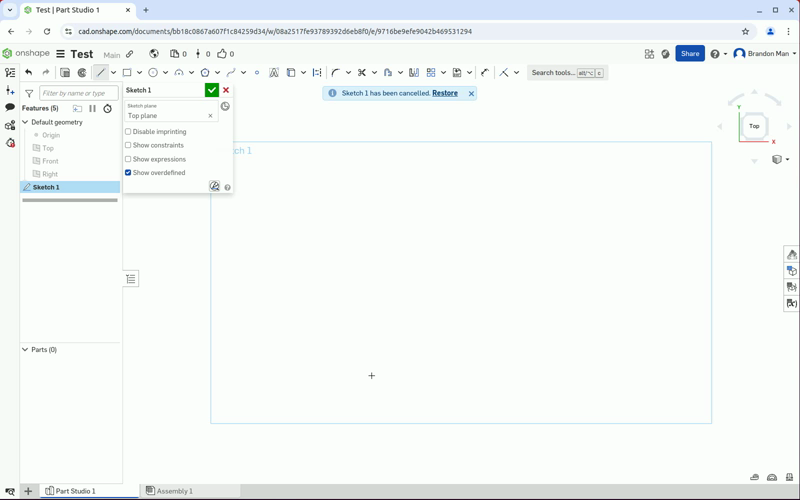
click(371, 375)
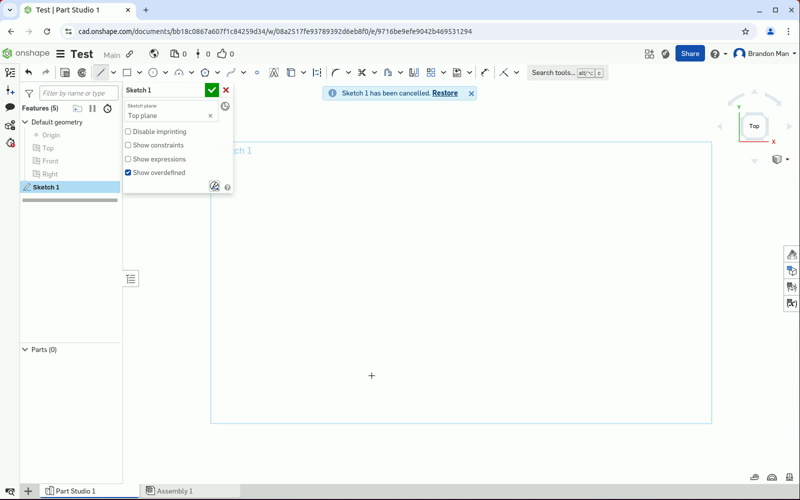
key_up(shift)
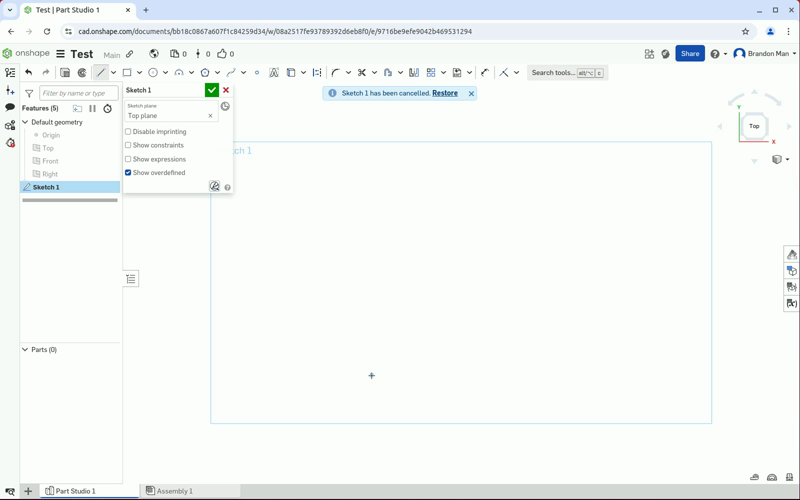
key_down(shift)
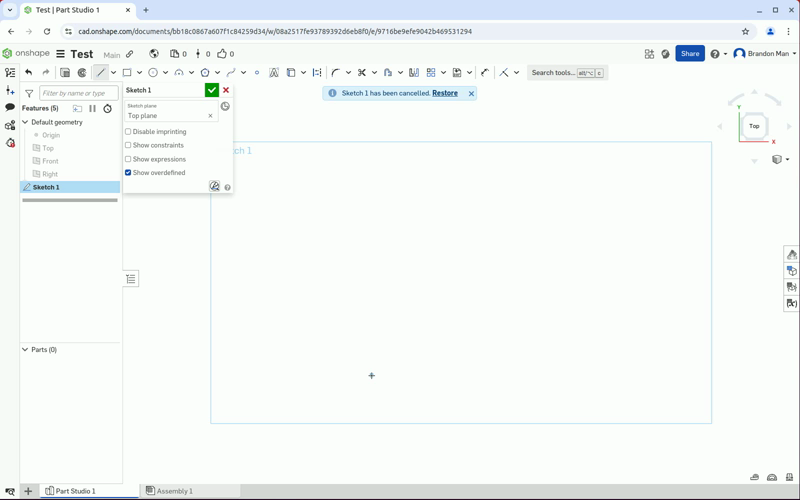
mouse_move(568, 375)
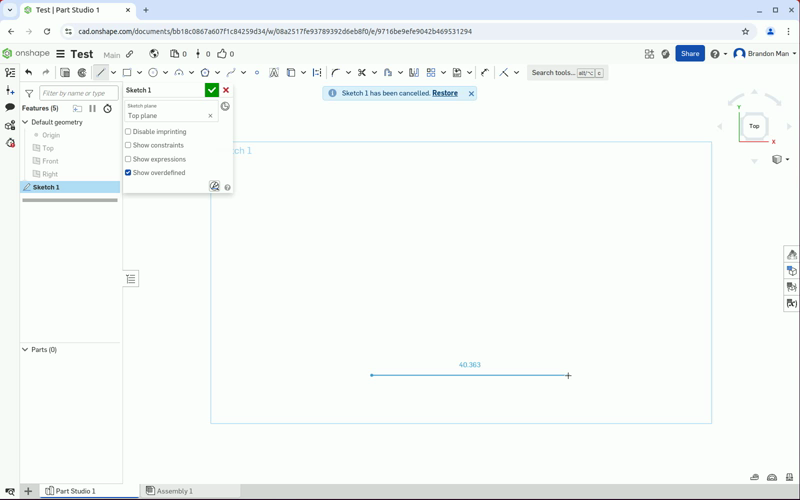
click(568, 375)
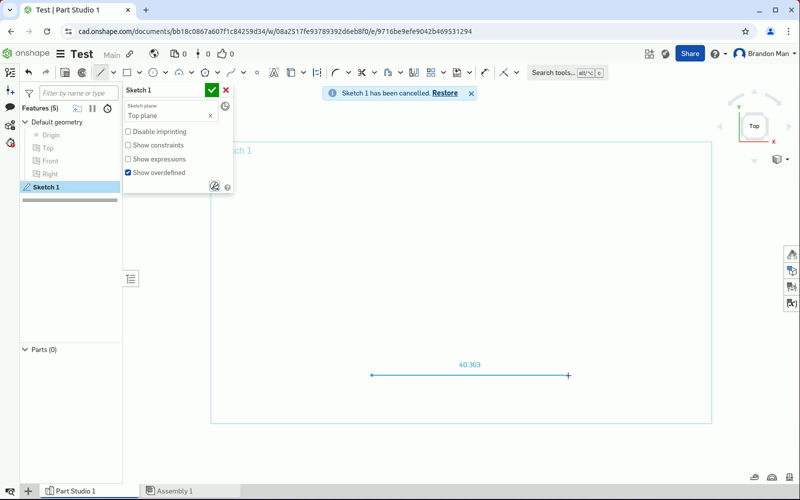
key_up(shift)
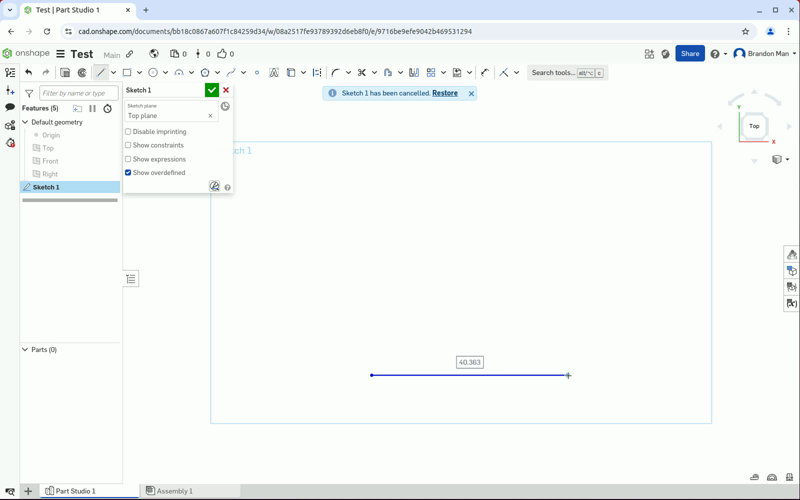
key_down(shift)
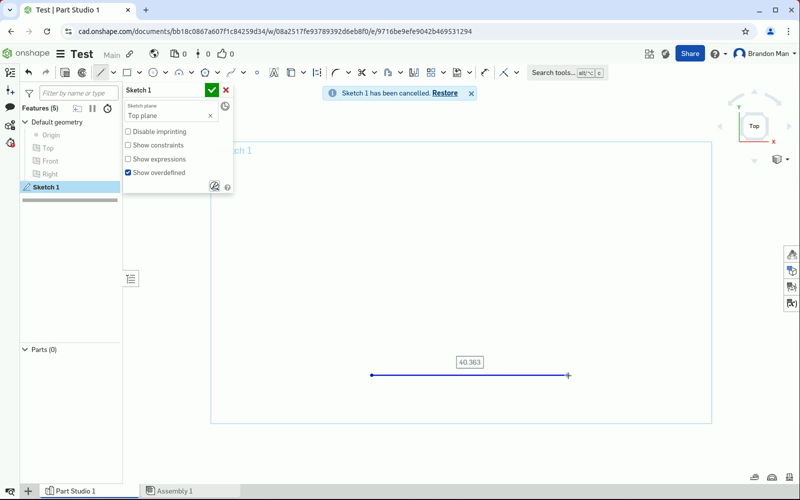
mouse_move(589, 375)
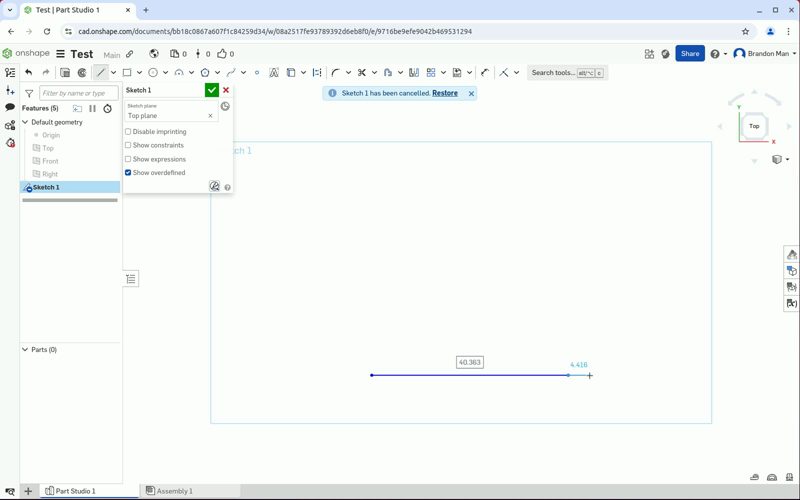
mouse_move(572, 375)
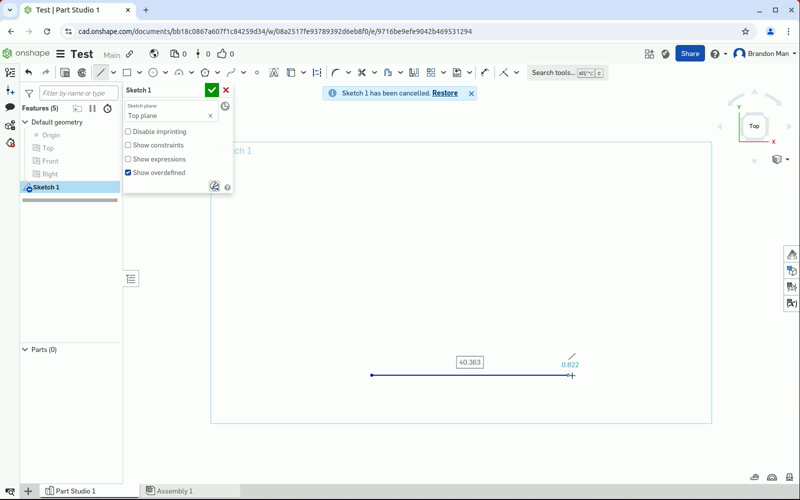
scroll(6)
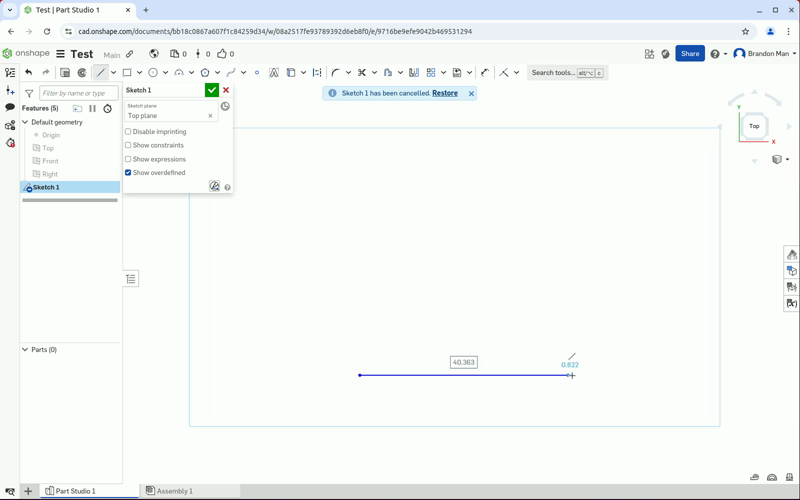
scroll(6)
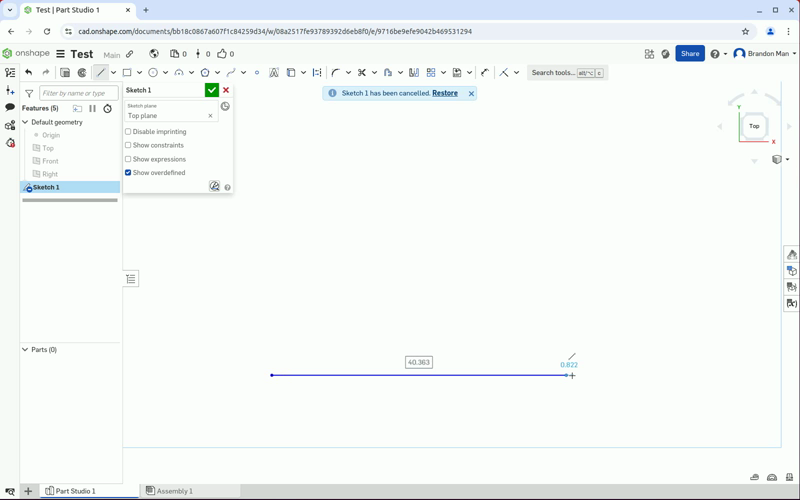
scroll(6)
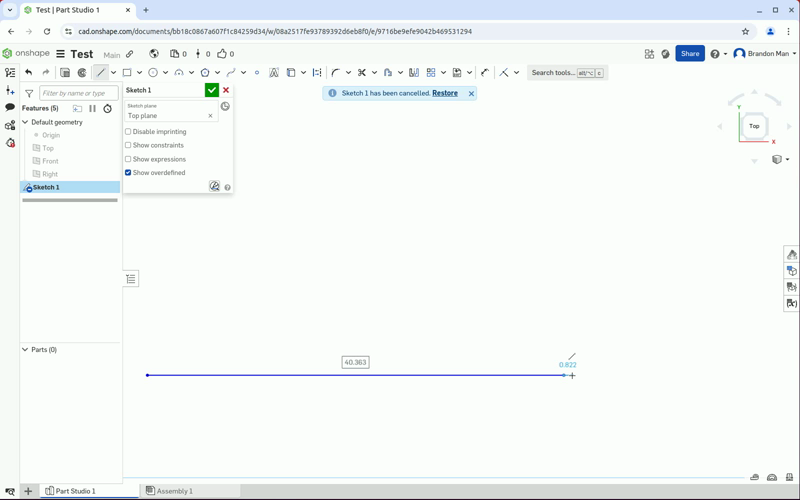
scroll(6)
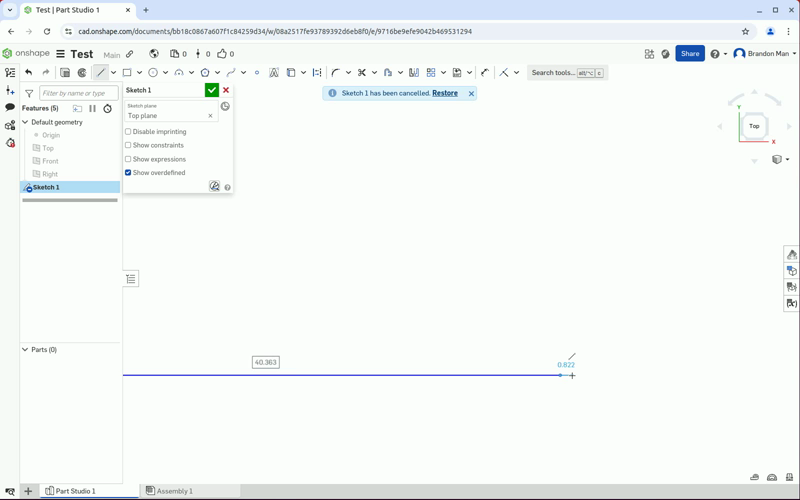
scroll(6)
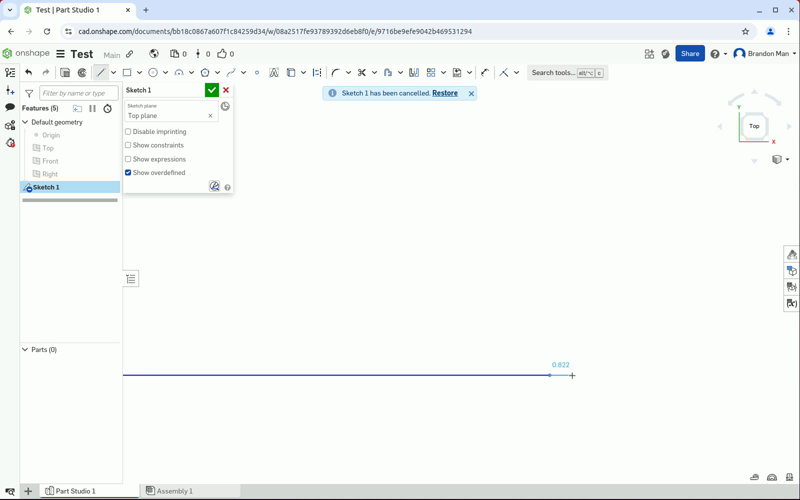
scroll(6)
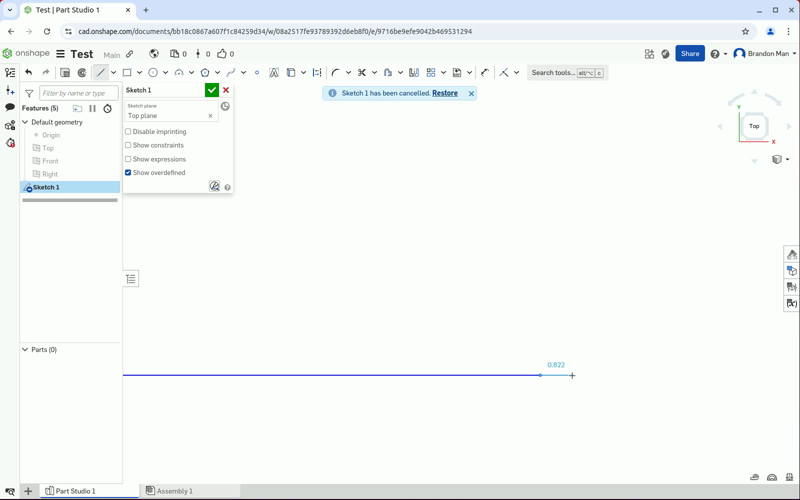
scroll(6)
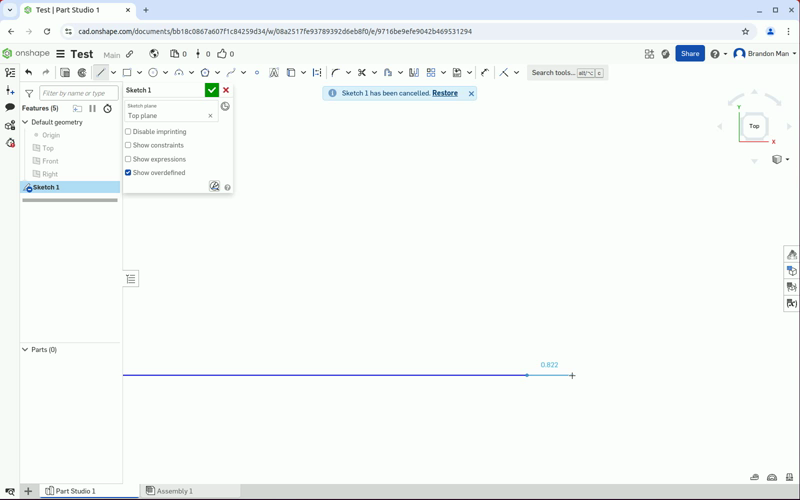
click(572, 375)
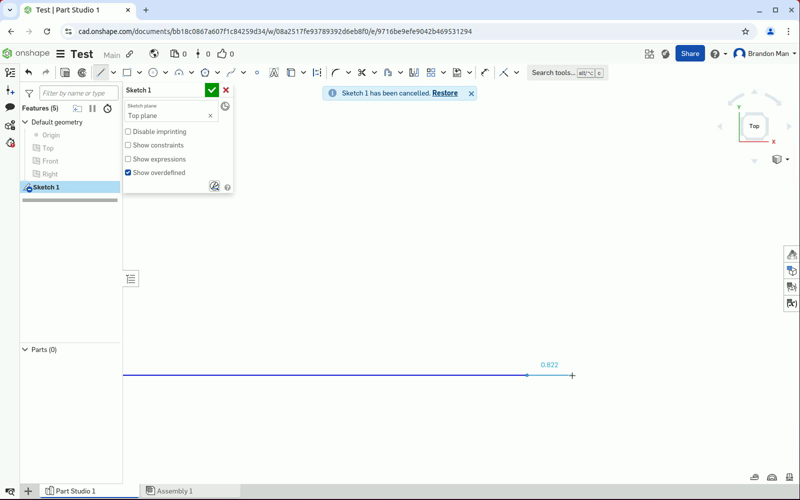
scroll(-6)
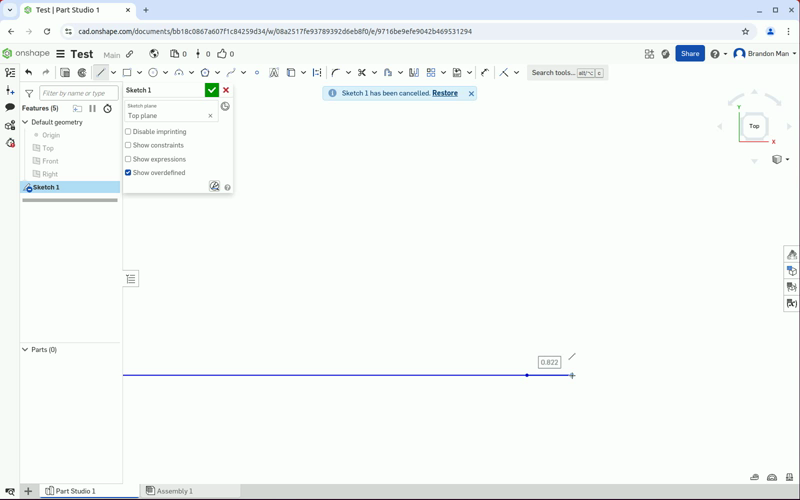
scroll(-6)
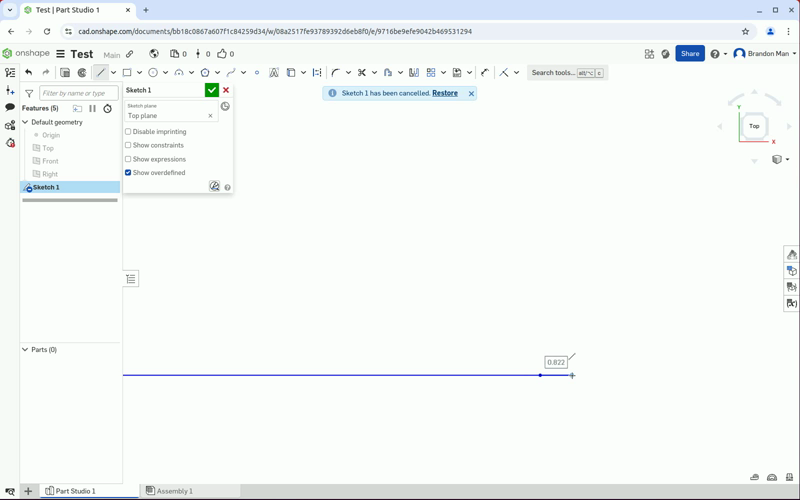
scroll(-6)
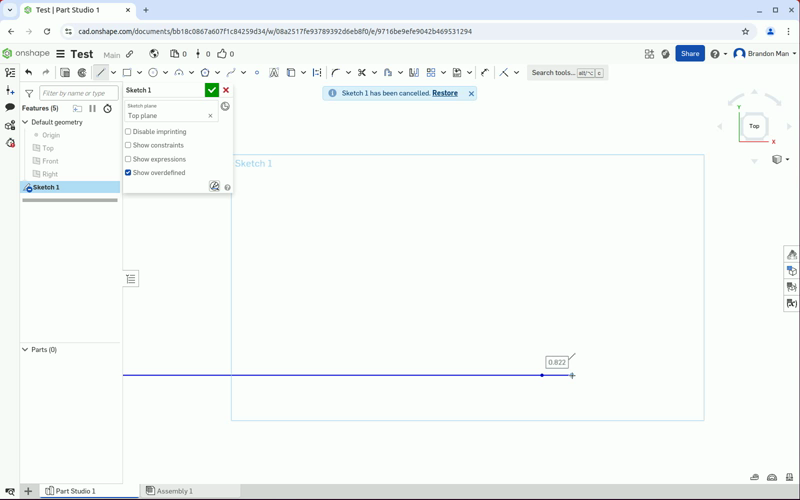
scroll(-6)
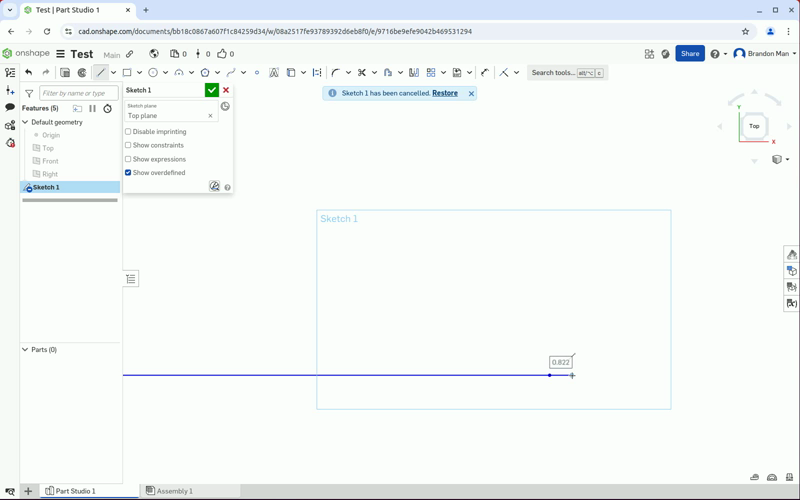
scroll(-6)
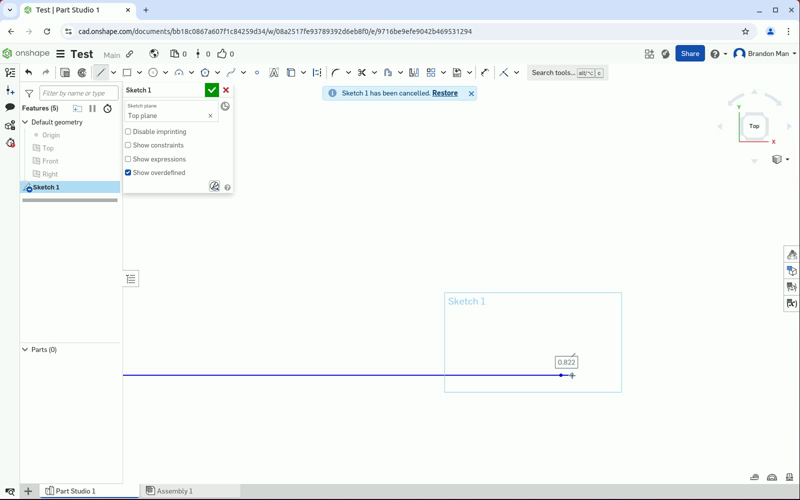
scroll(-6)
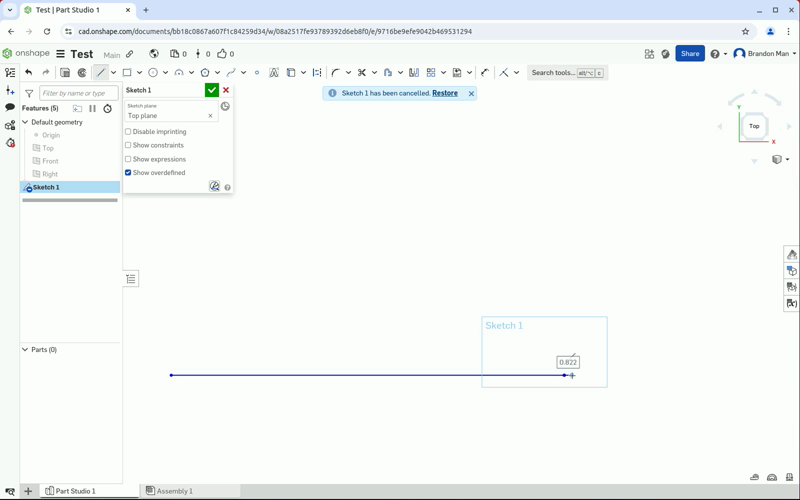
scroll(-6)
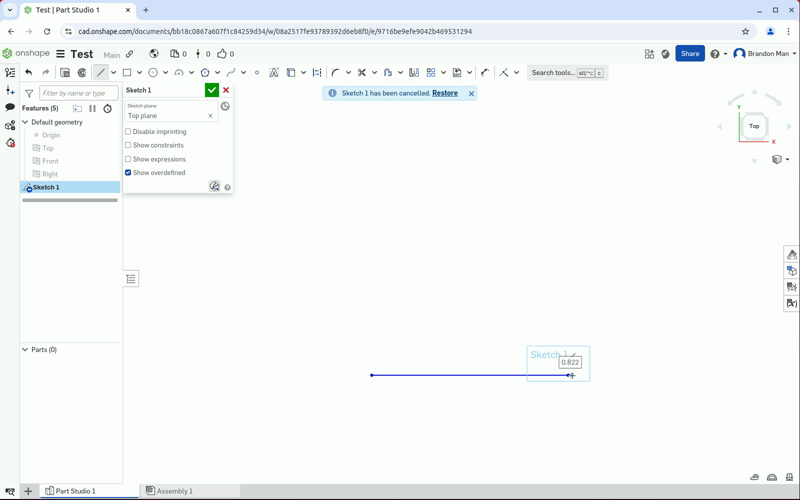
key_up(shift)
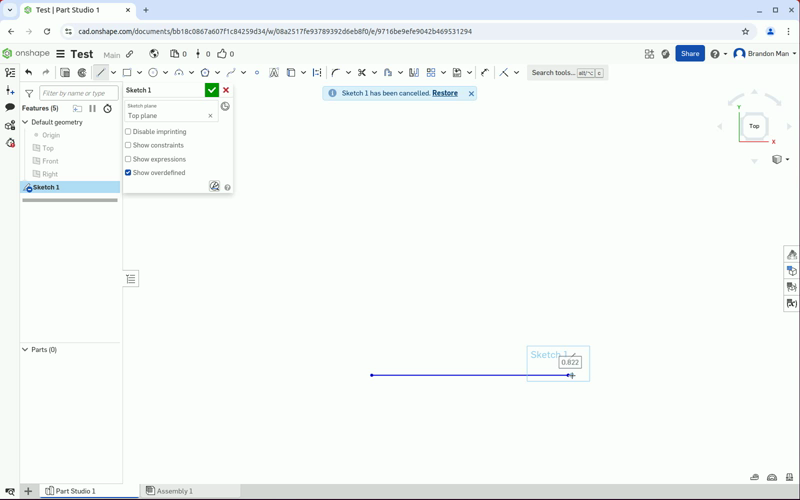
key_down(shift)
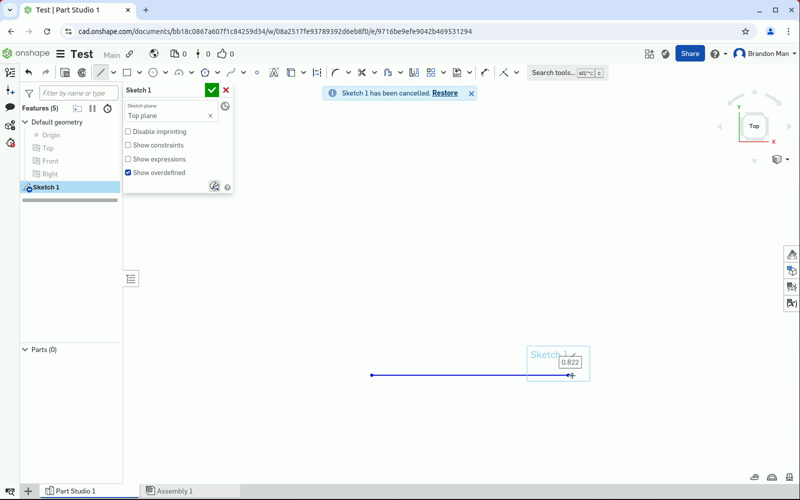
mouse_move(589, 375)
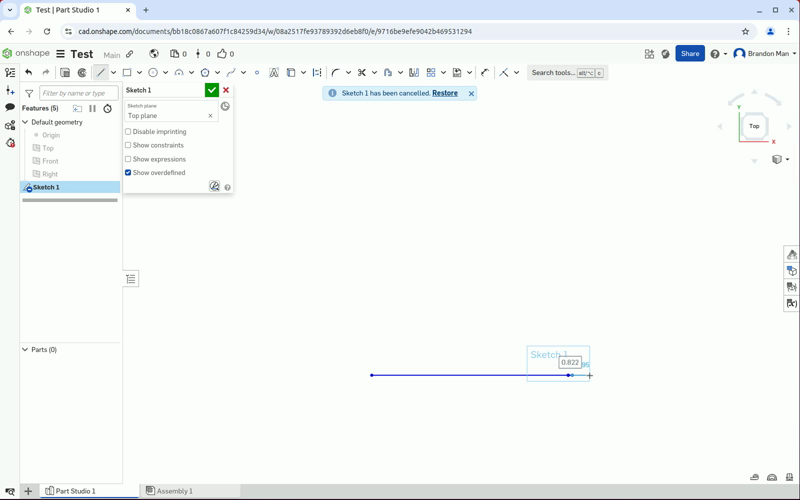
mouse_move(534, 337)
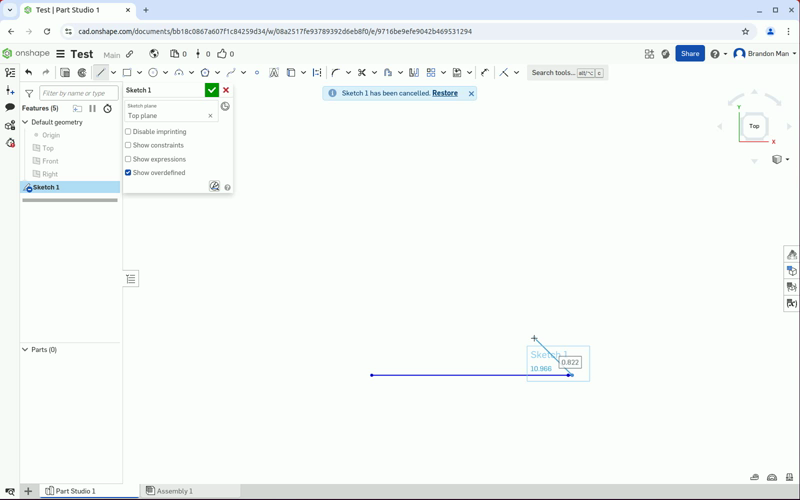
click(534, 337)
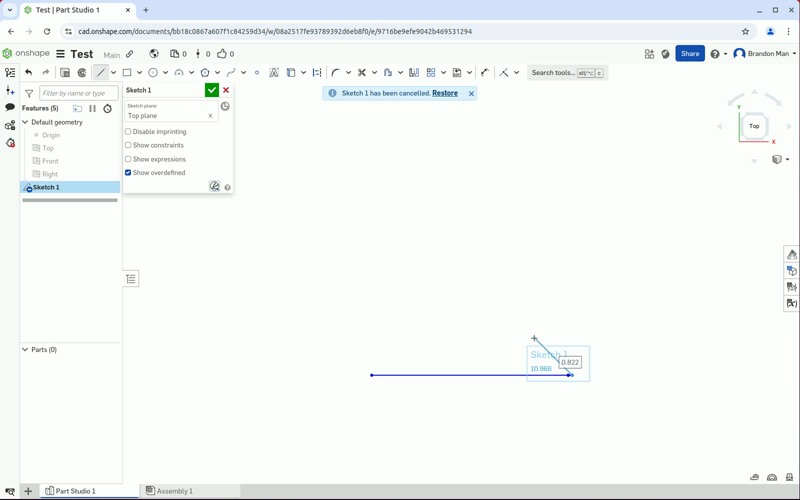
key_up(shift)
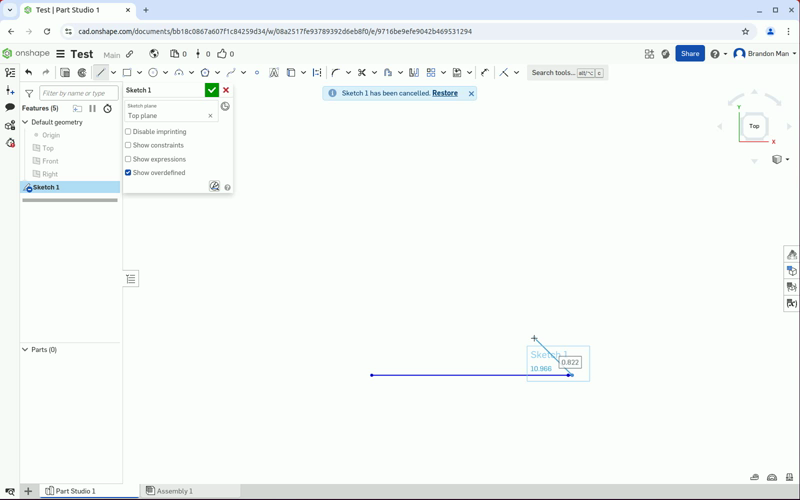
key_down(shift)
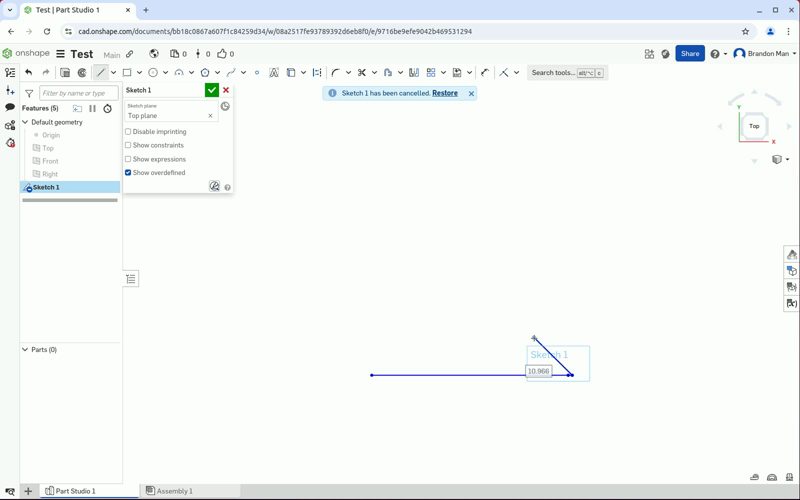
mouse_move(534, 276)
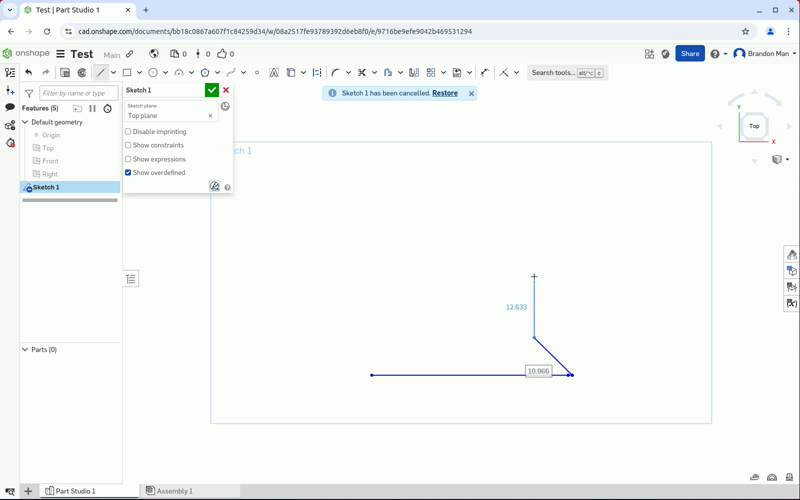
click(534, 276)
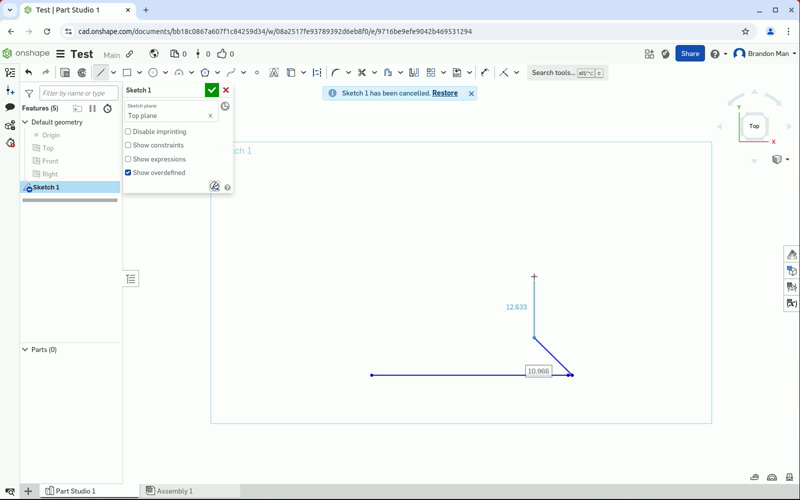
key_up(shift)
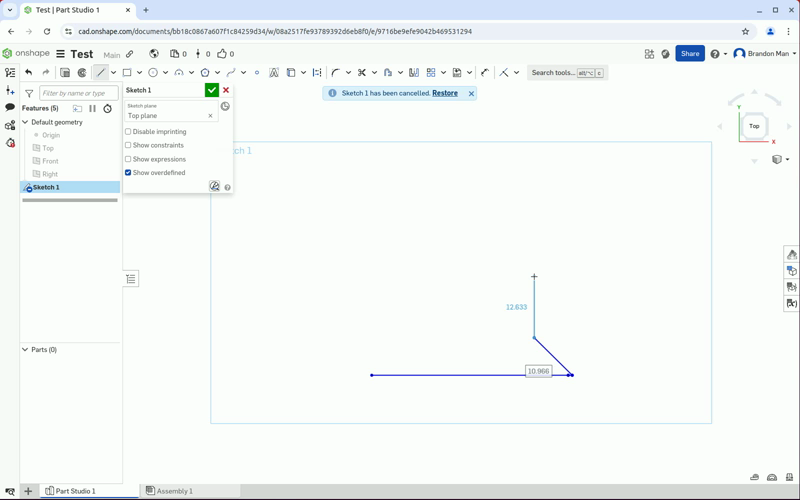
key_down(shift)
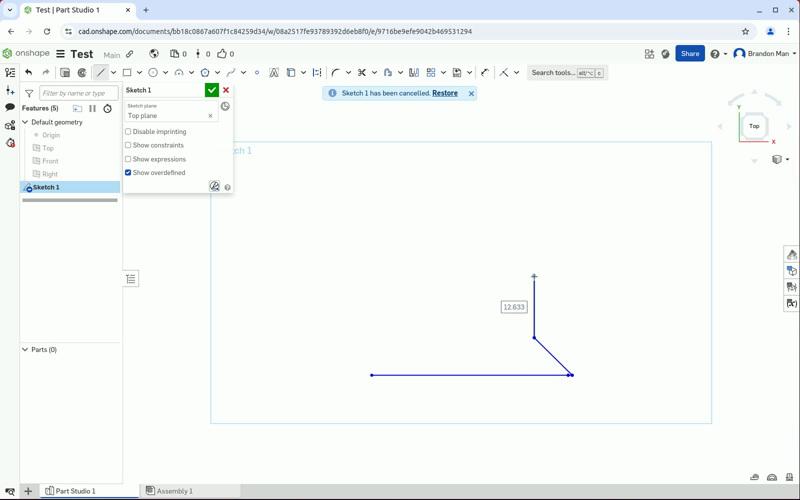
mouse_move(564, 276)
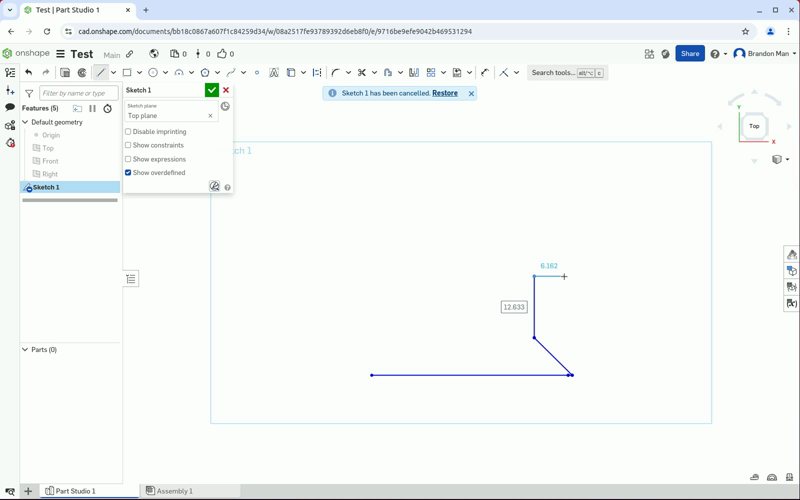
mouse_move(509, 276)
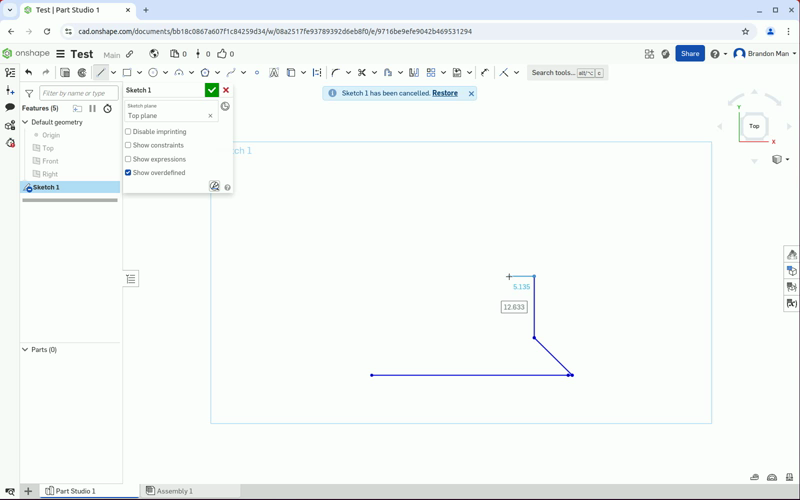
click(509, 276)
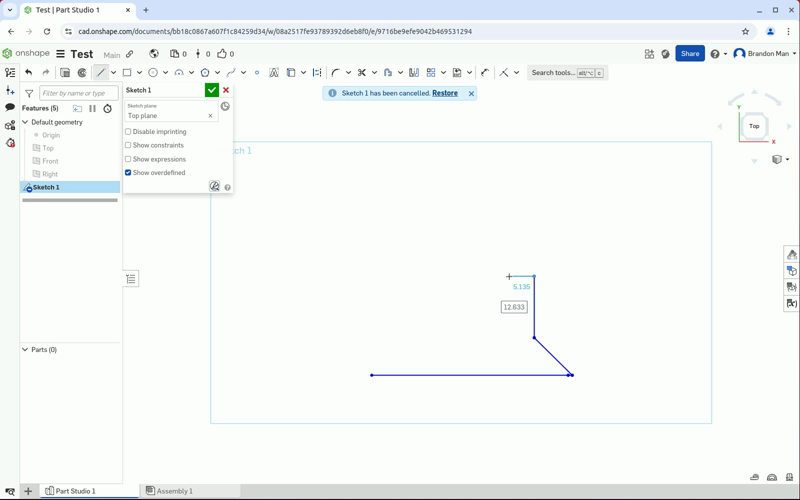
key_up(shift)
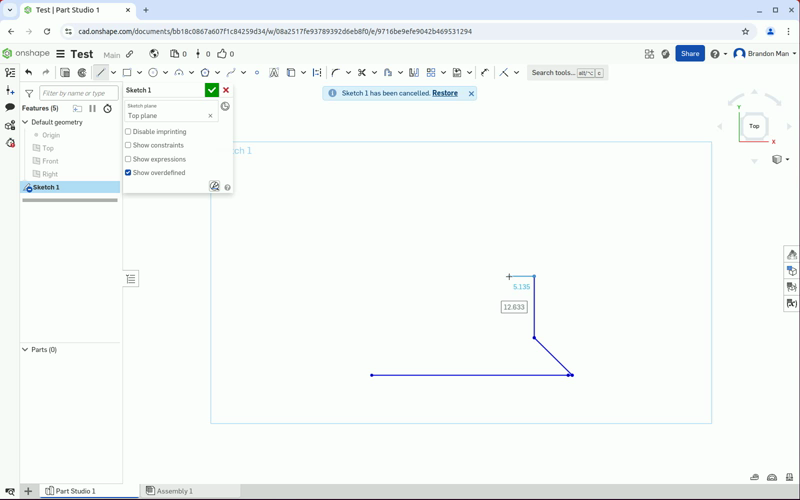
key(esc)
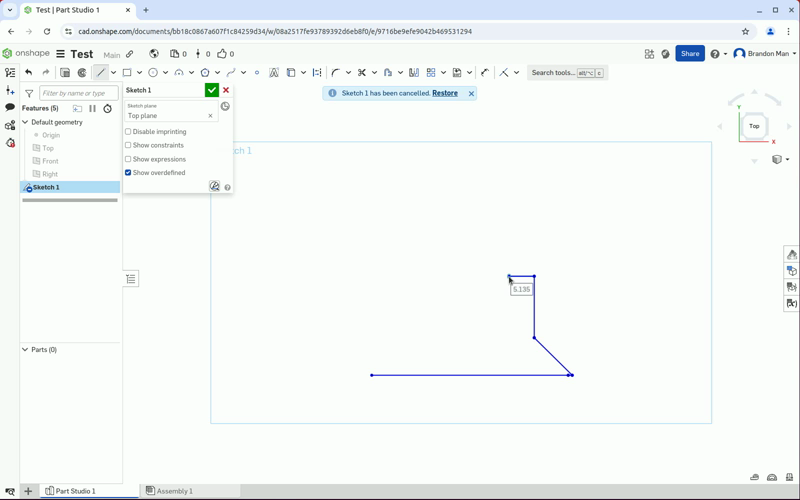
key(a)
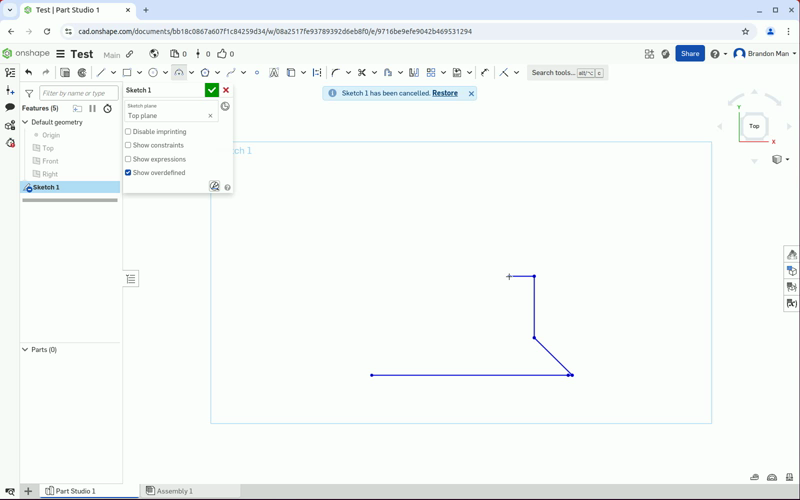
mouse_move(509, 276)
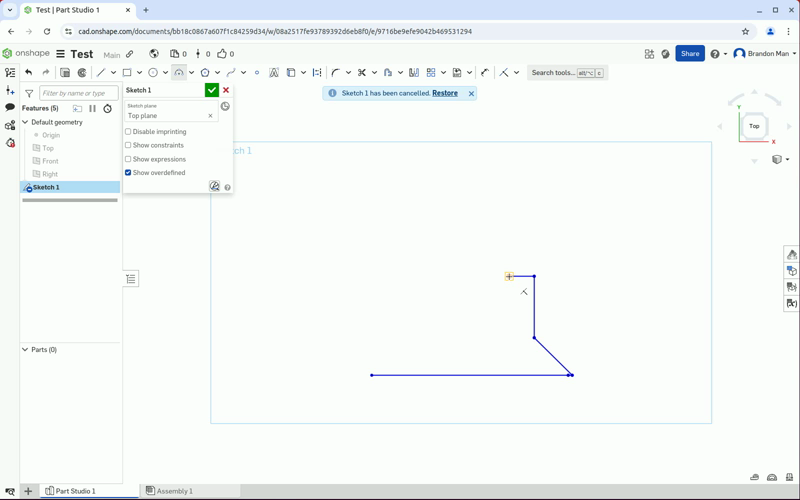
click(509, 276)
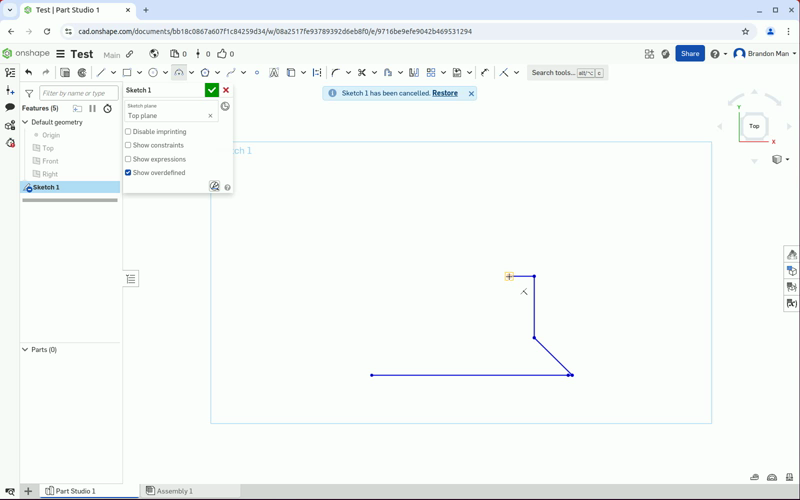
key_down(shift)
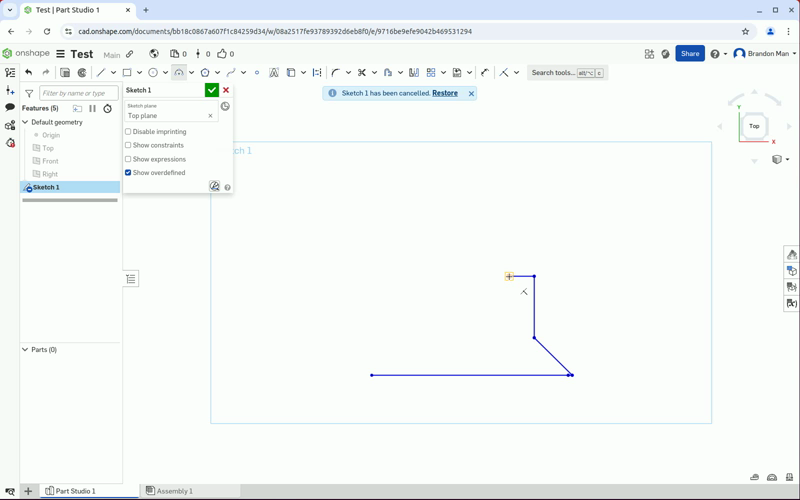
mouse_move(437, 276)
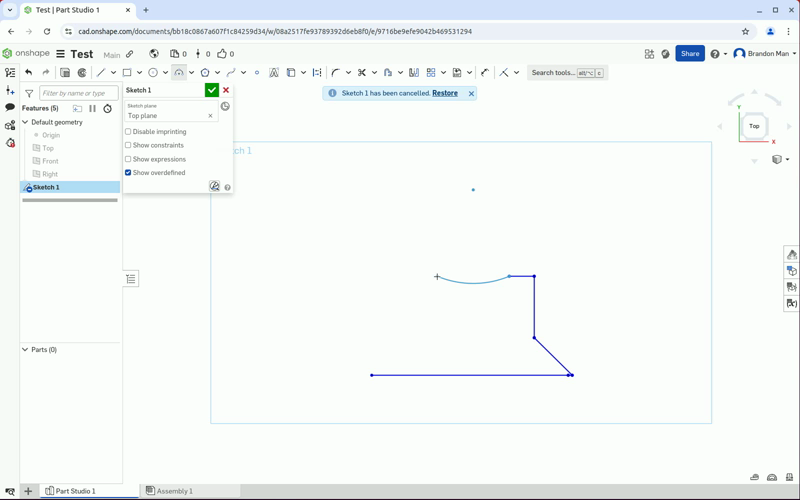
click(437, 276)
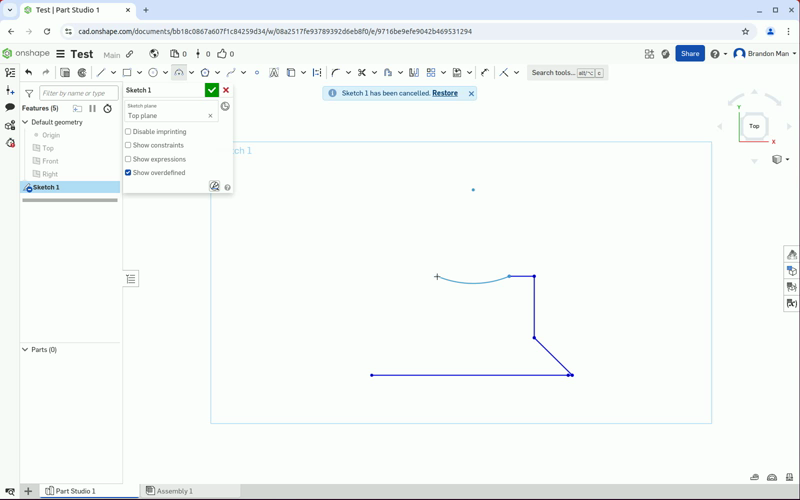
mouse_move(473, 312)
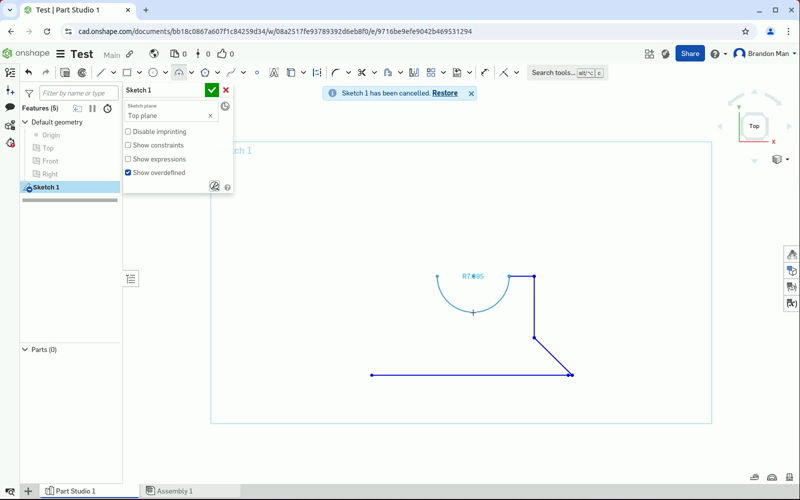
click(473, 312)
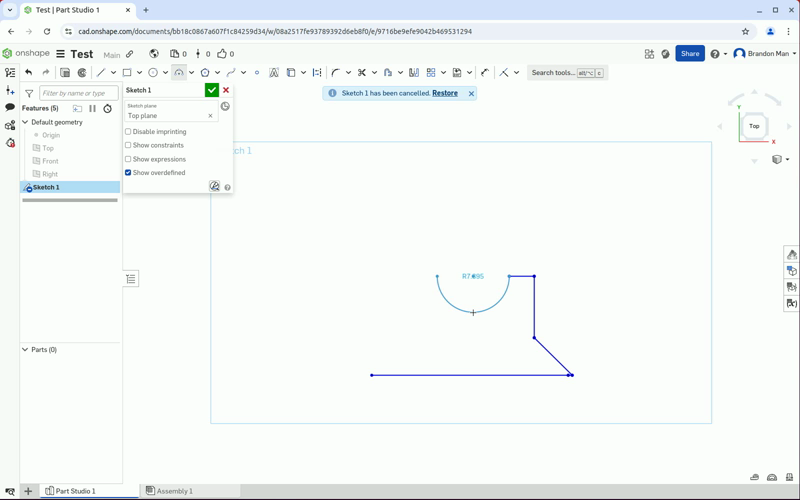
key_up(shift)
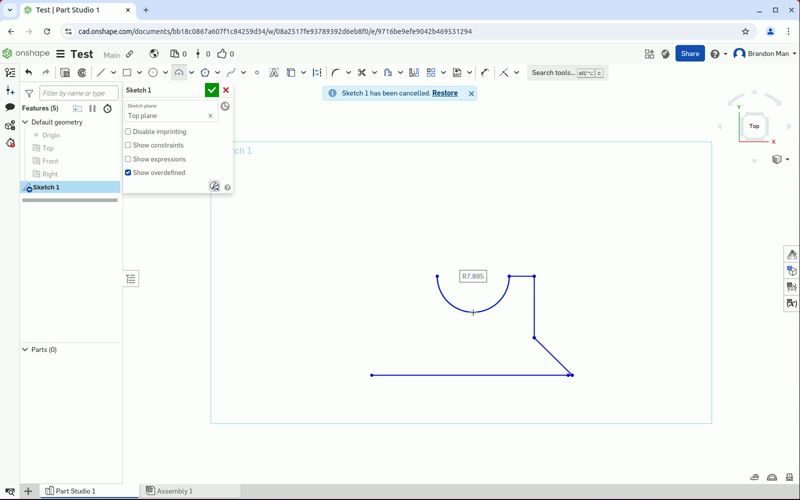
key(esc)
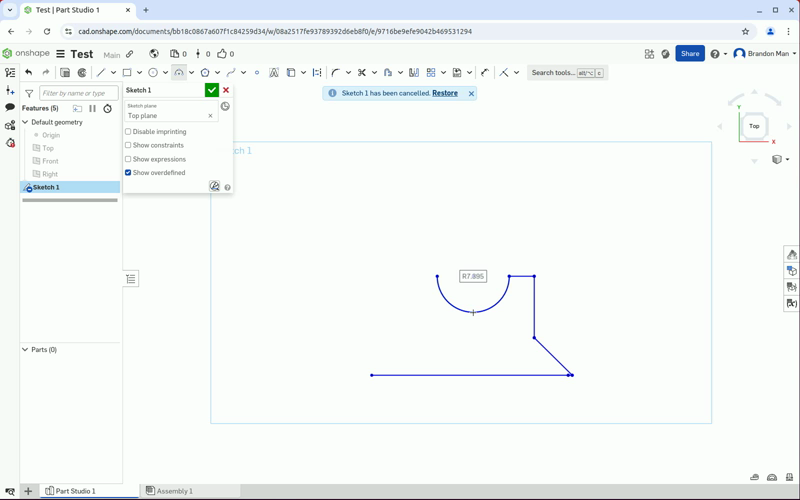
key(l)
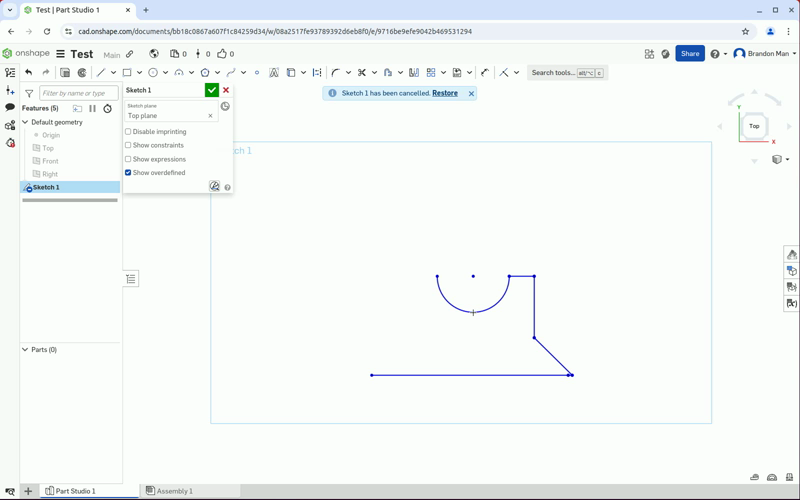
mouse_move(437, 276)
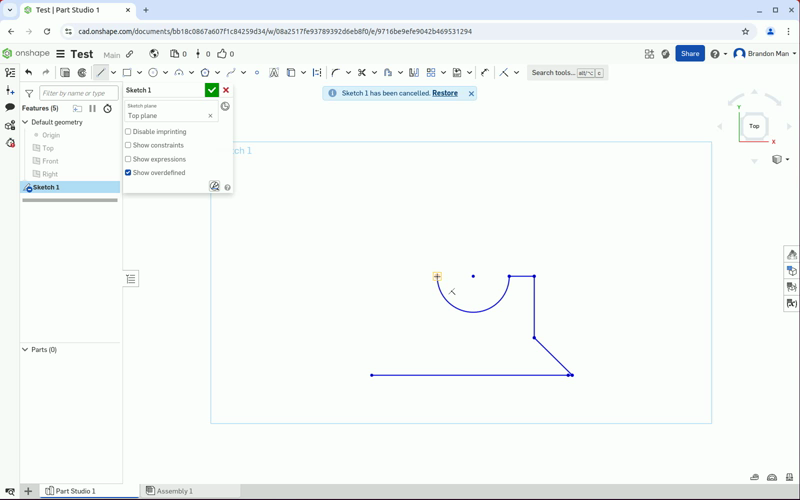
click(437, 276)
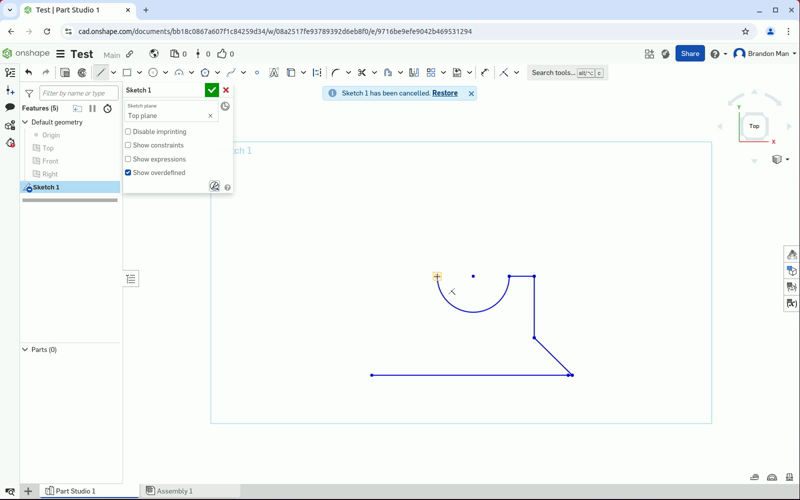
key_down(shift)
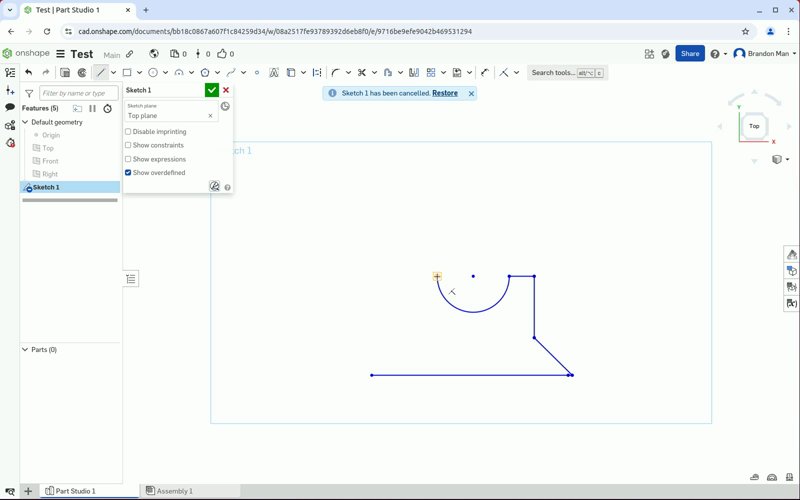
mouse_move(467, 276)
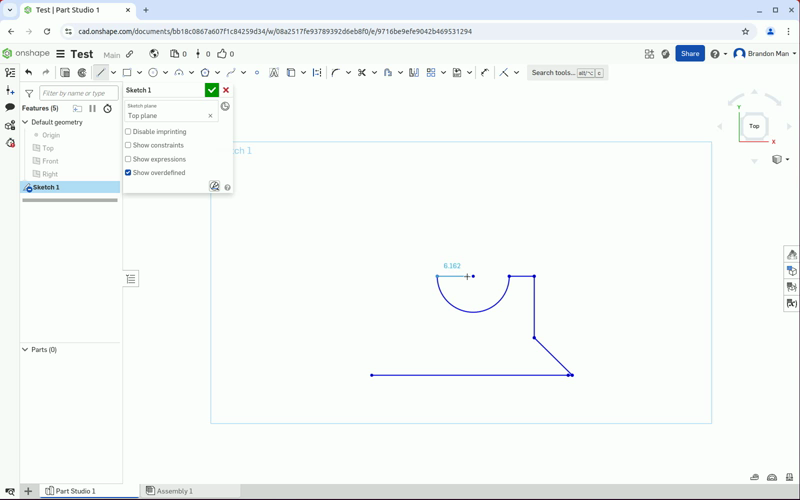
mouse_move(413, 276)
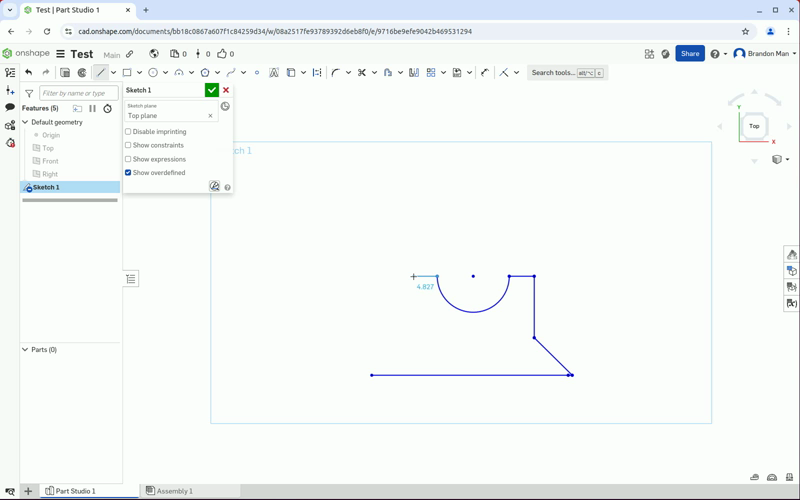
click(413, 276)
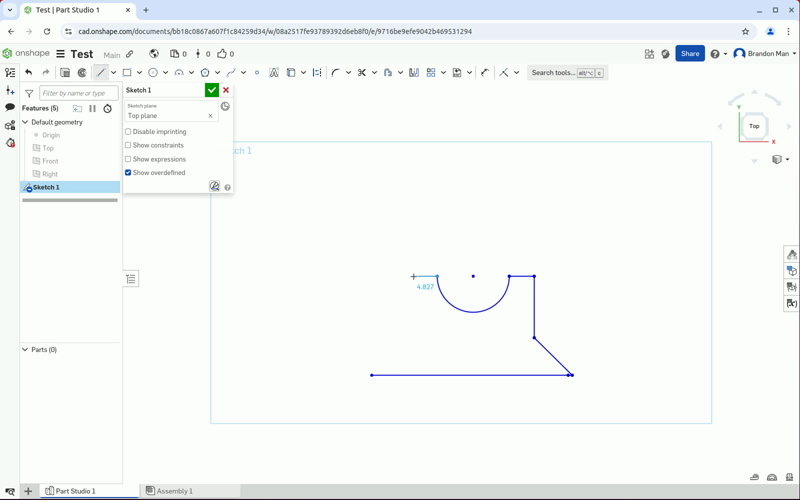
key_up(shift)
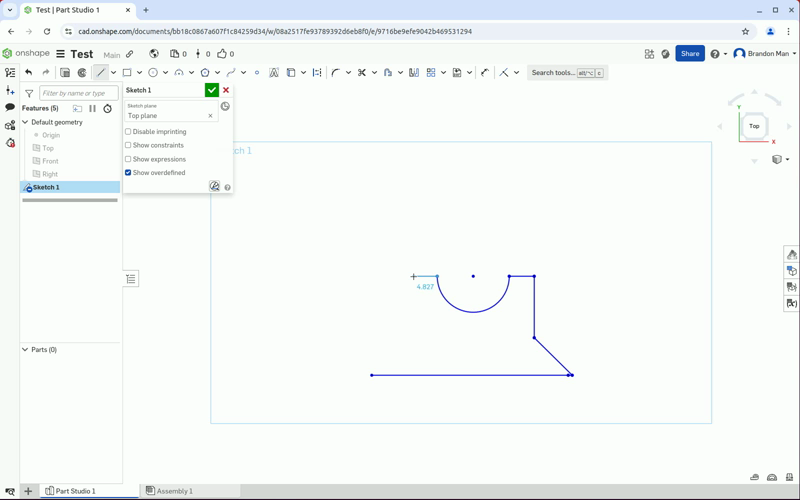
key_down(shift)
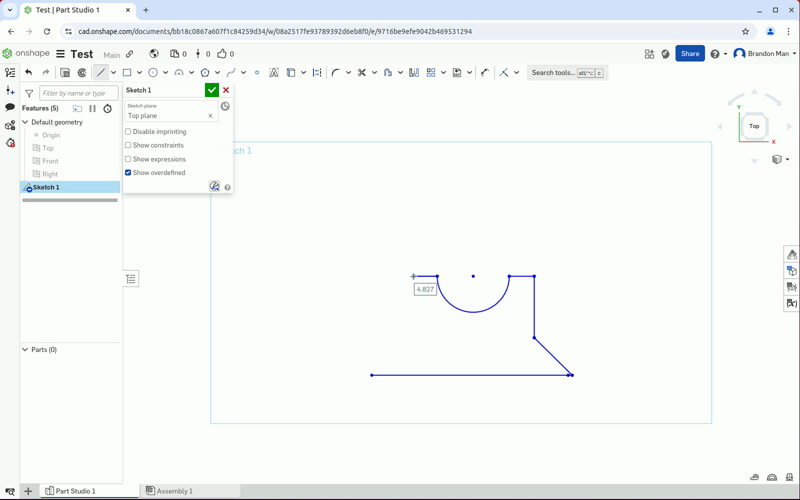
mouse_move(413, 337)
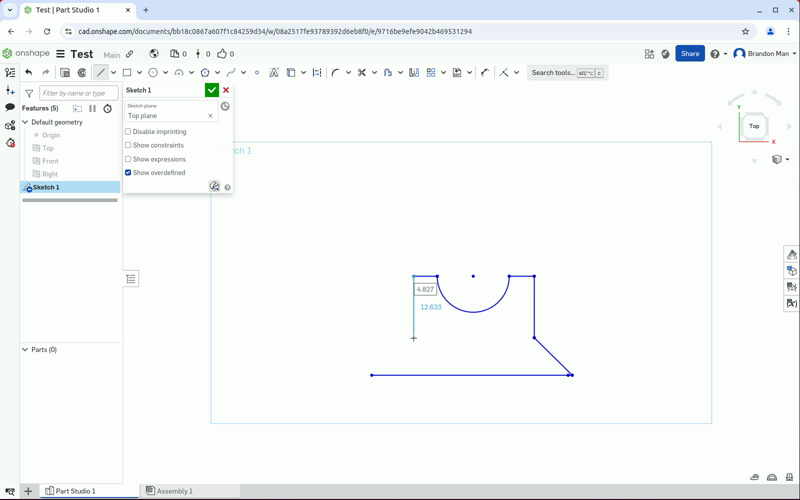
click(413, 337)
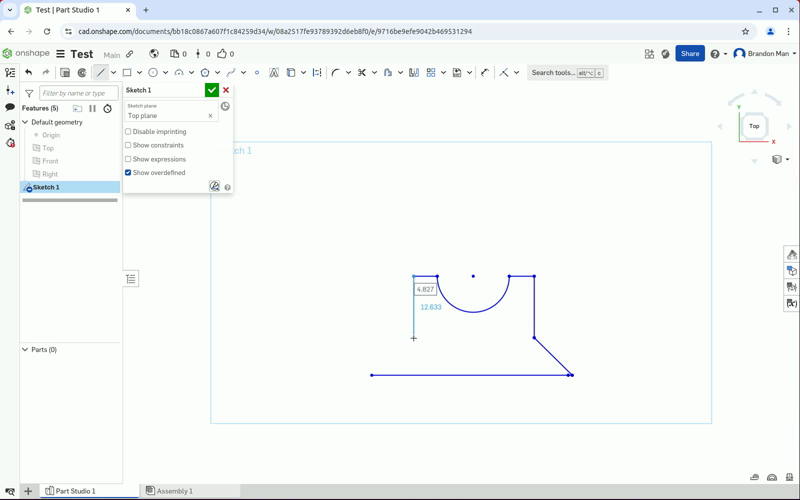
key_up(shift)
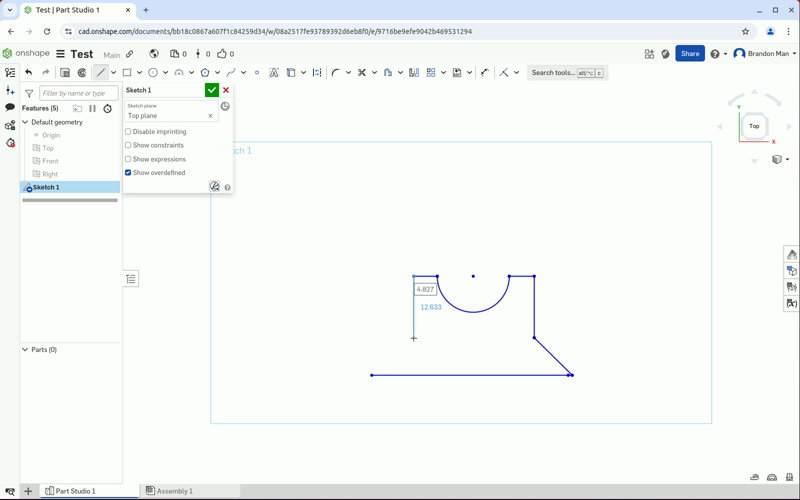
key_down(shift)
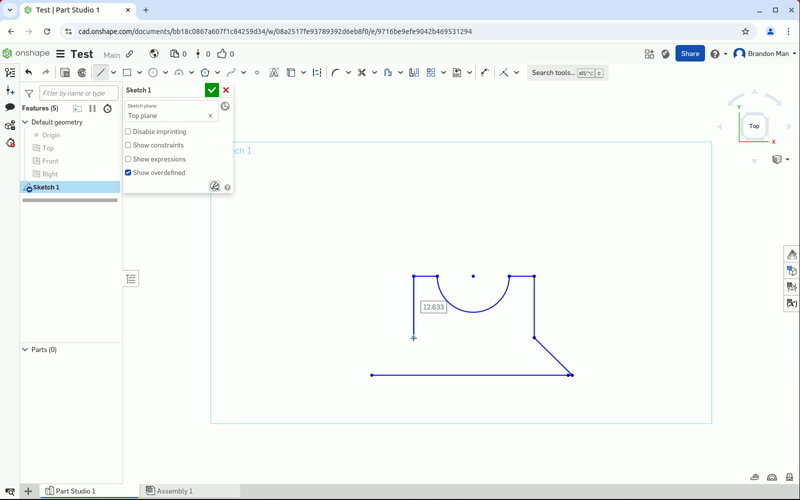
mouse_move(444, 337)
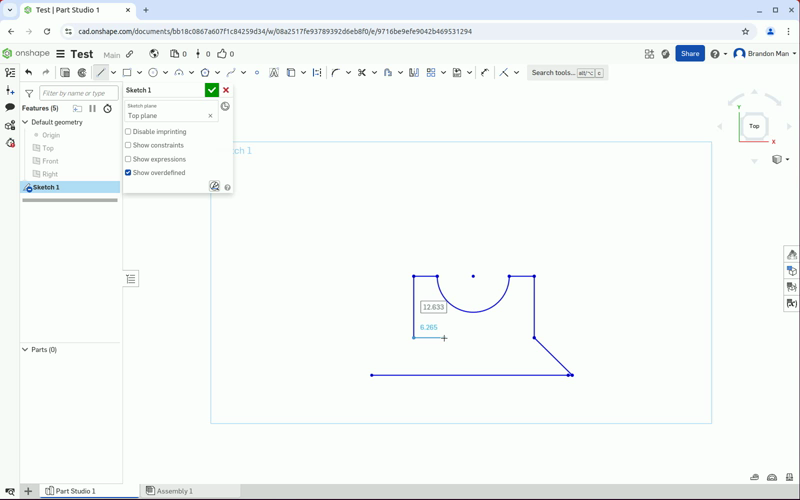
mouse_move(409, 337)
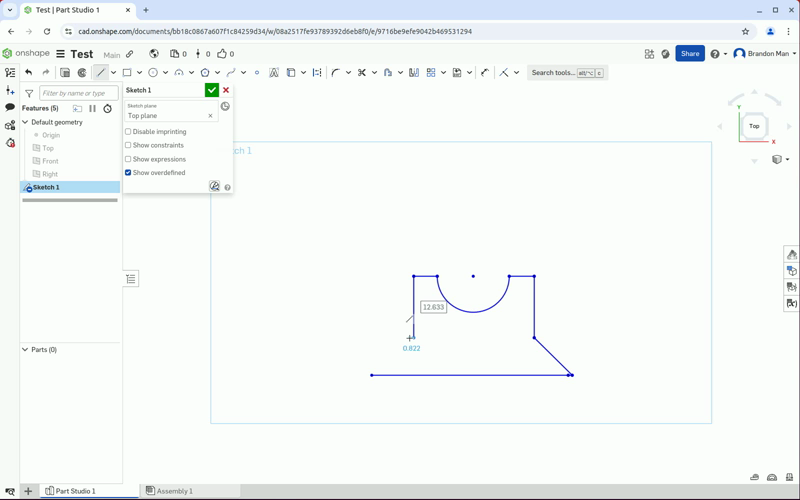
scroll(6)
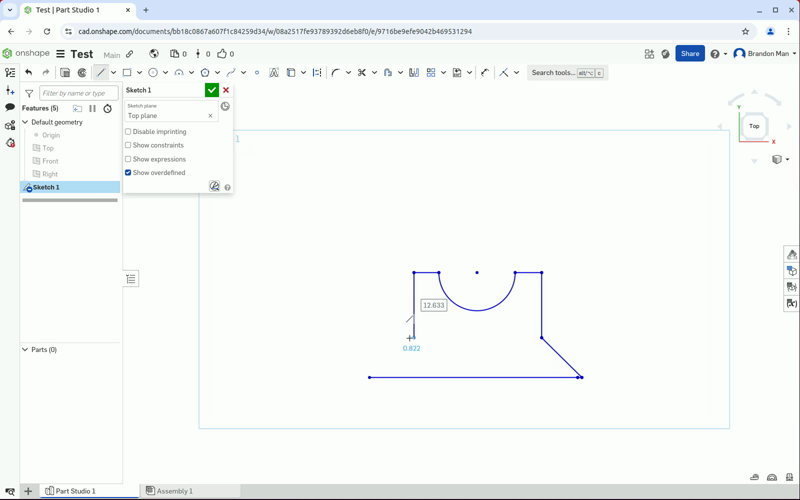
scroll(6)
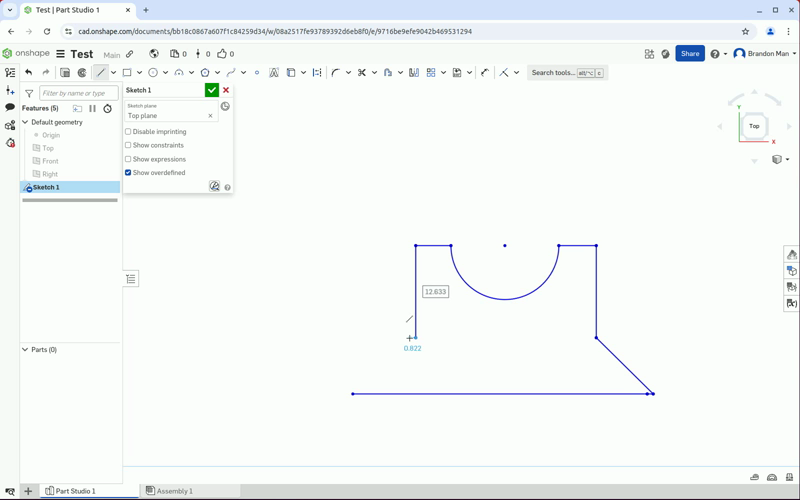
scroll(6)
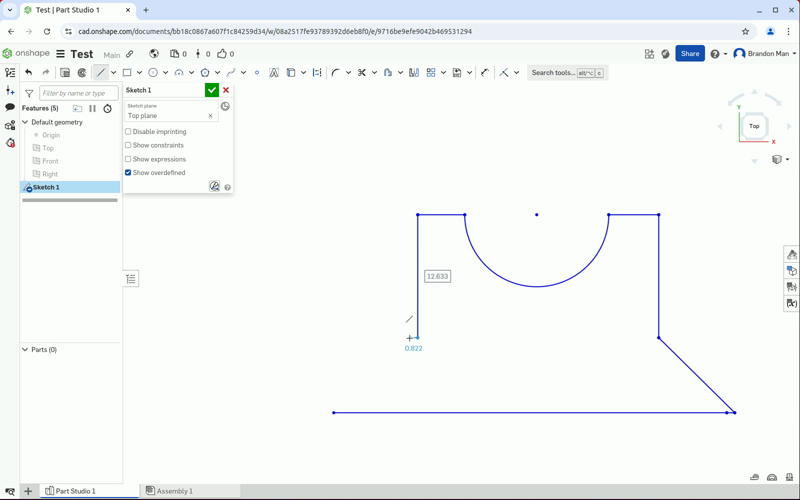
scroll(6)
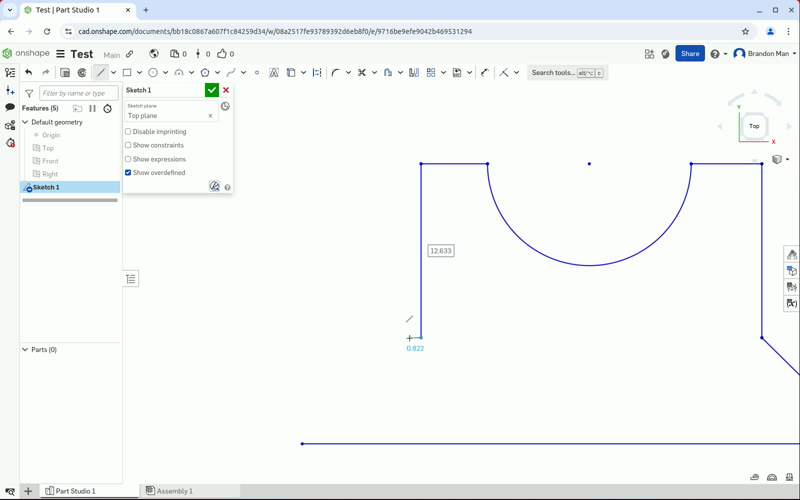
scroll(6)
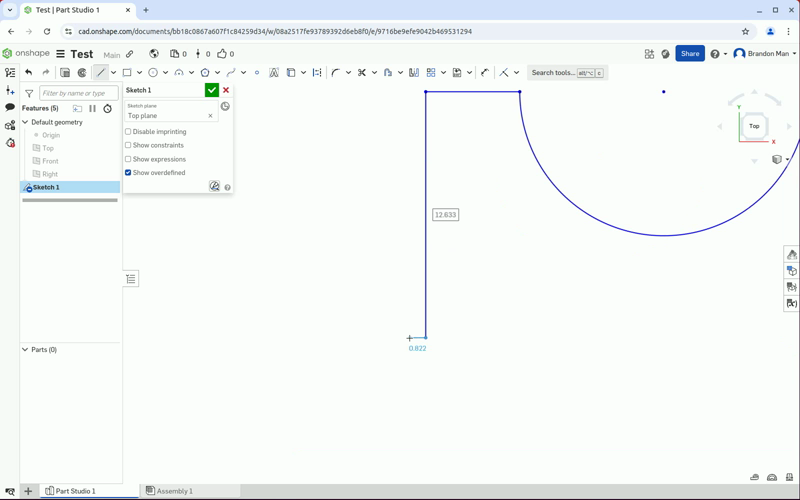
scroll(6)
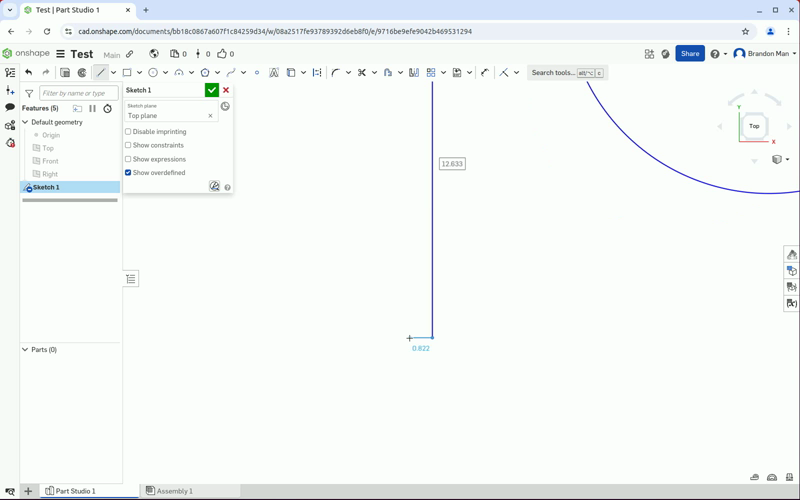
scroll(6)
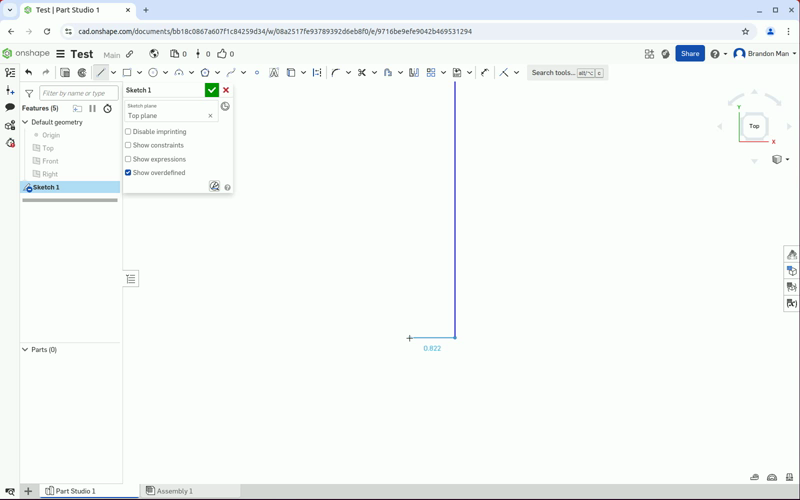
click(409, 337)
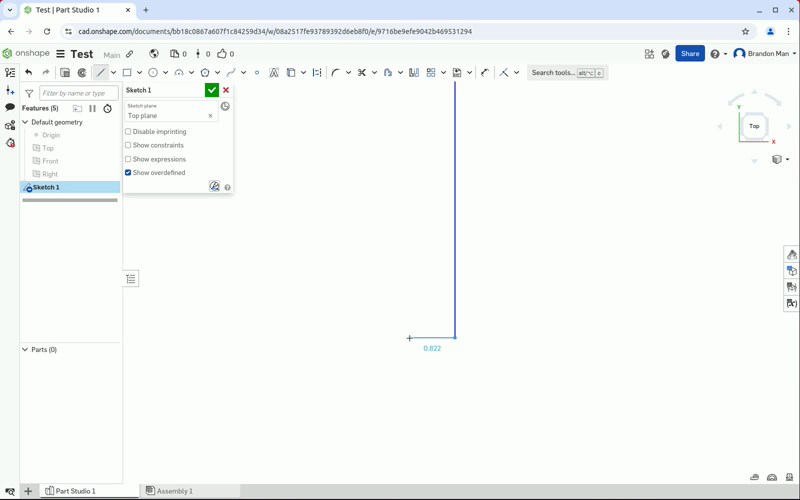
scroll(-6)
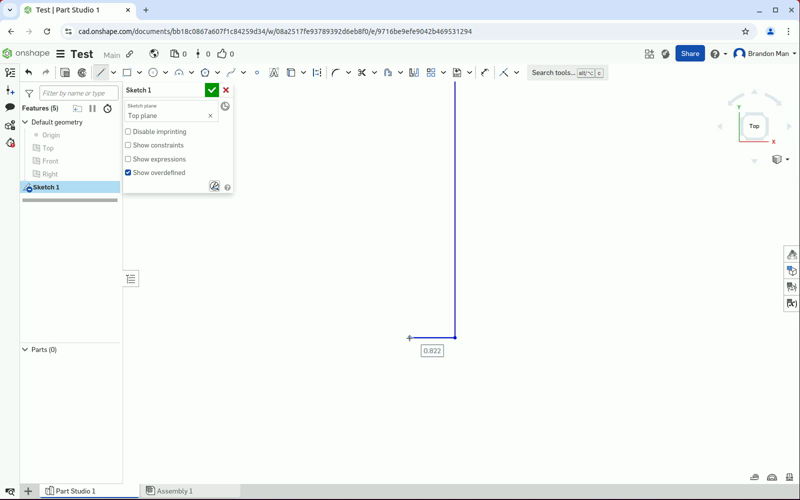
scroll(-6)
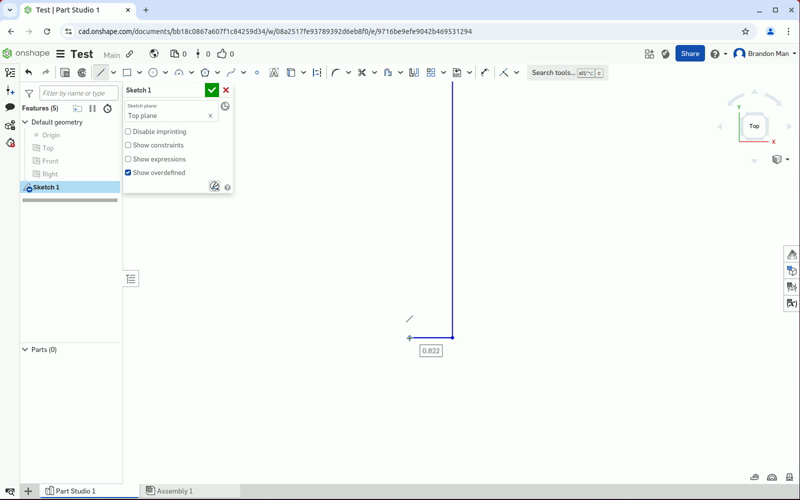
scroll(-6)
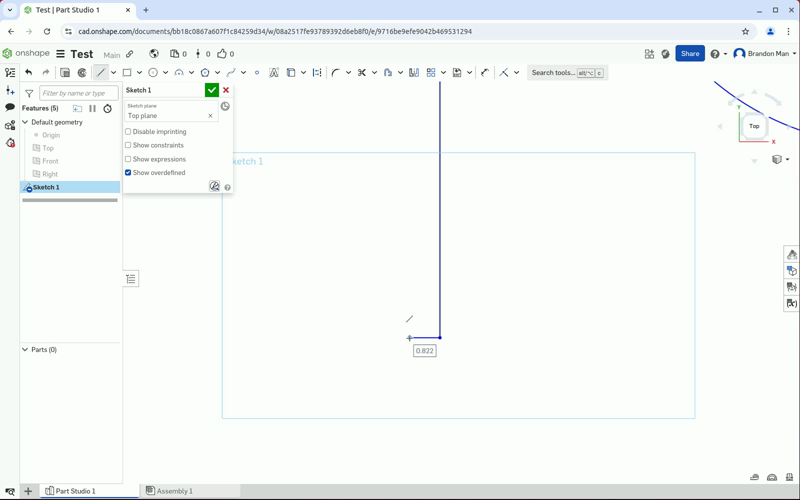
scroll(-6)
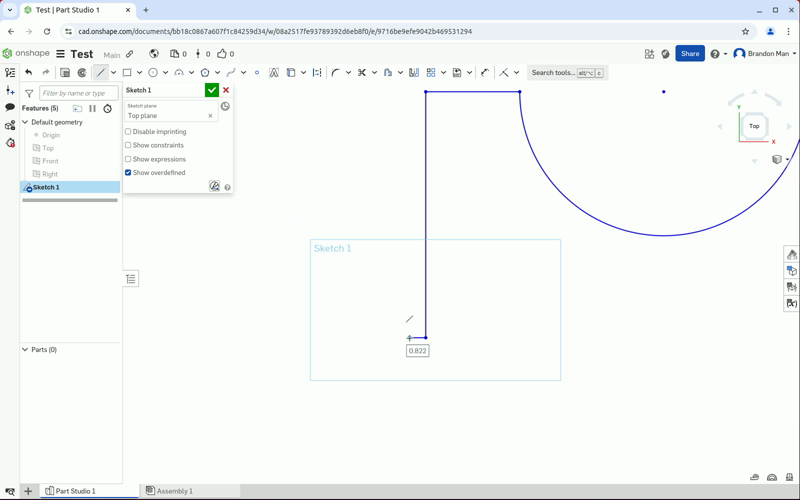
scroll(-6)
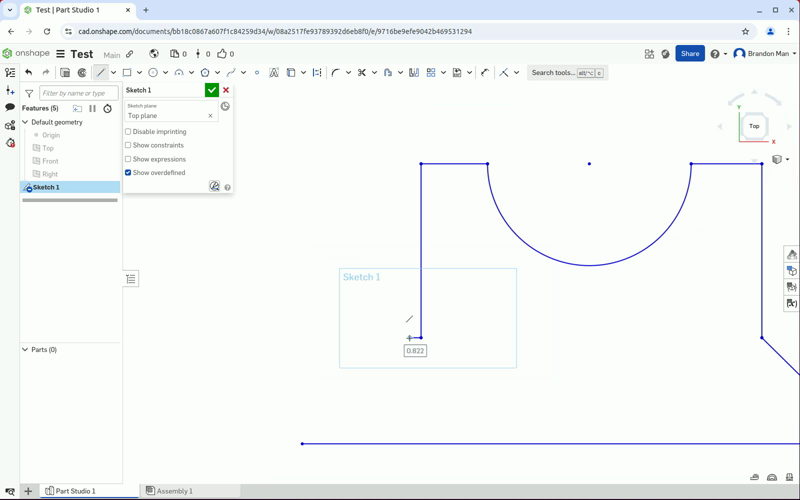
scroll(-6)
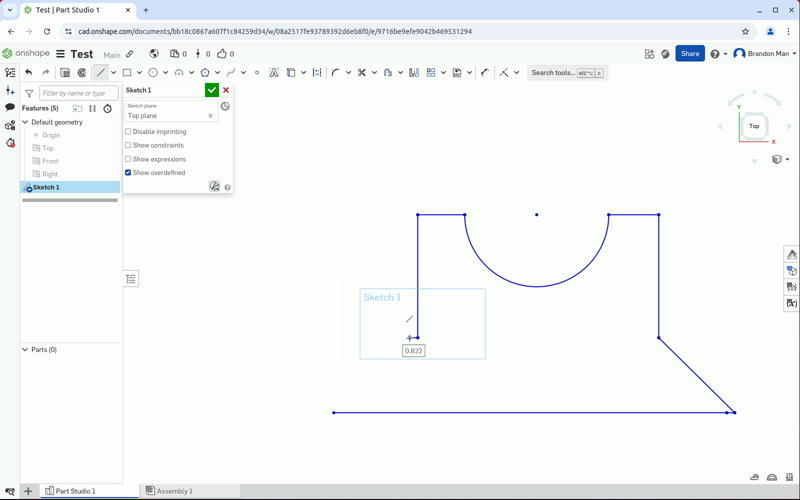
scroll(-6)
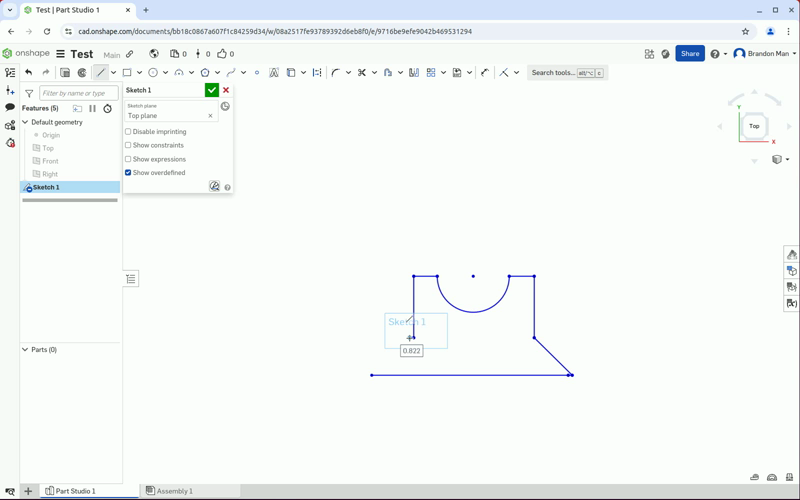
key_up(shift)
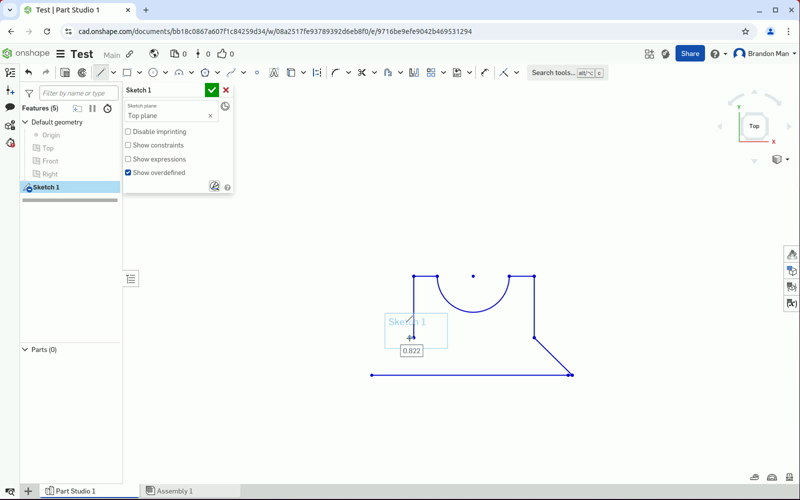
mouse_move(439, 337)
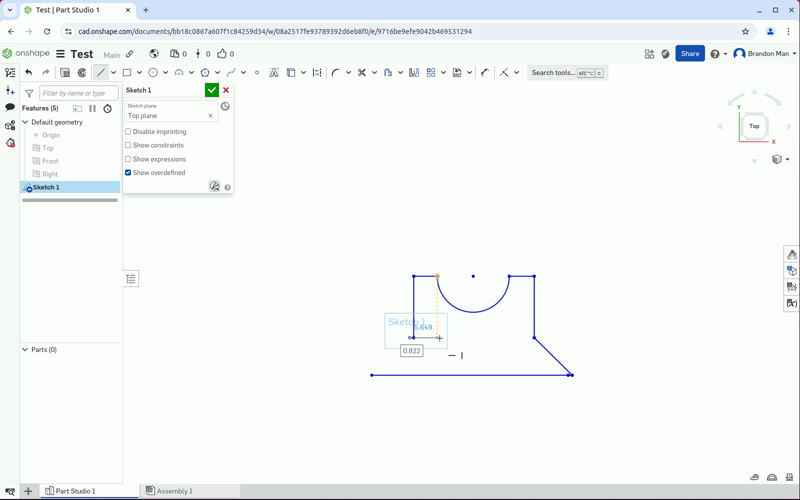
key_down(shift)
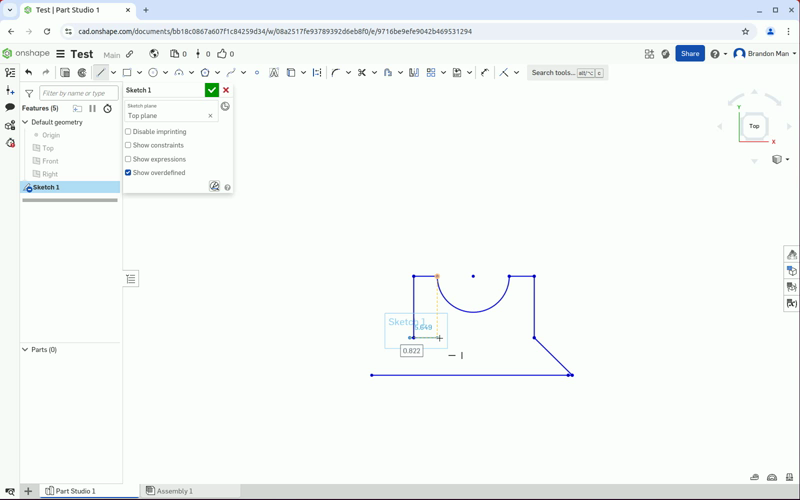
mouse_move(371, 375)
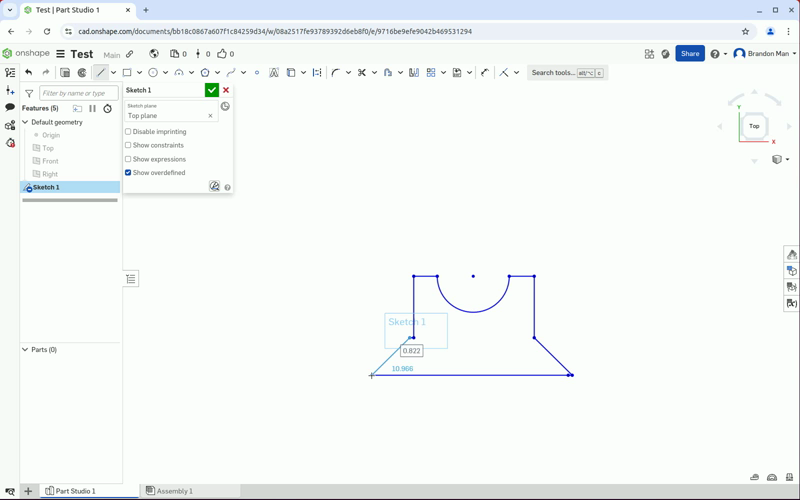
key_up(shift)
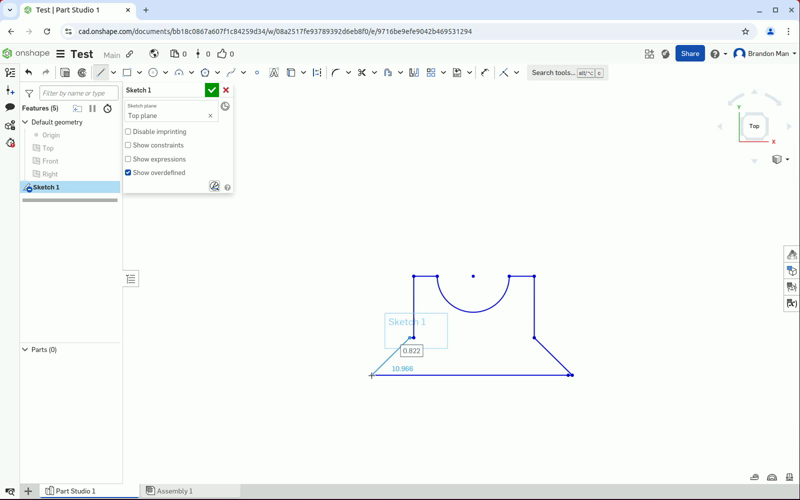
click(371, 375)
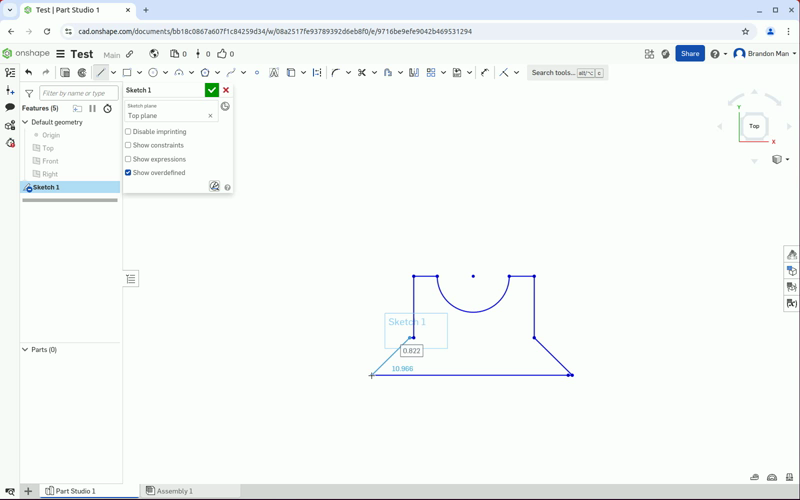
key(esc)
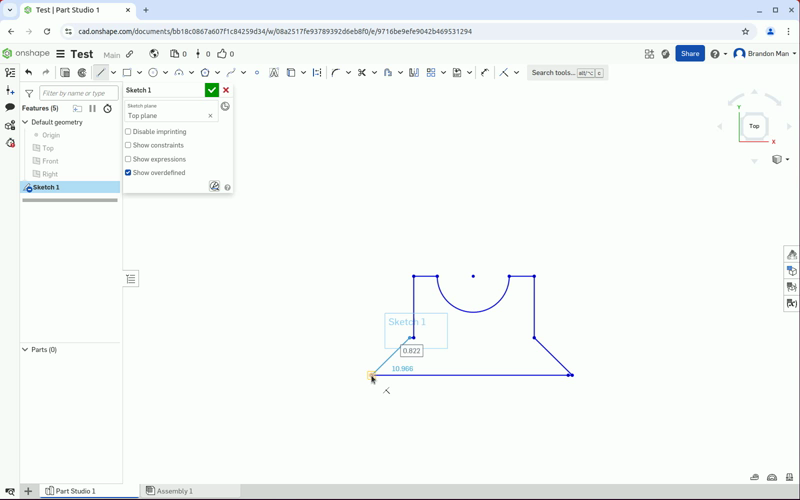
mouse_move(505, 300)
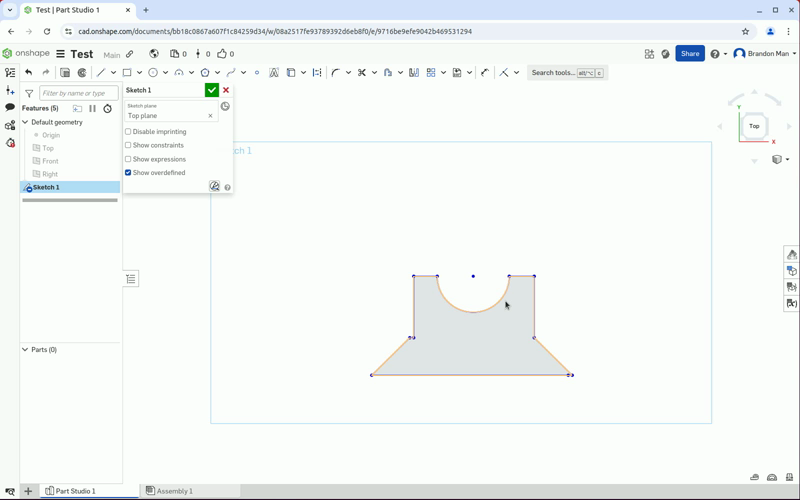
scroll(6)
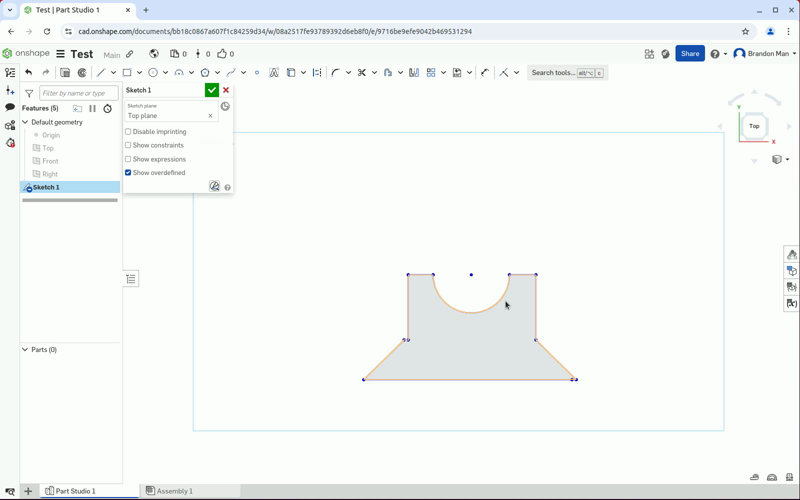
scroll(6)
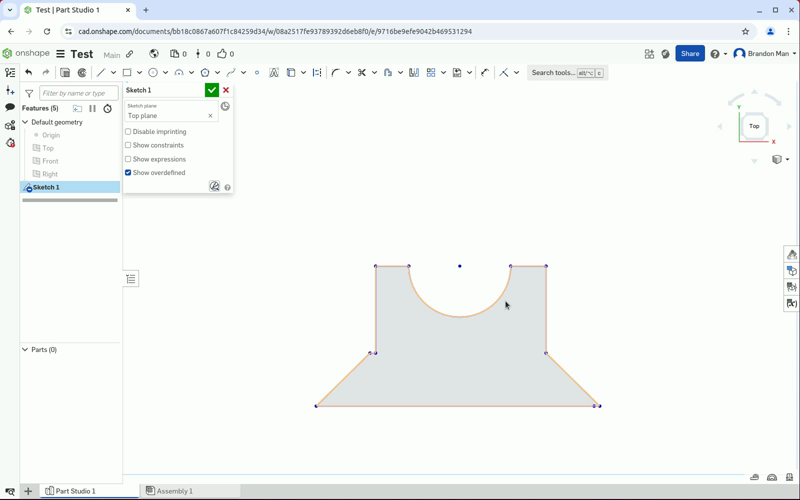
scroll(6)
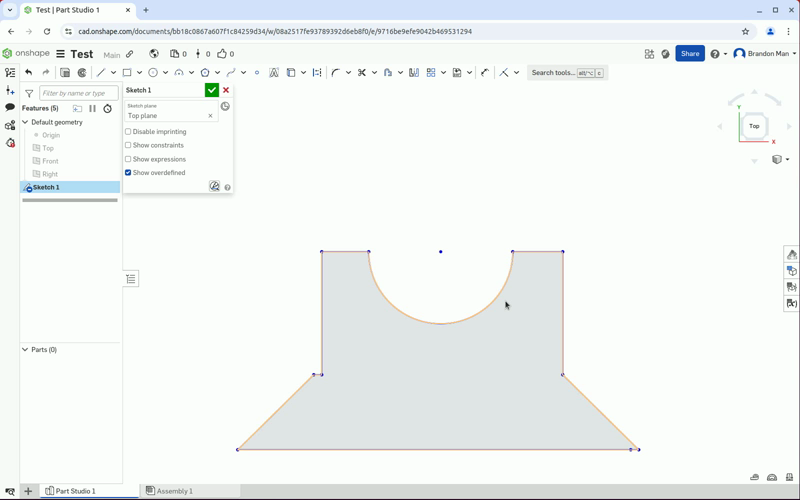
scroll(6)
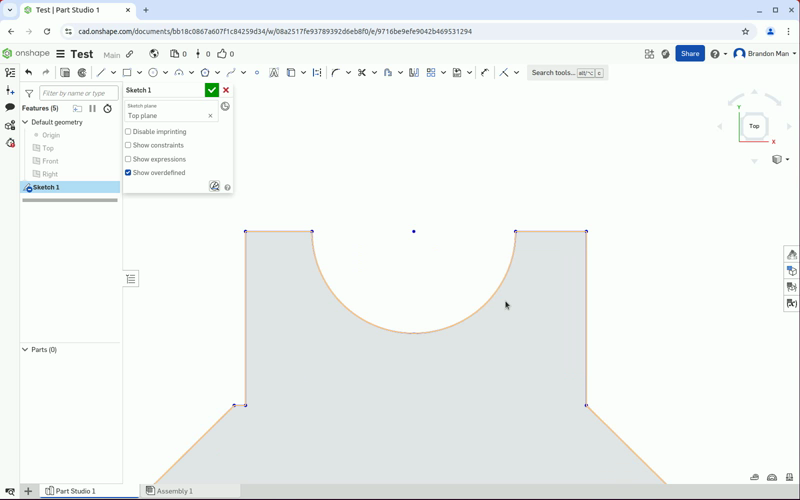
scroll(6)
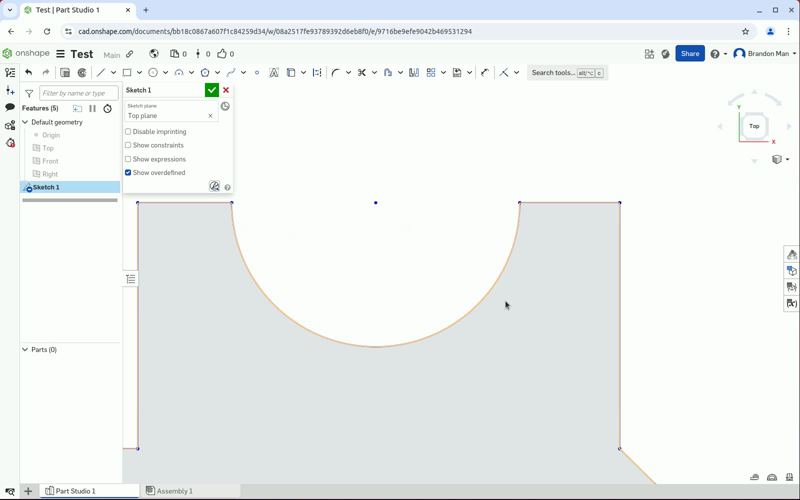
scroll(6)
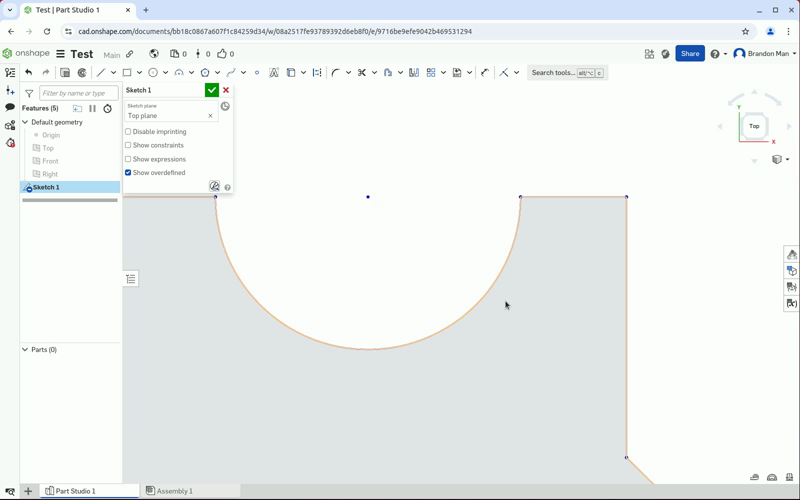
scroll(6)
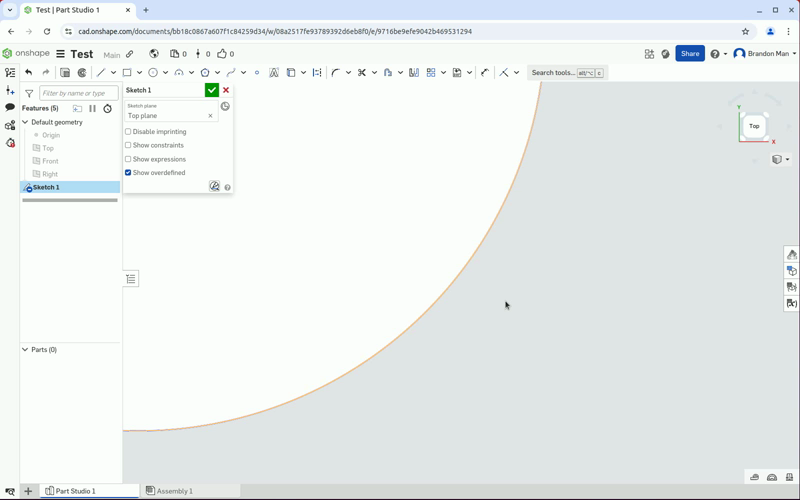
click(505, 300)
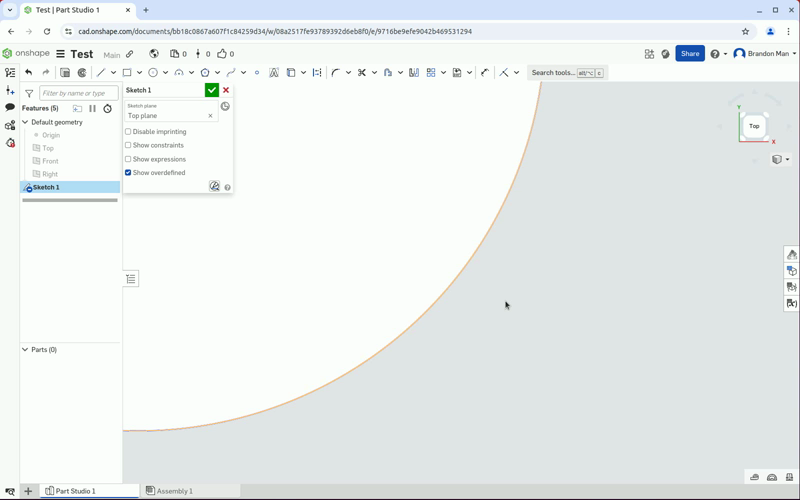
scroll(-6)
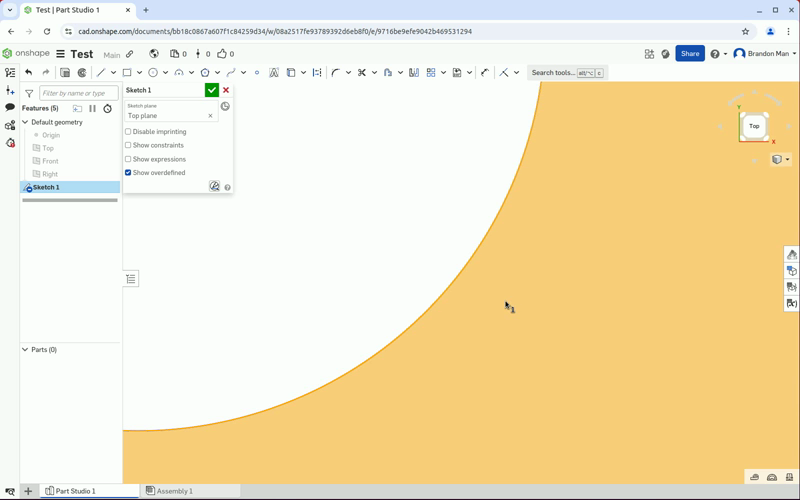
scroll(-6)
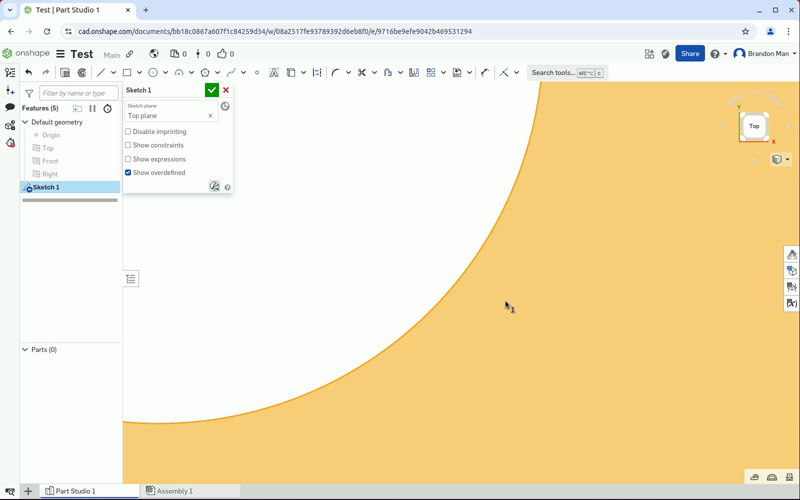
scroll(-6)
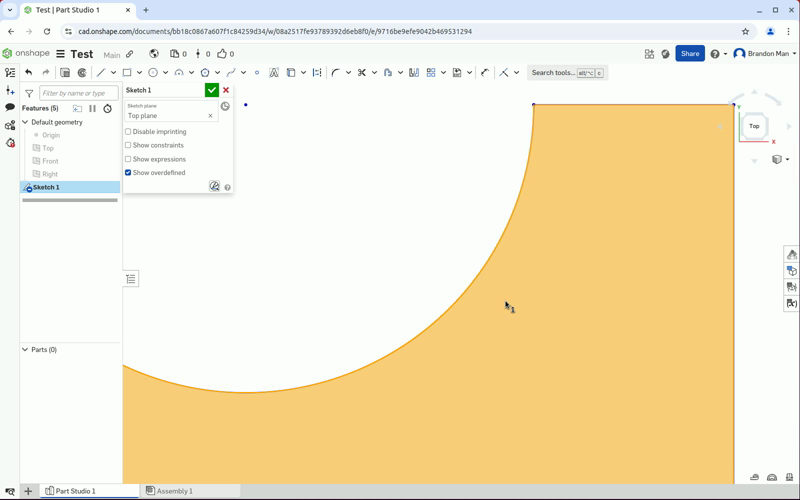
scroll(-6)
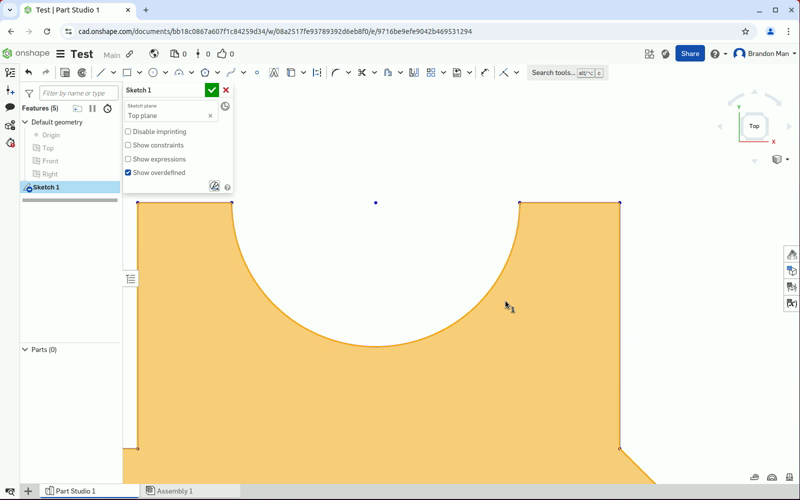
scroll(-6)
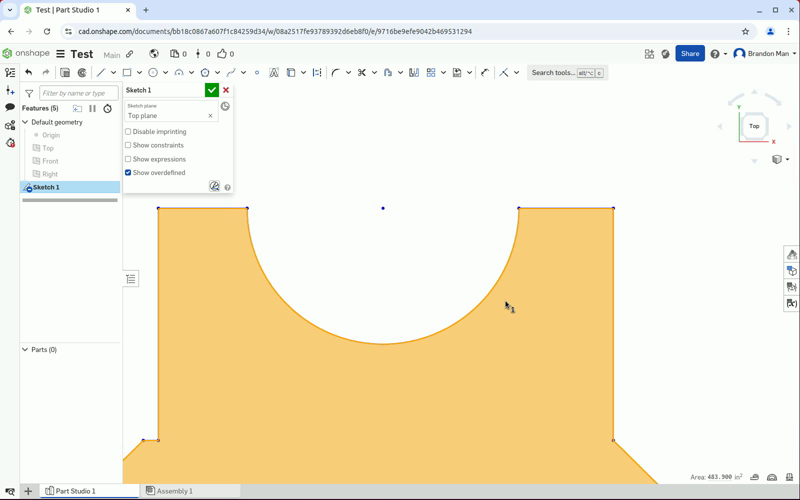
scroll(-6)
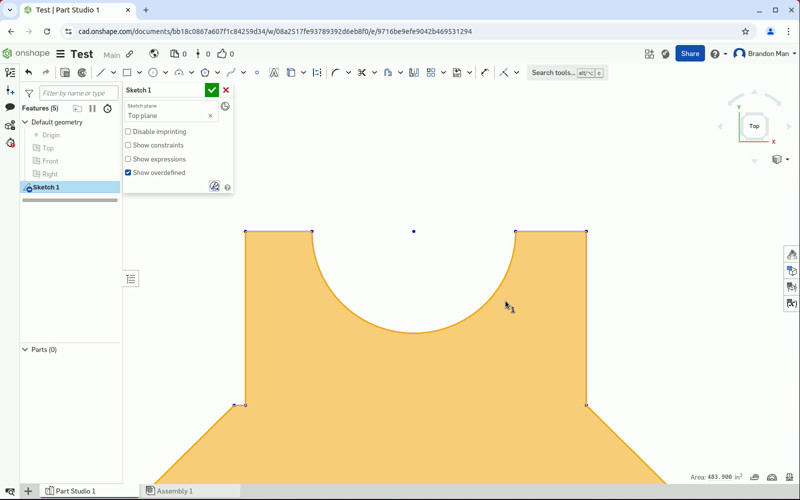
scroll(-6)
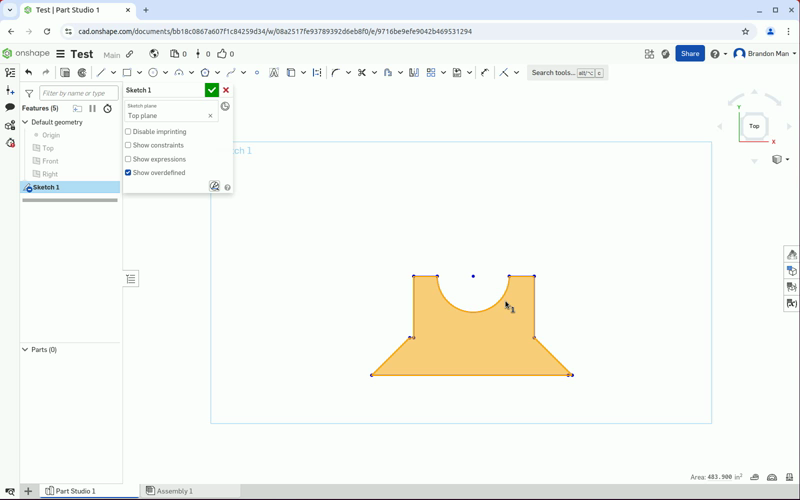
mouse_move(73, 352)
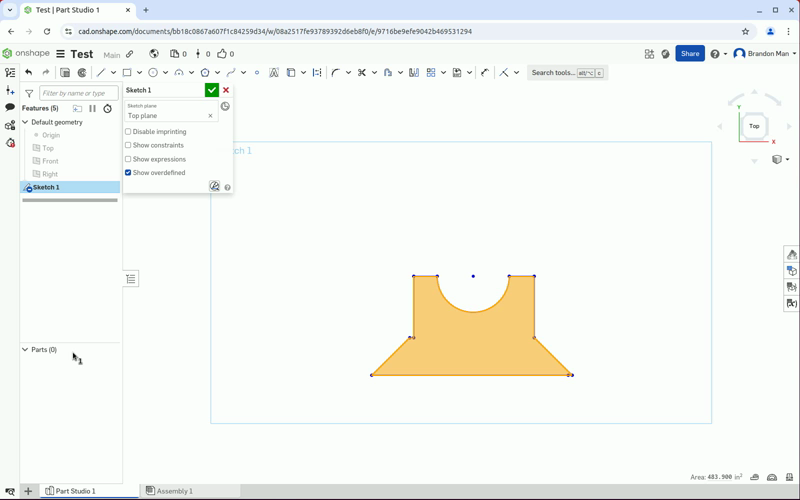
key(shift+y)
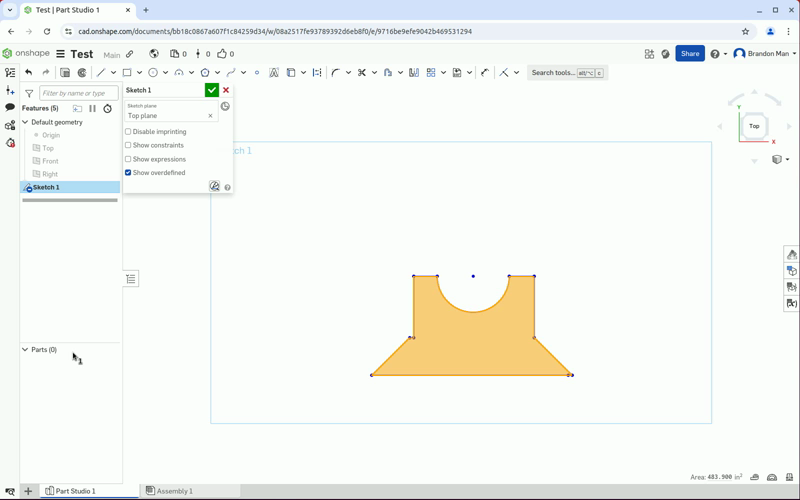
key(shift+e)
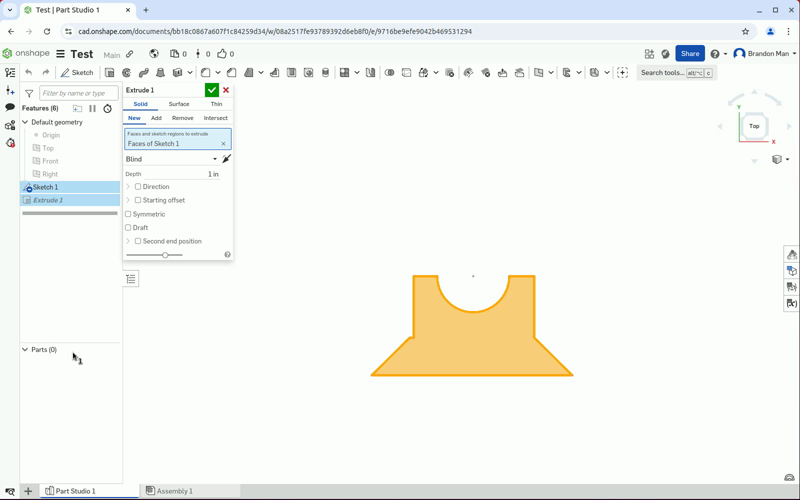
mouse_move(143, 106)
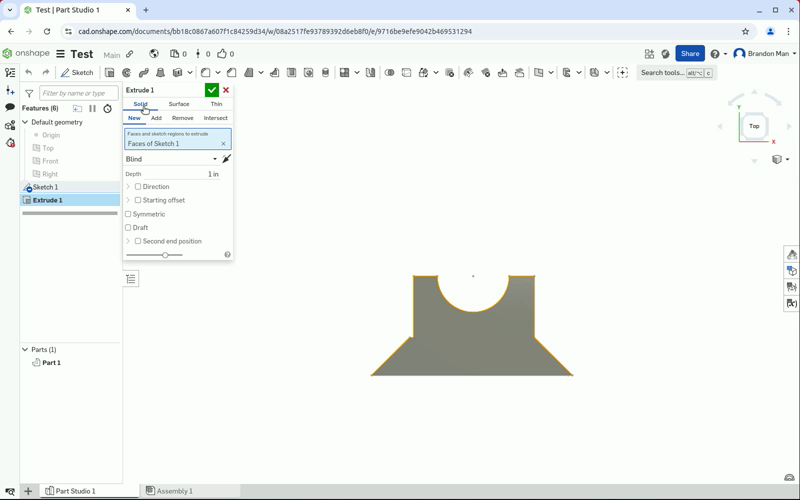
click(143, 106)
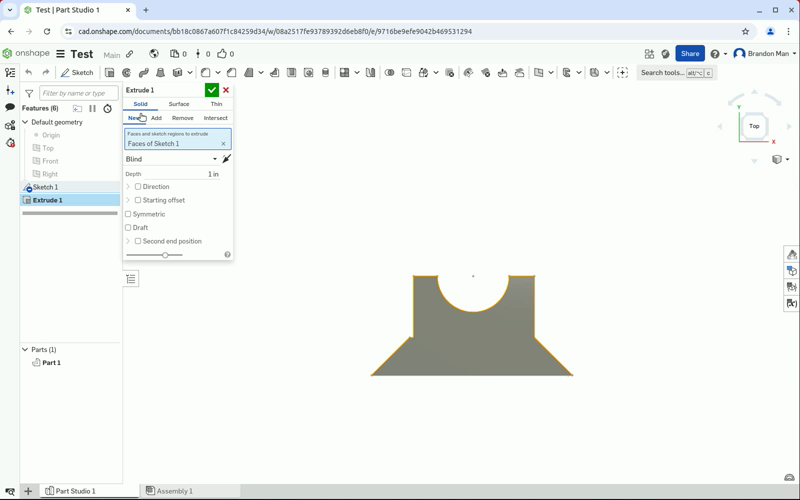
mouse_move(137, 120)
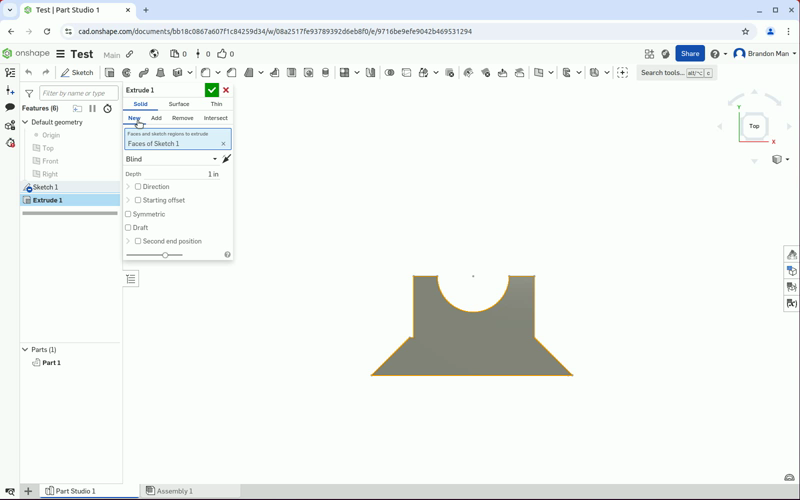
click(137, 120)
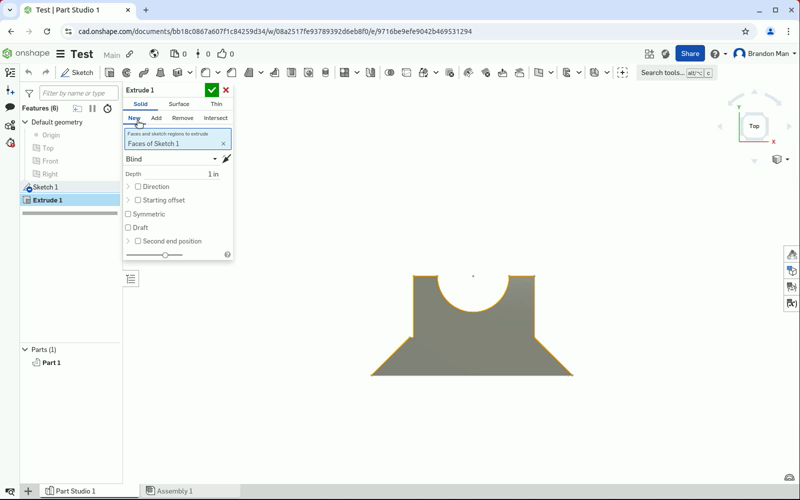
key(tab, 4)
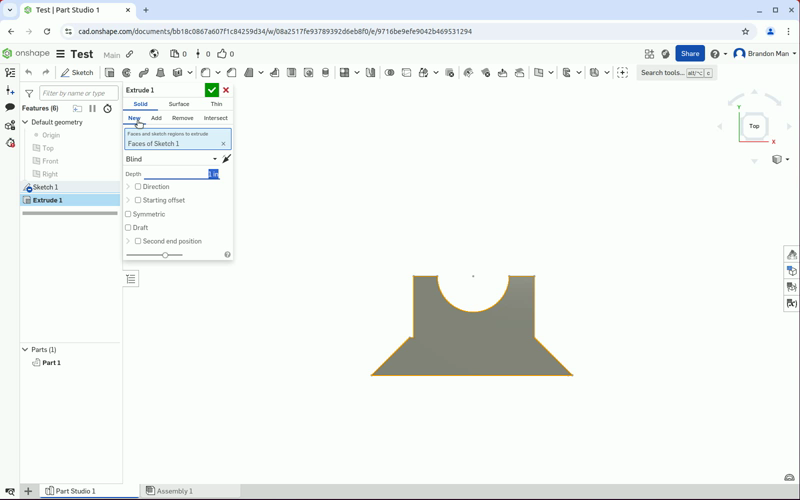
text(15.165)
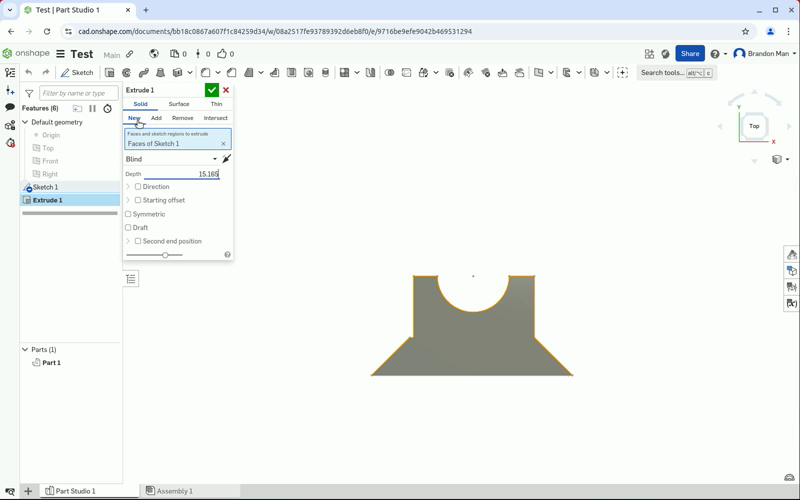
key(enter)
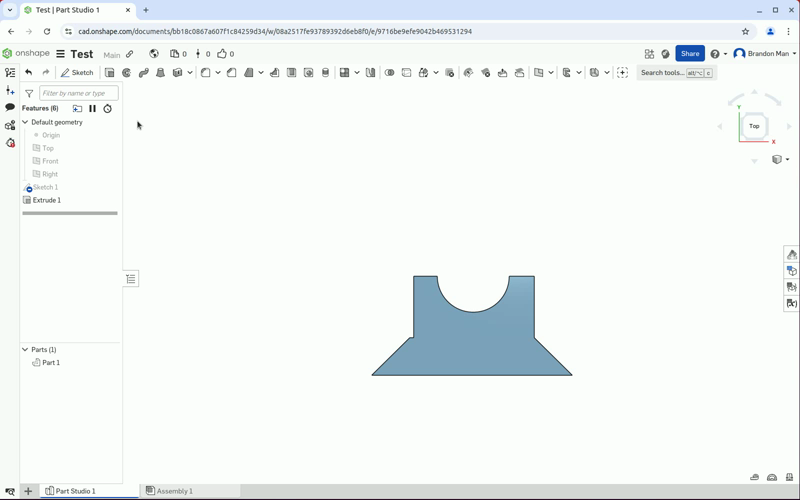
key(shift+h)
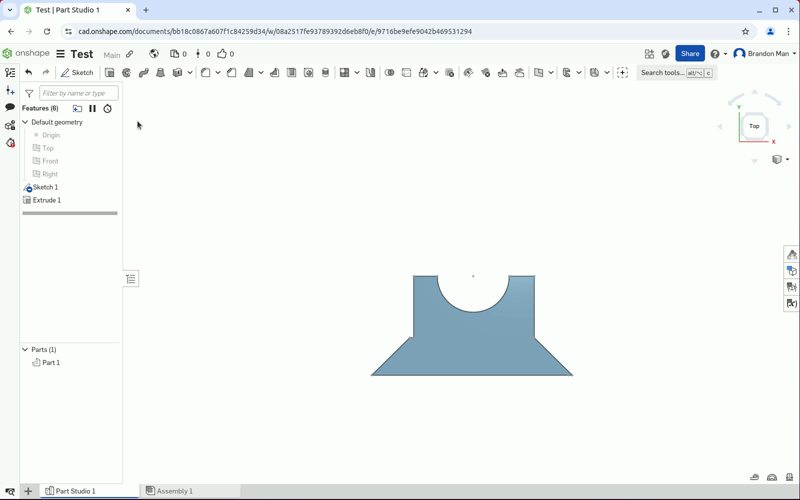
key(shift+h)
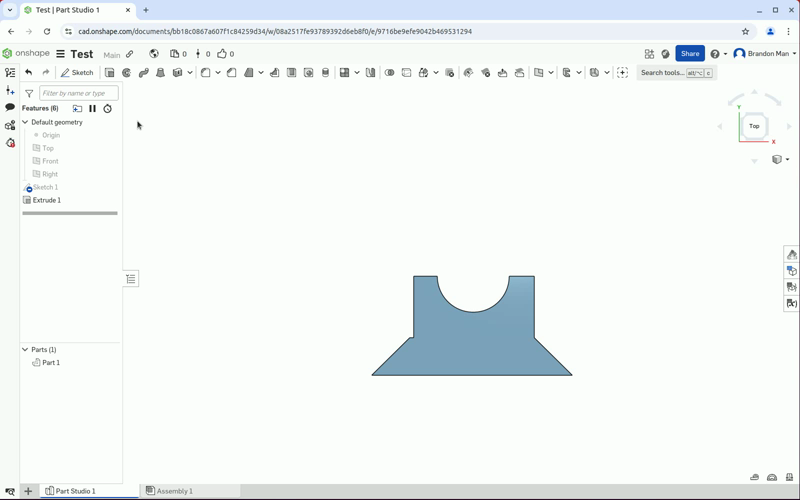
mouse_move(73, 189)
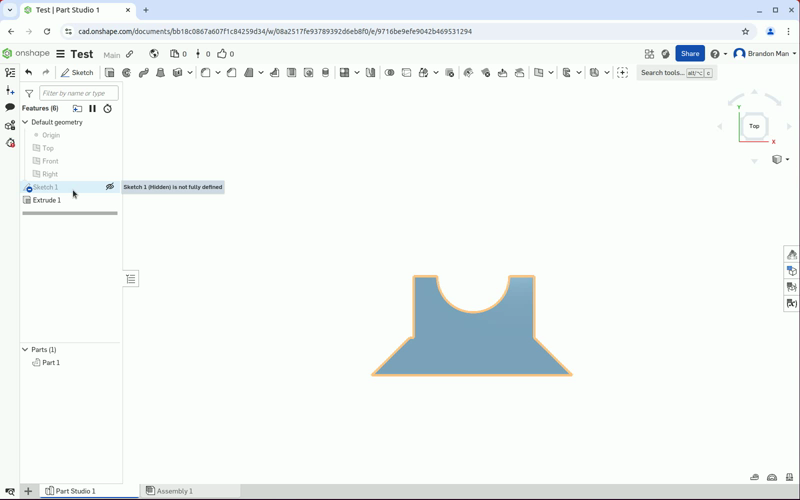
click(73, 189)
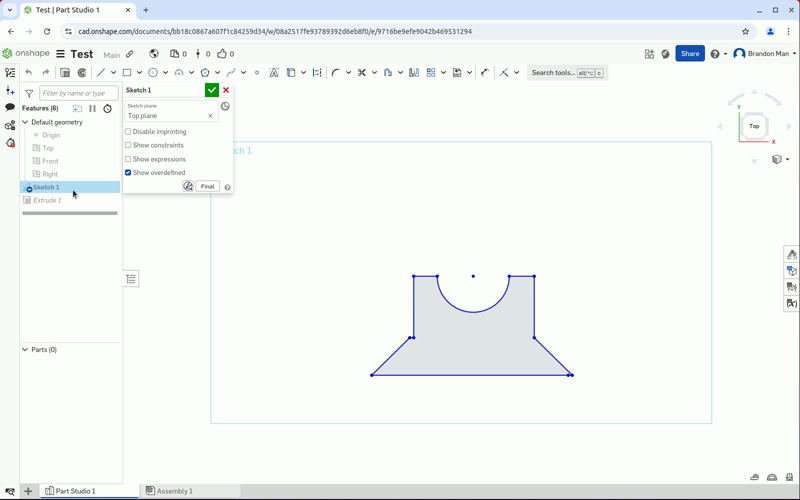
mouse_move(229, 92)
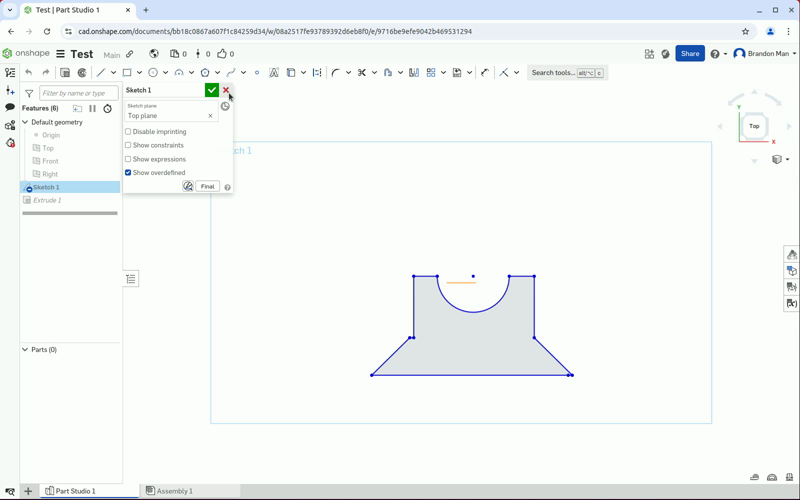
click(229, 92)
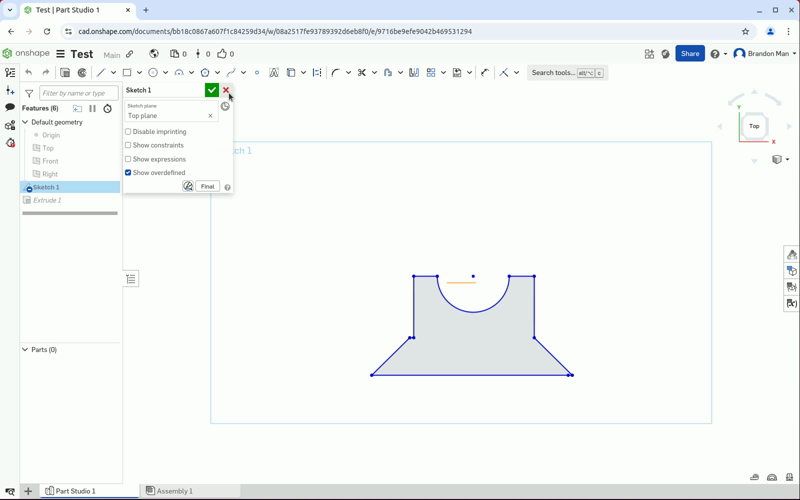
key(shift+s)
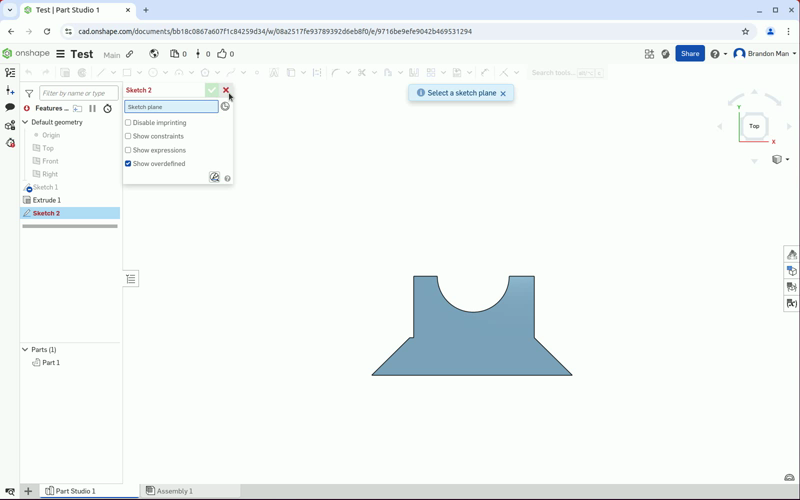
mouse_move(73, 150)
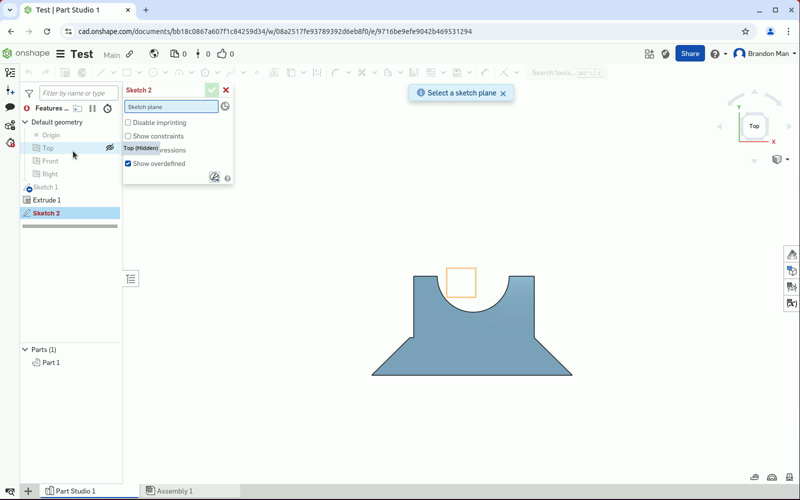
click(73, 150)
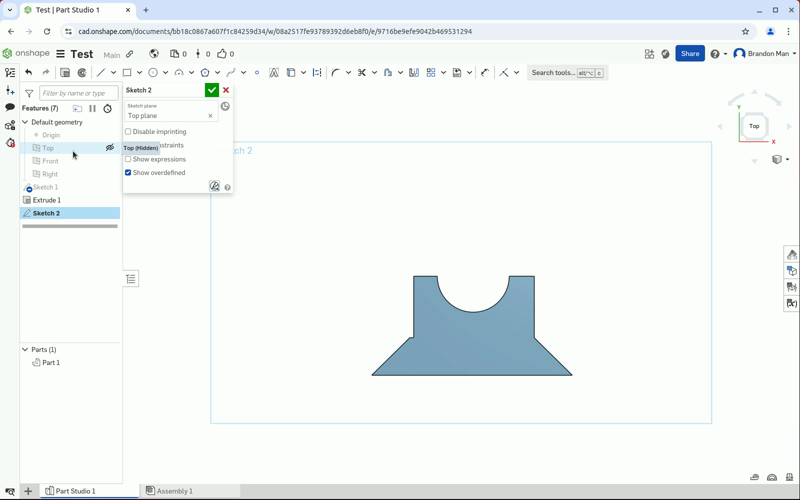
mouse_move(73, 352)
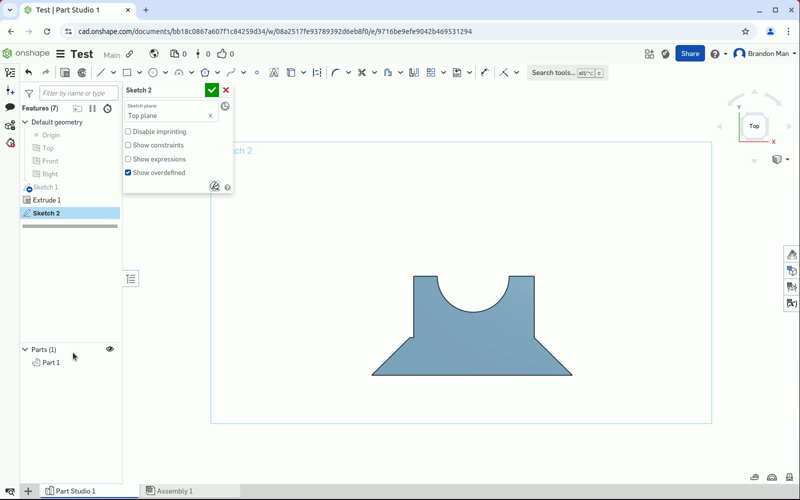
key(y)
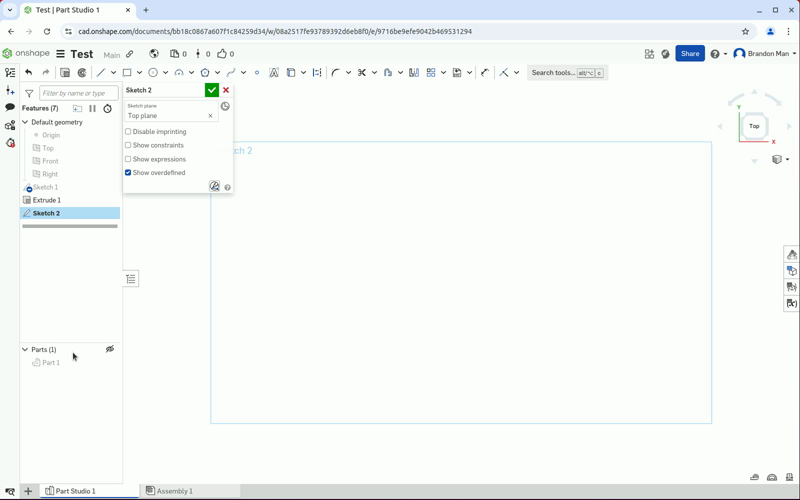
key(a)
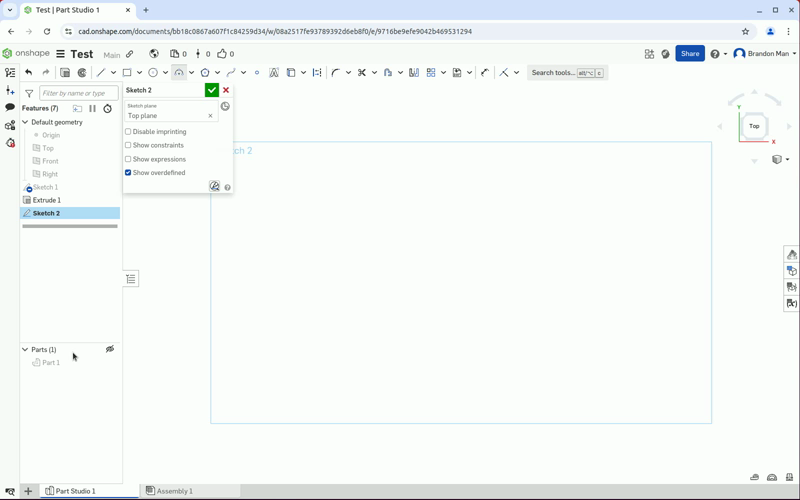
key_down(shift)
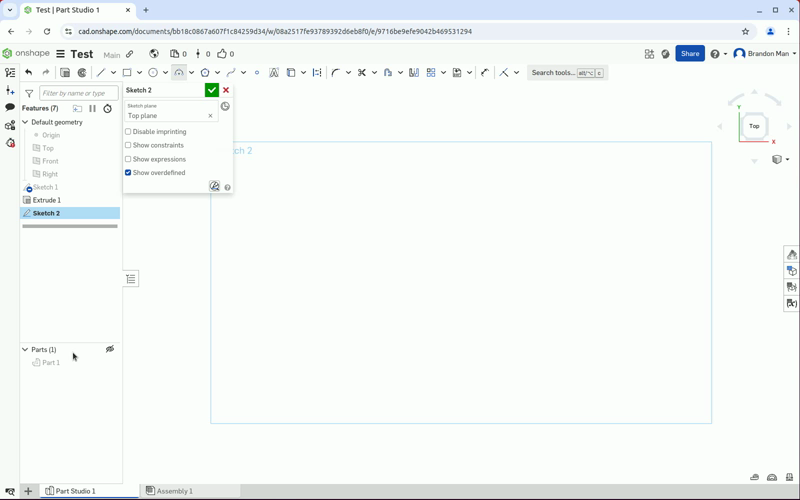
mouse_move(438, 275)
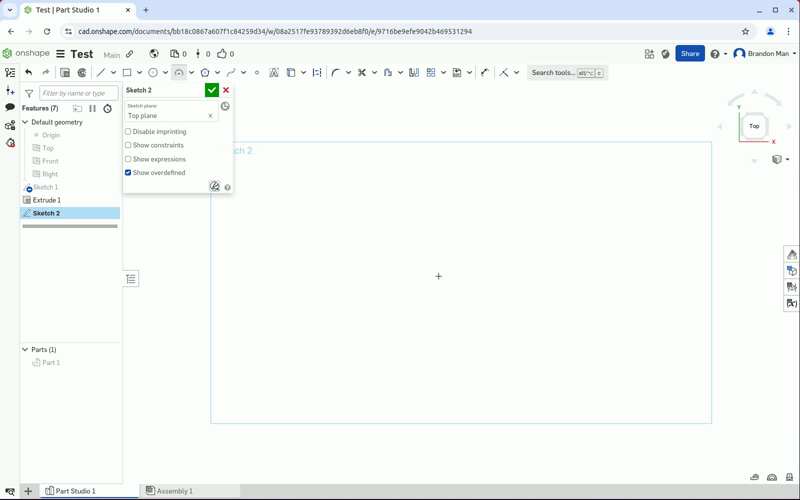
click(438, 275)
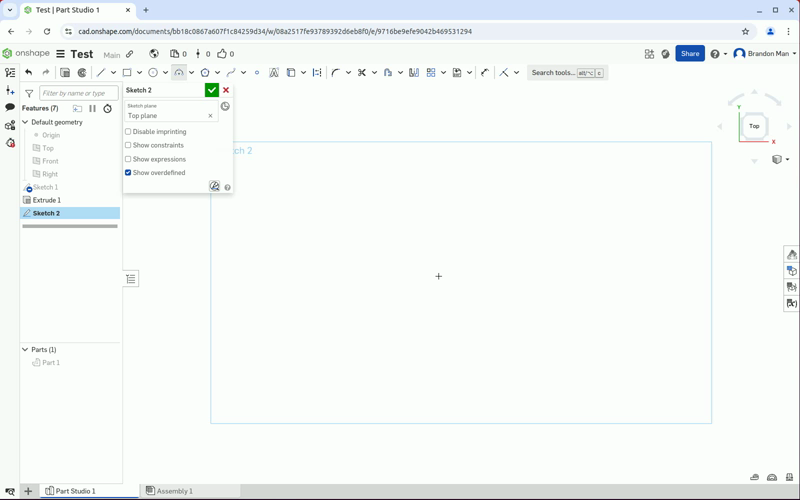
key_up(shift)
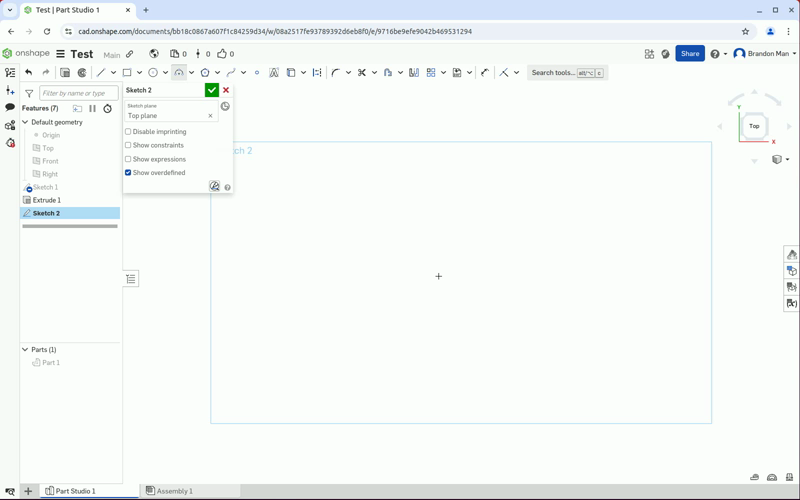
key_down(shift)
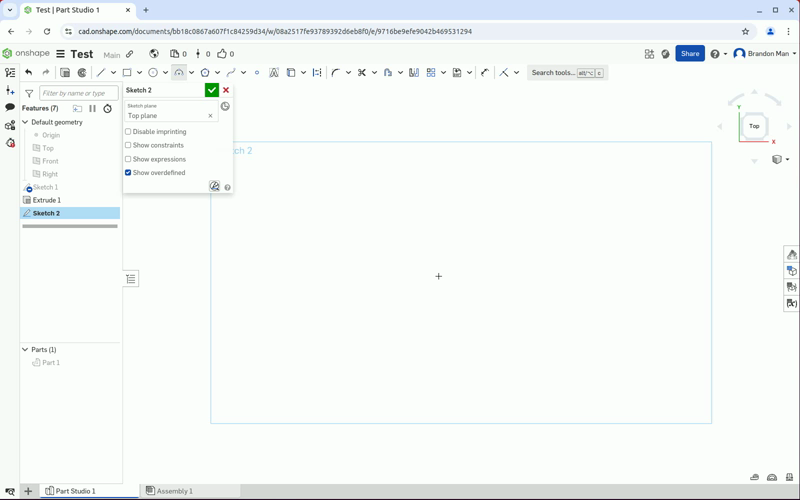
mouse_move(510, 275)
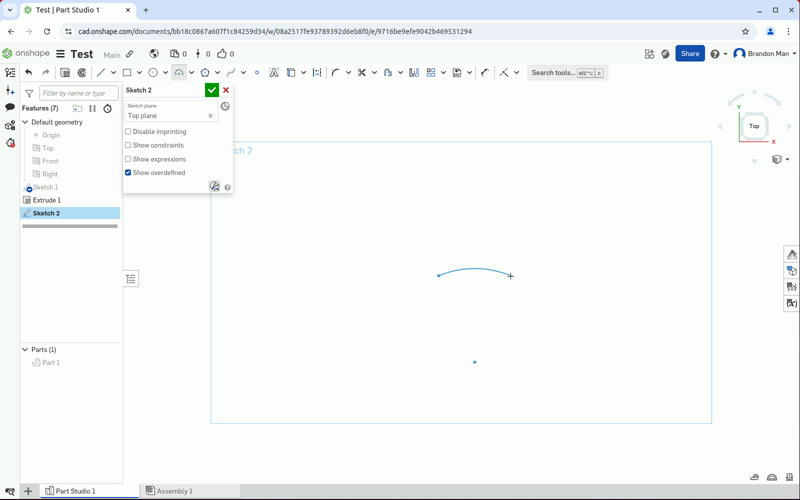
click(510, 275)
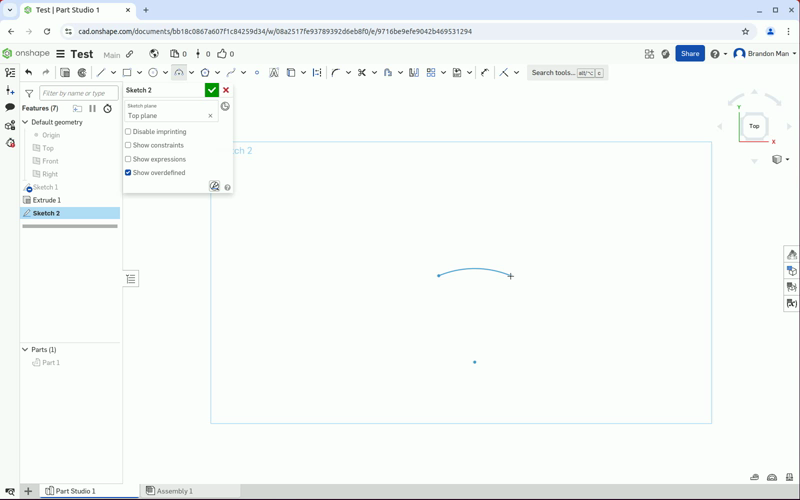
mouse_move(474, 311)
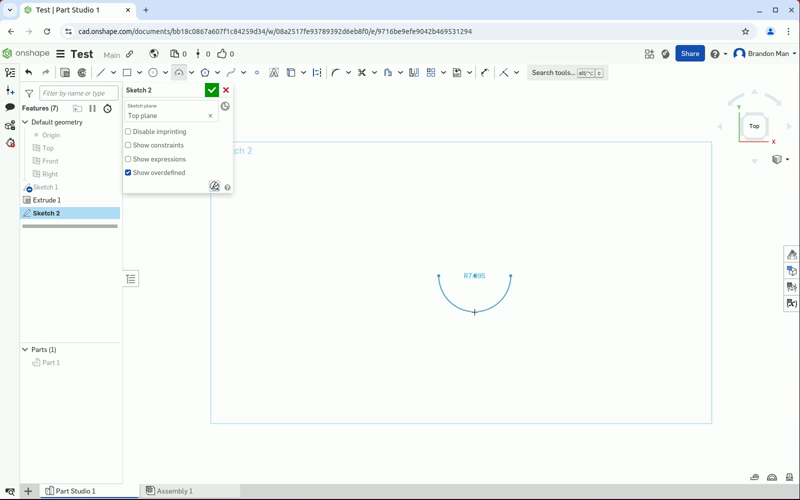
click(474, 311)
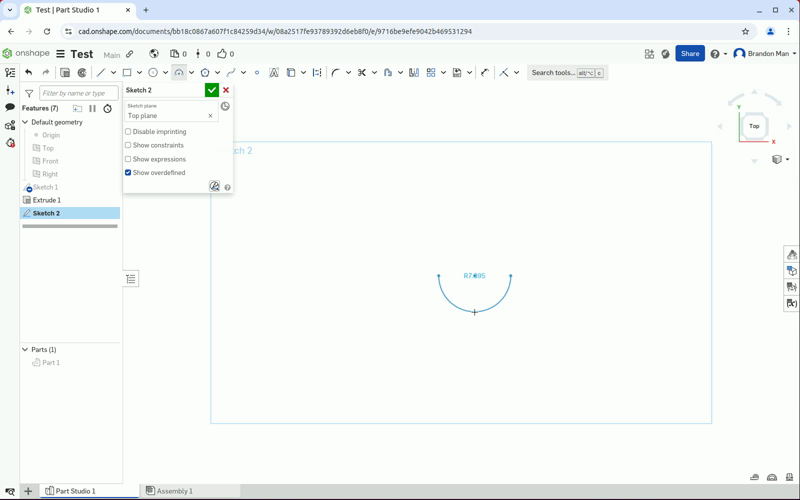
key_up(shift)
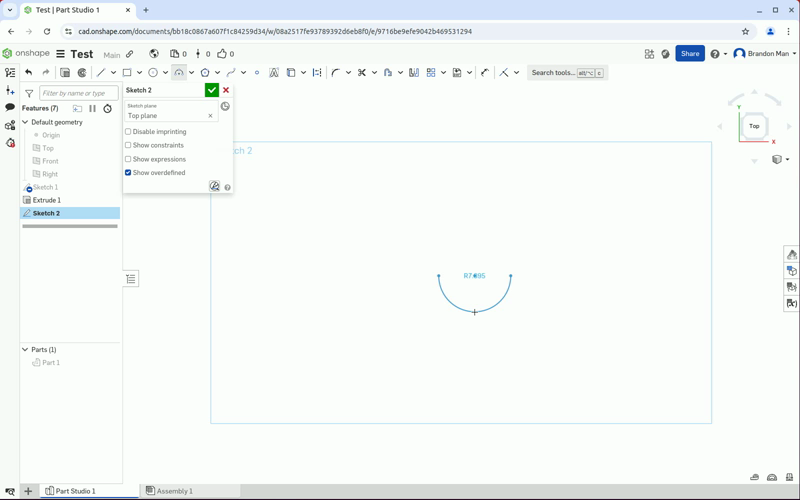
mouse_move(510, 275)
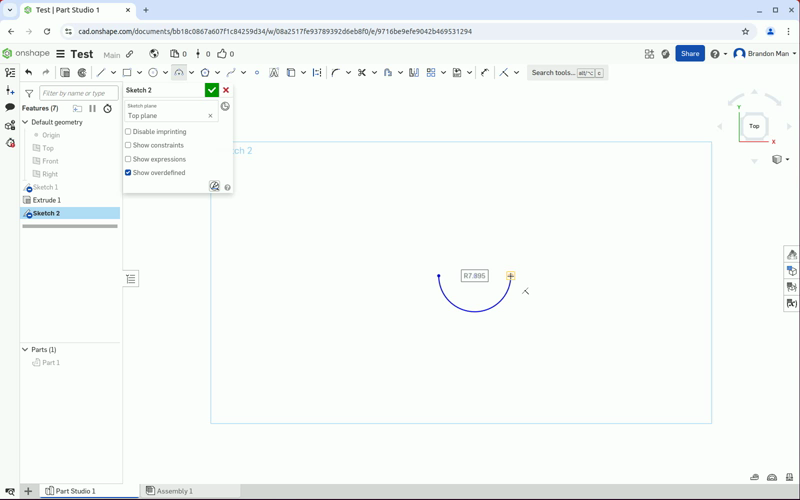
click(510, 275)
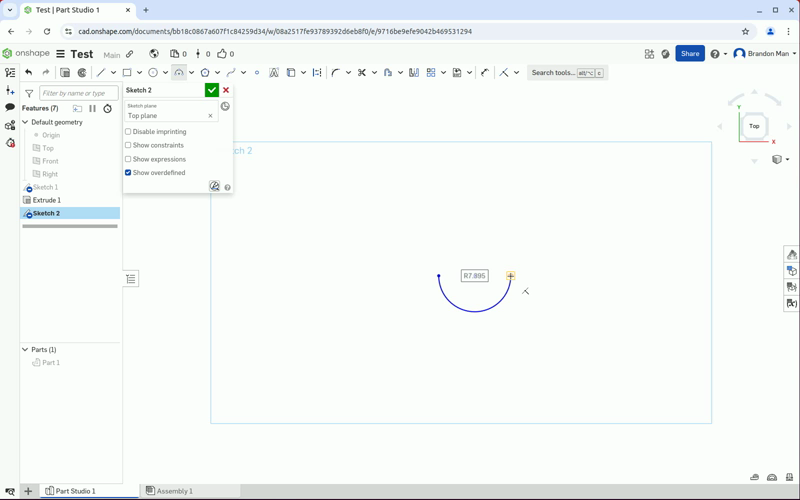
mouse_move(438, 275)
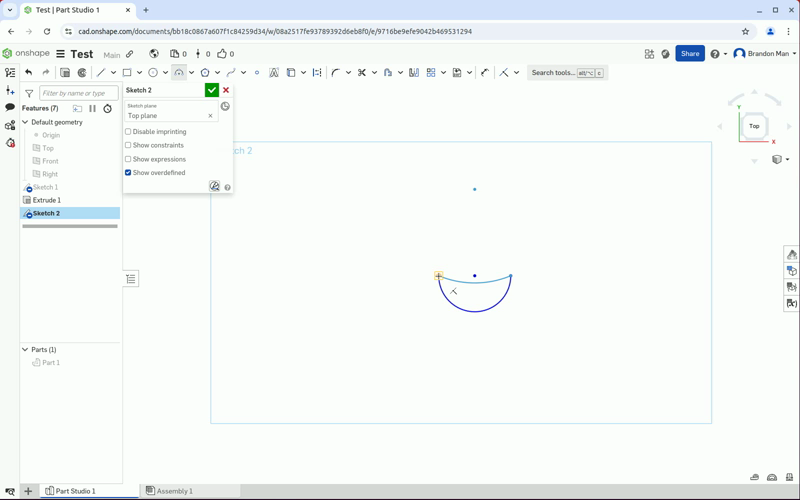
click(438, 275)
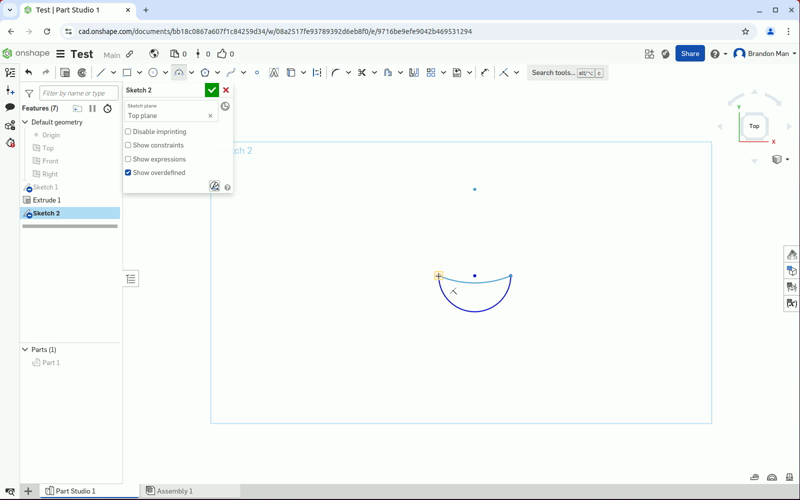
key_down(shift)
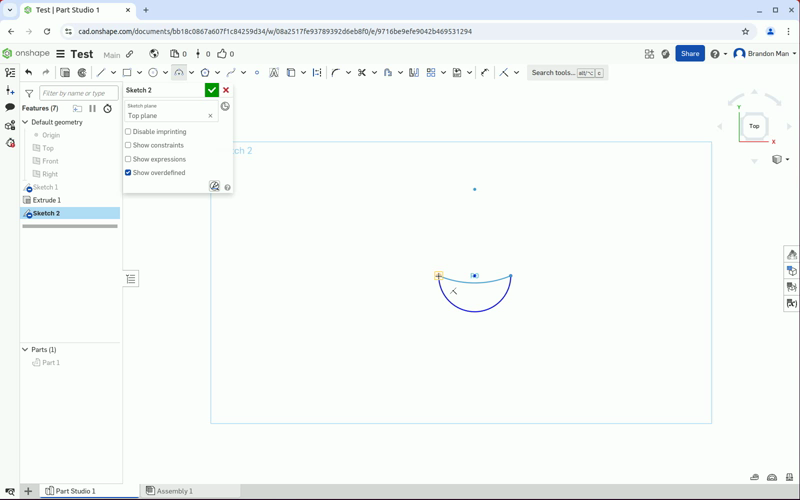
mouse_move(474, 294)
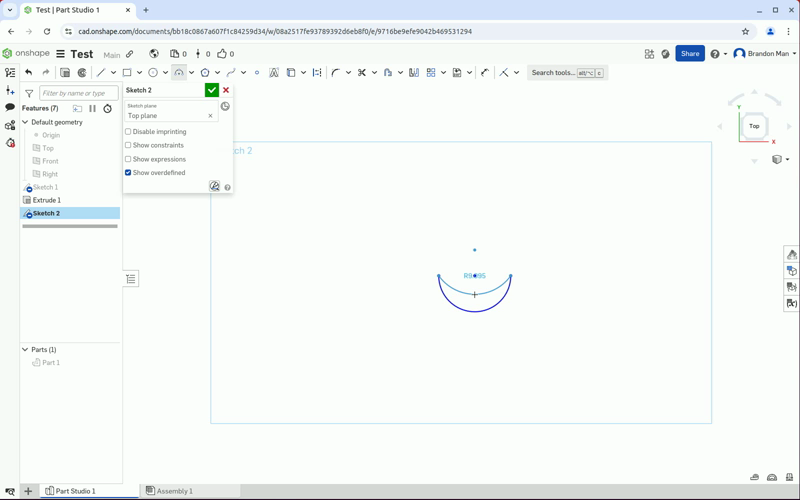
click(474, 294)
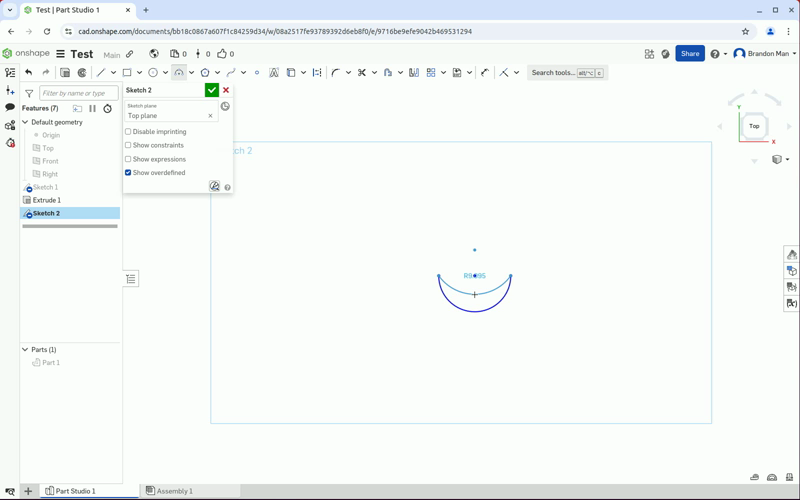
key_up(shift)
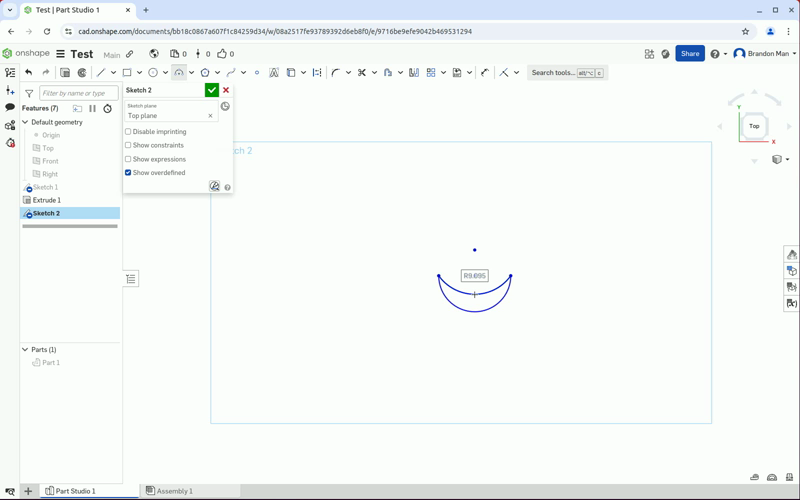
key(esc)
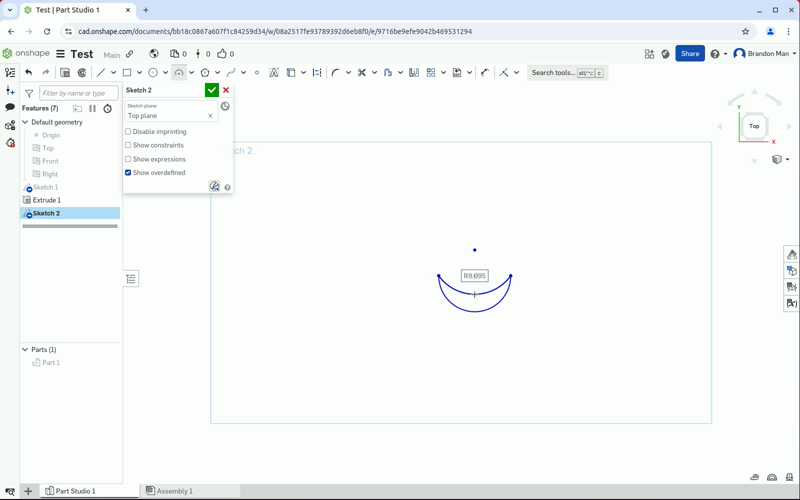
mouse_move(483, 297)
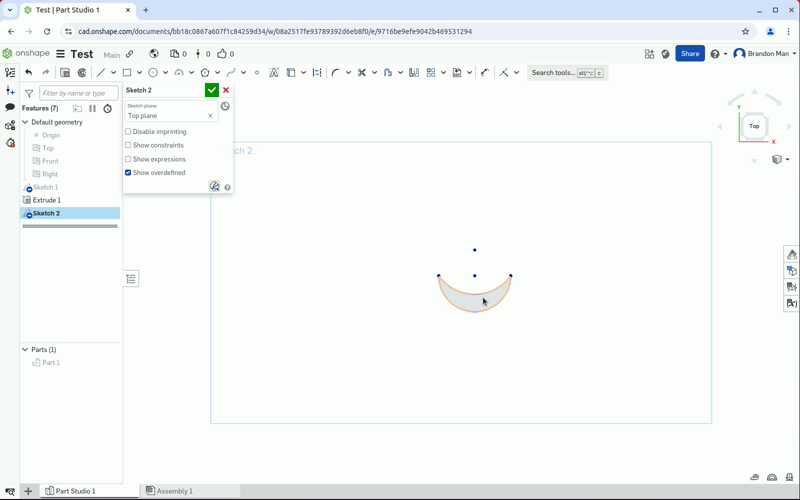
scroll(6)
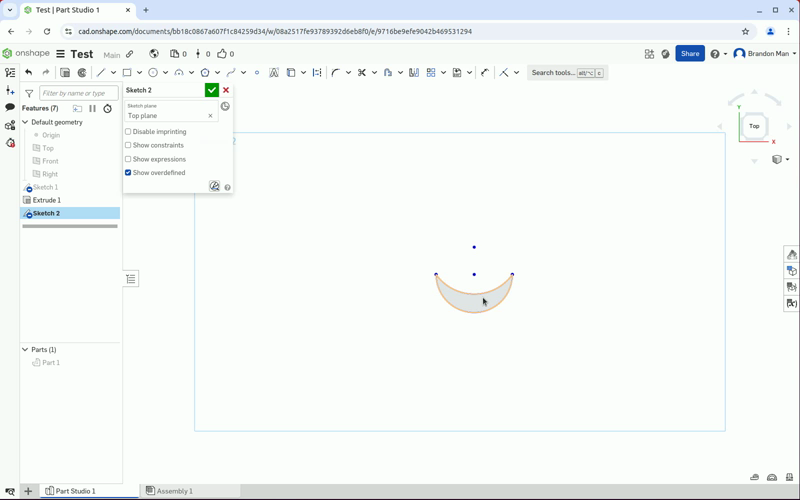
scroll(6)
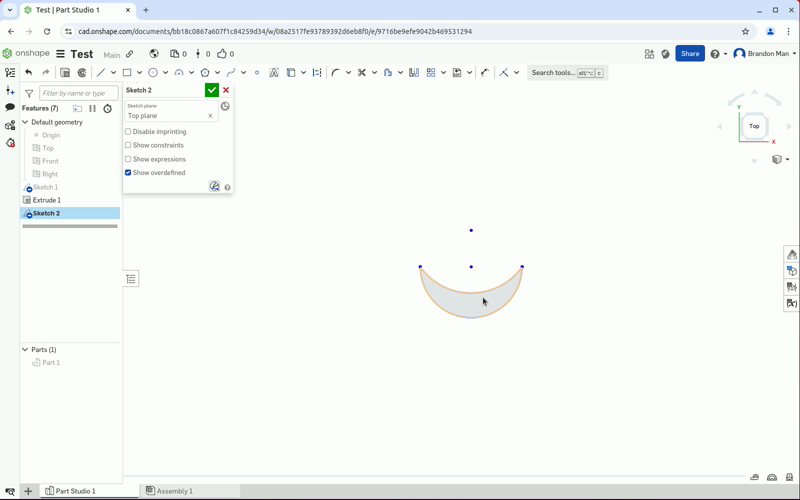
scroll(6)
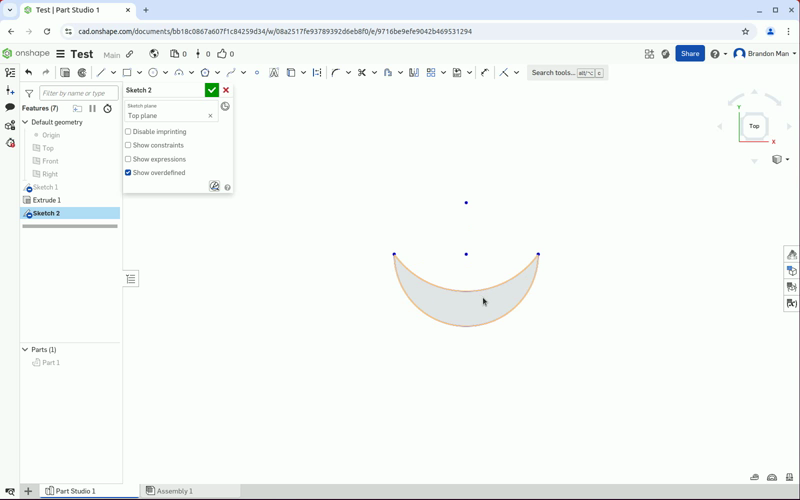
scroll(6)
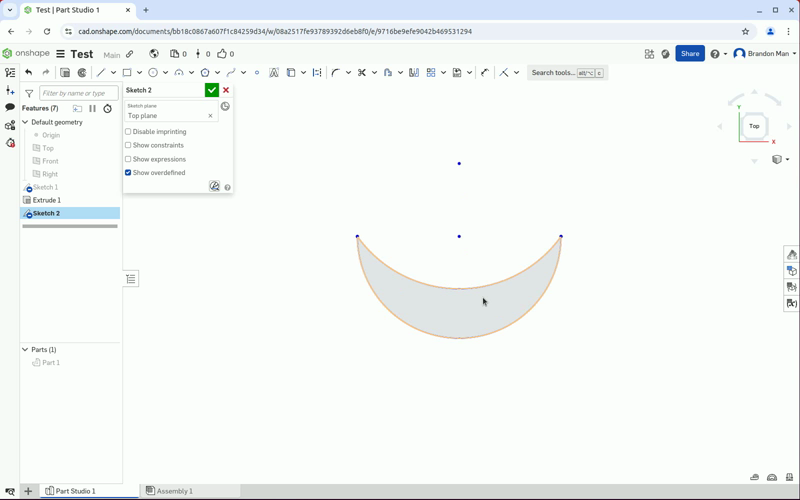
scroll(6)
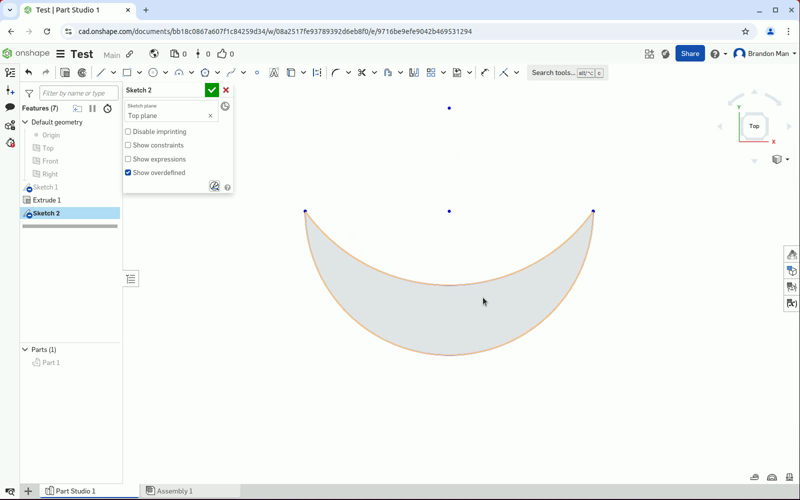
scroll(6)
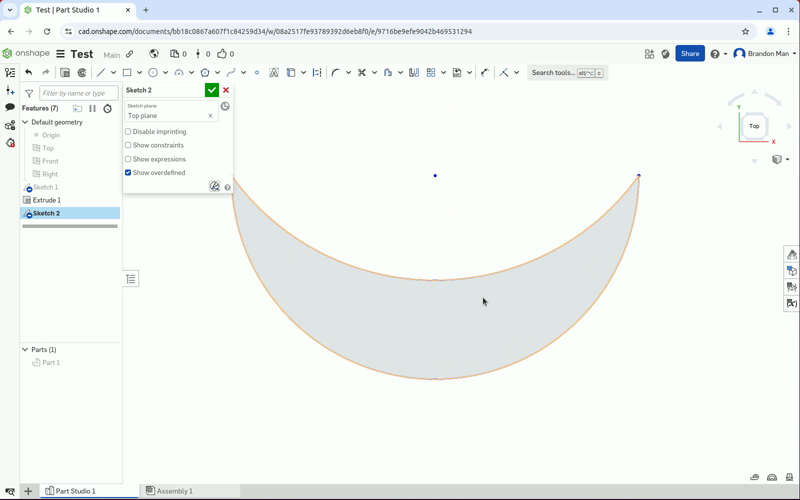
scroll(6)
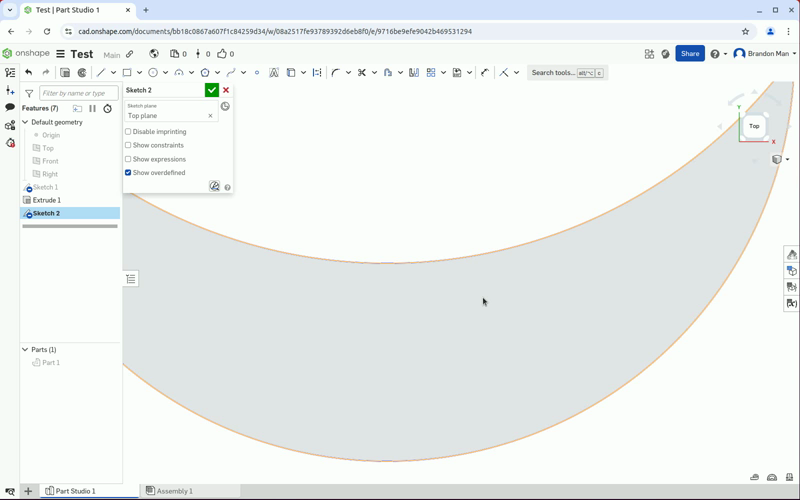
click(483, 297)
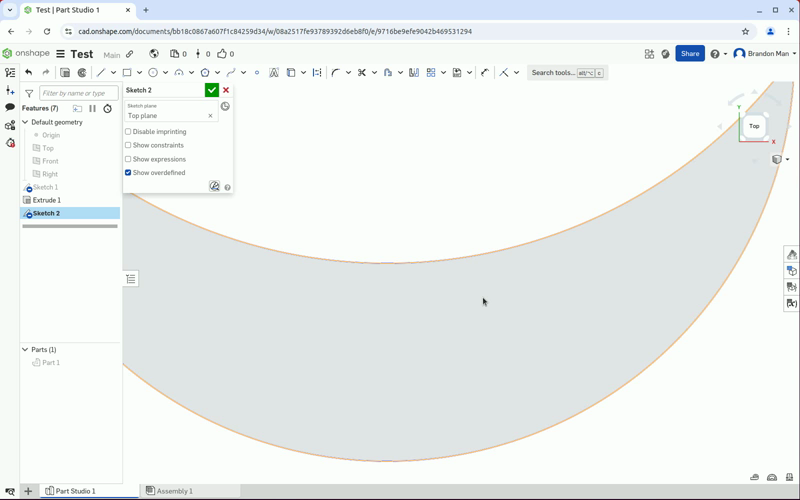
scroll(-6)
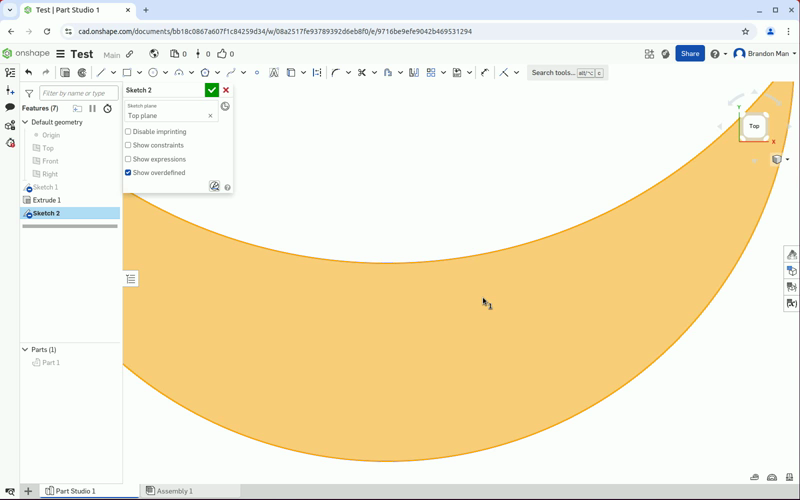
scroll(-6)
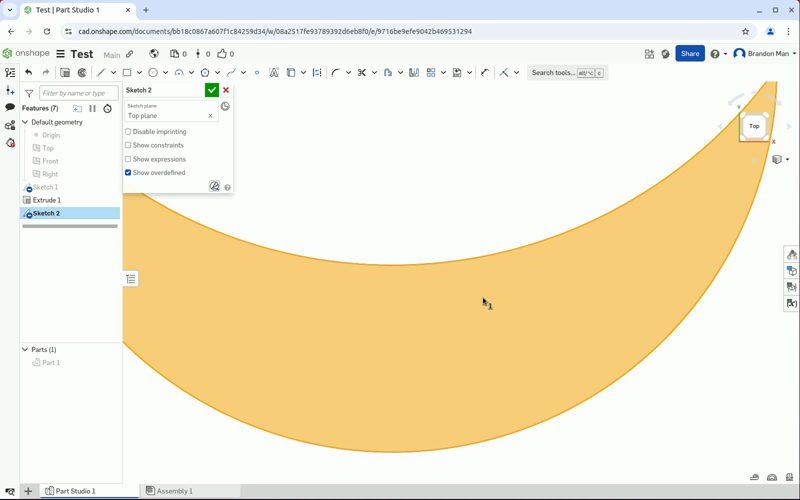
scroll(-6)
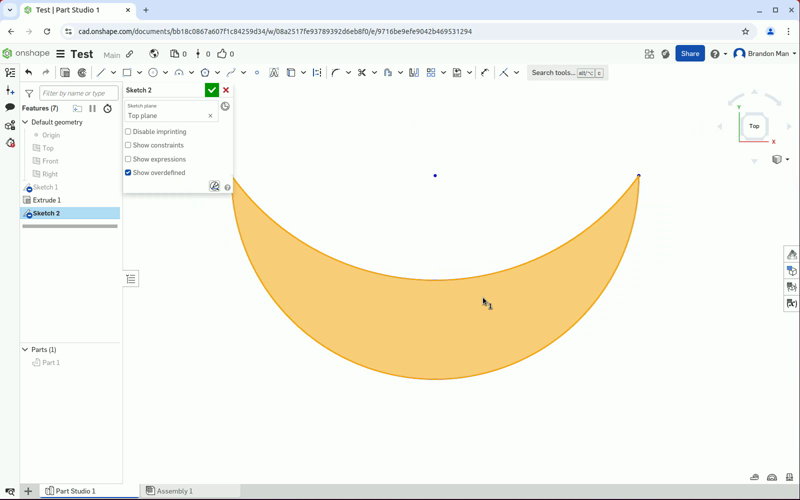
scroll(-6)
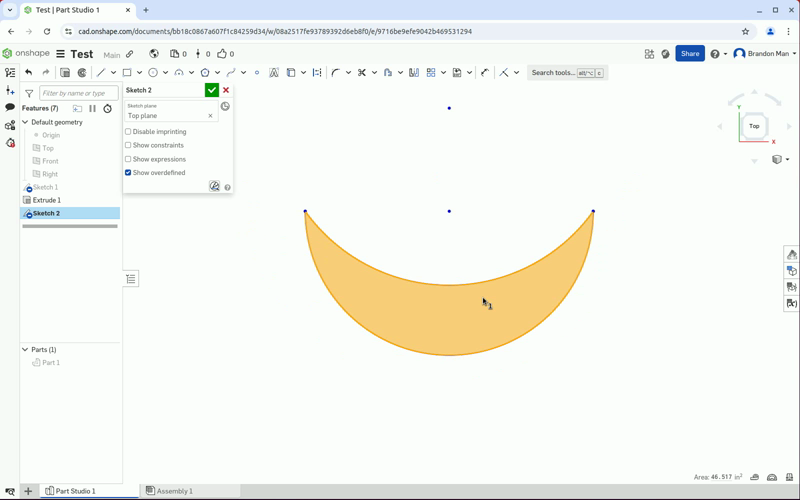
scroll(-6)
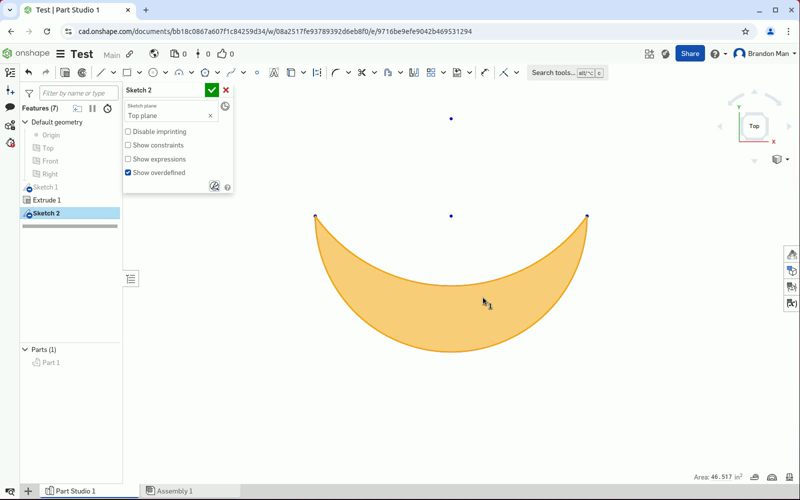
scroll(-6)
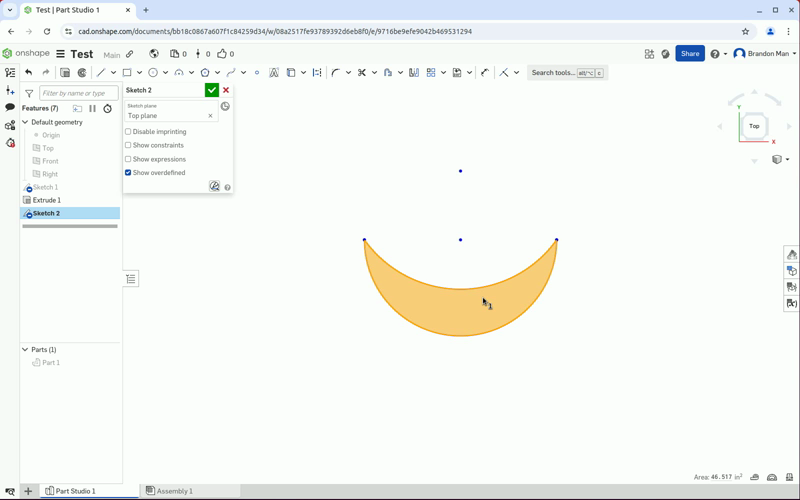
scroll(-6)
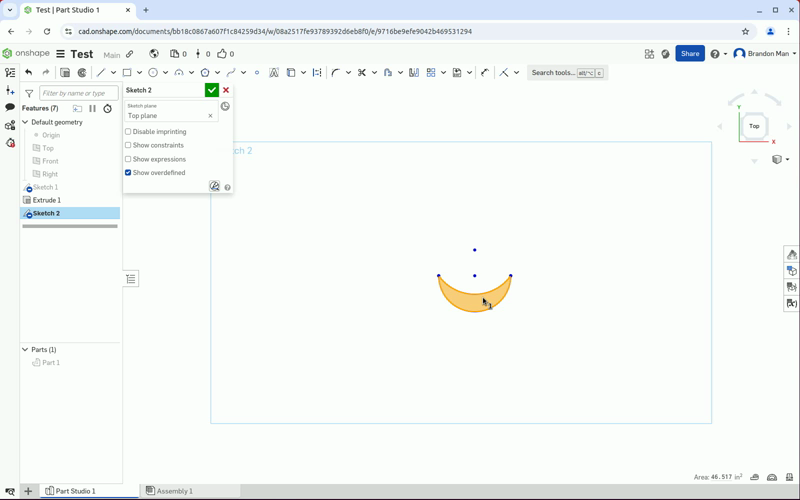
mouse_move(73, 352)
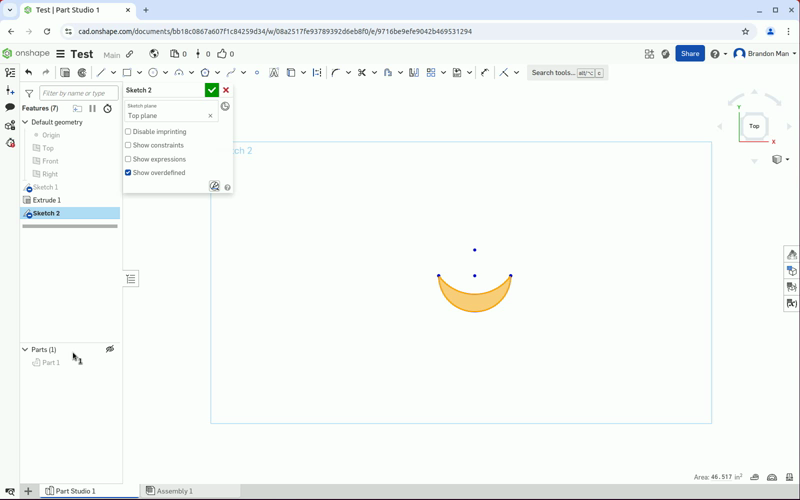
key(shift+y)
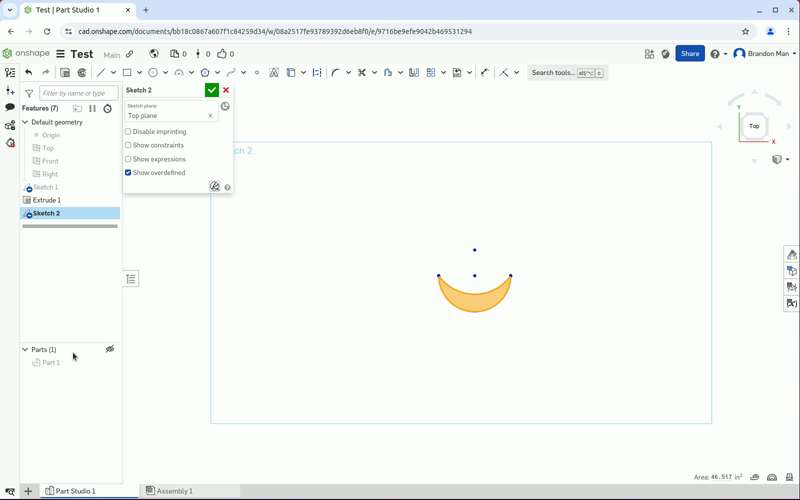
key(shift+e)
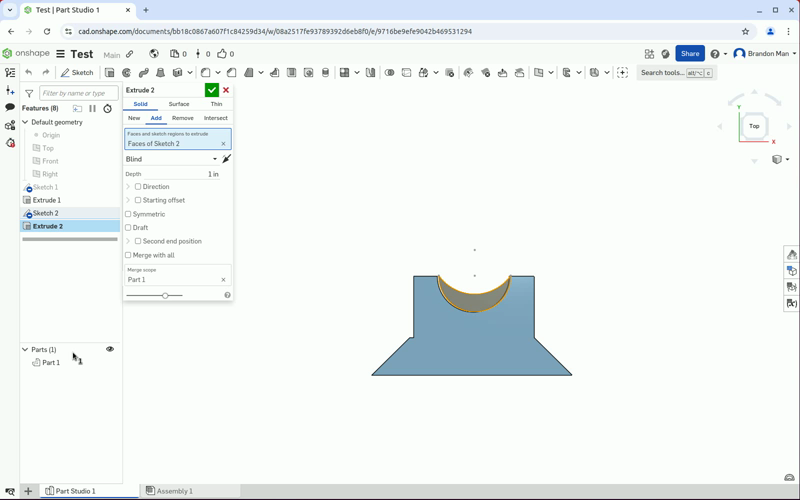
mouse_move(143, 106)
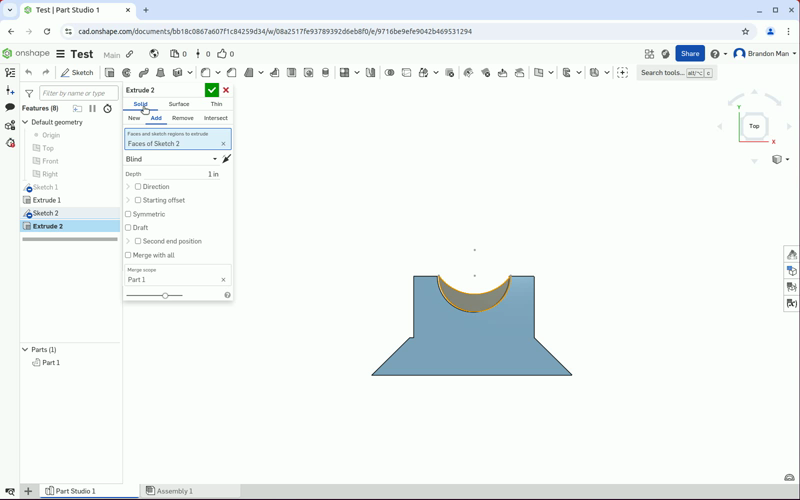
click(143, 106)
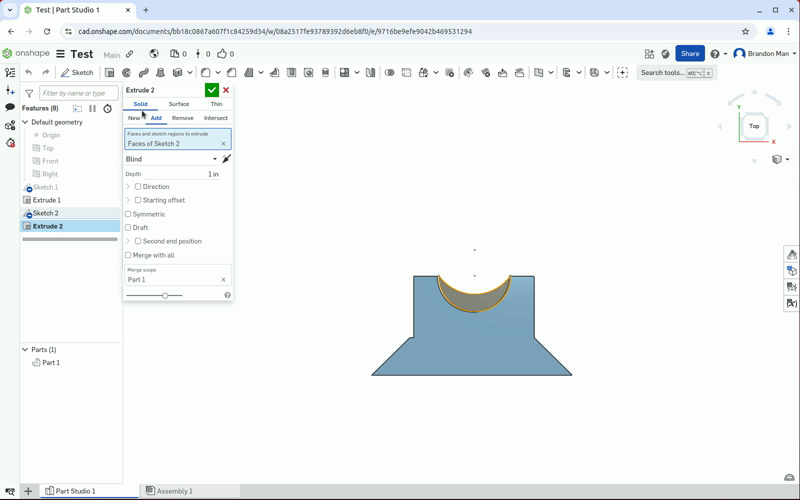
mouse_move(137, 120)
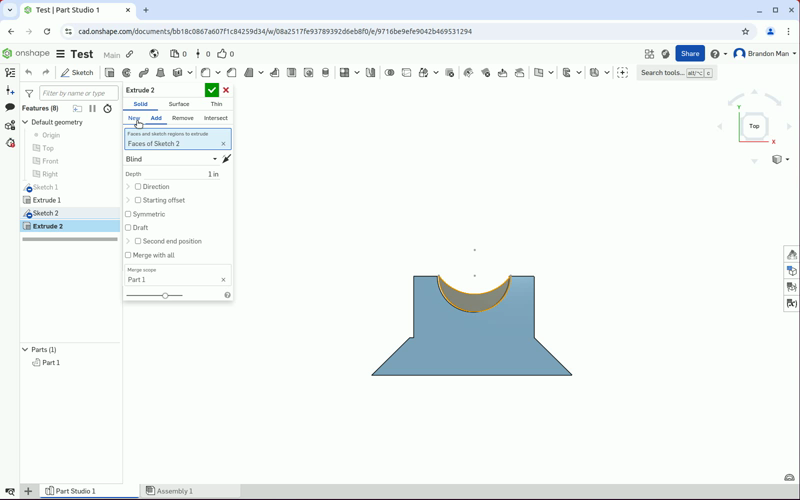
click(137, 120)
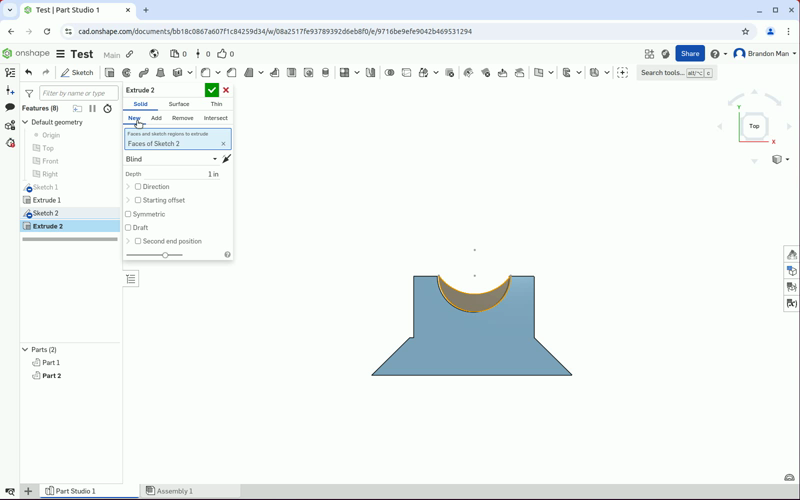
key(tab, 4)
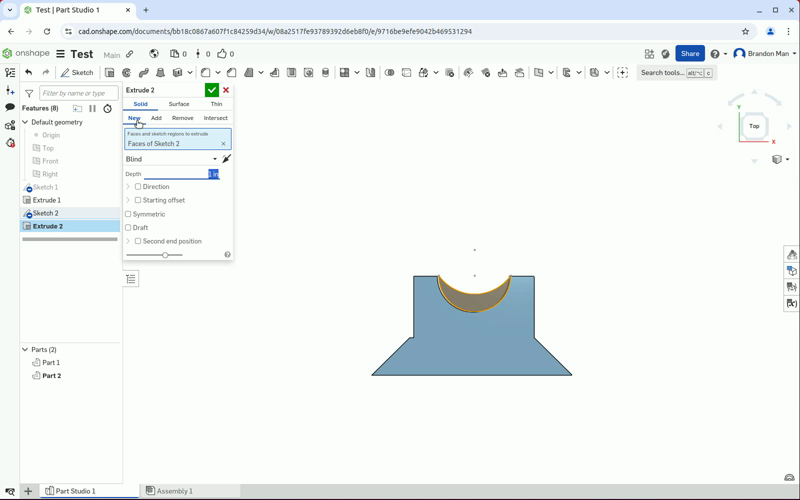
text(15.165)
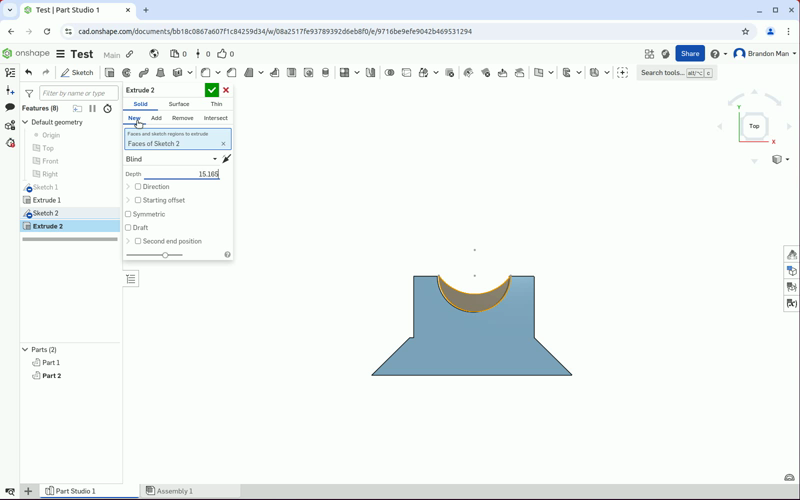
key(enter)
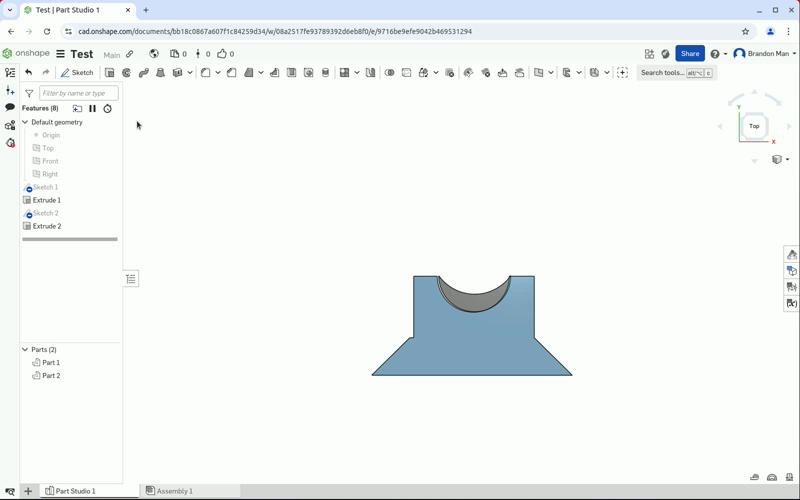
key(shift+h)
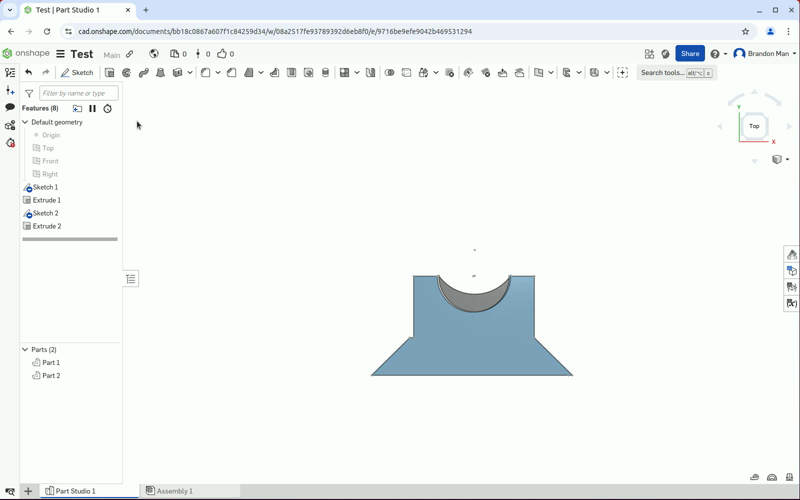
key(shift+h)
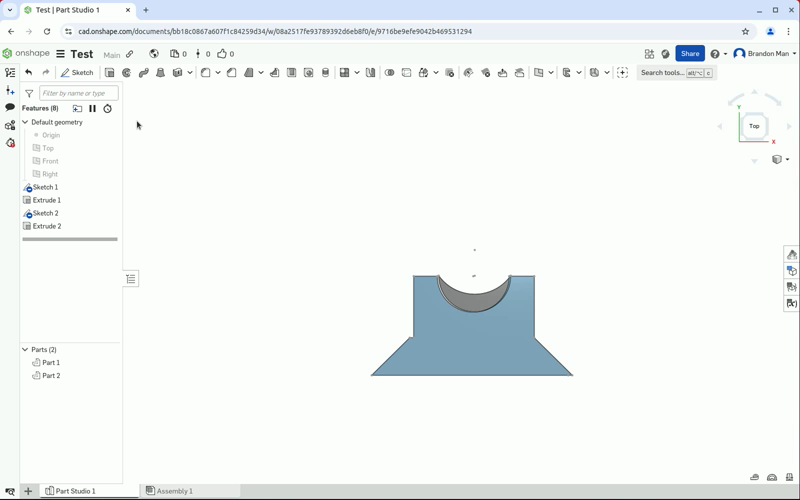
key(shift+7)
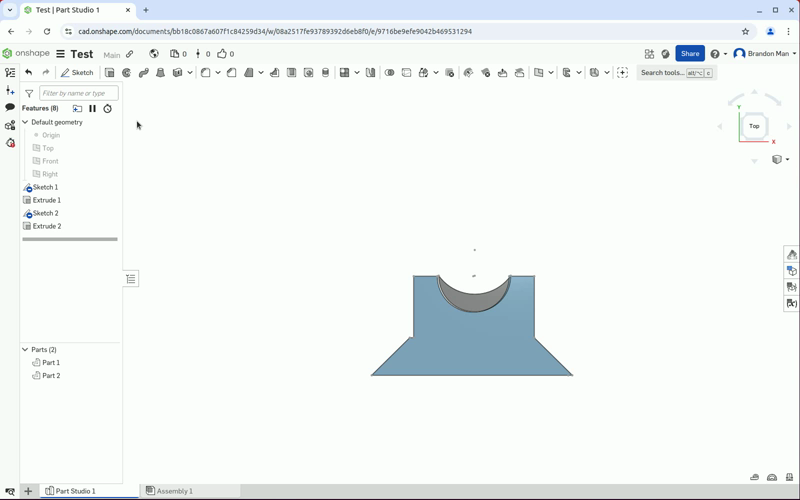
key(up, 3)
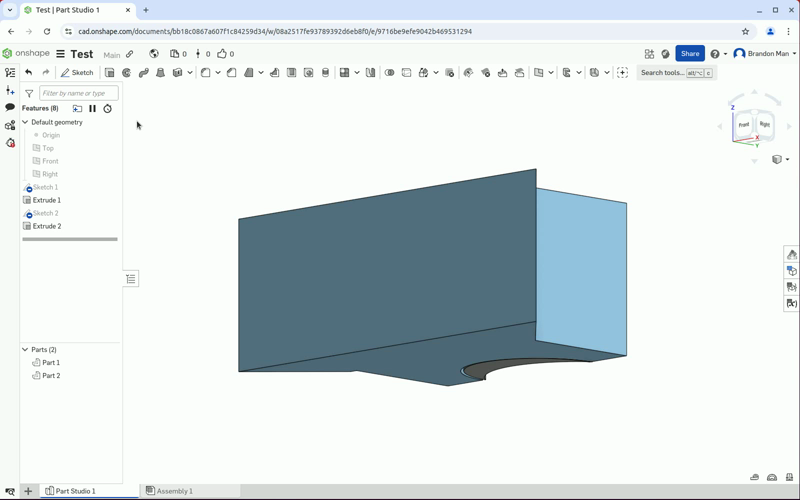
key(left, 3)
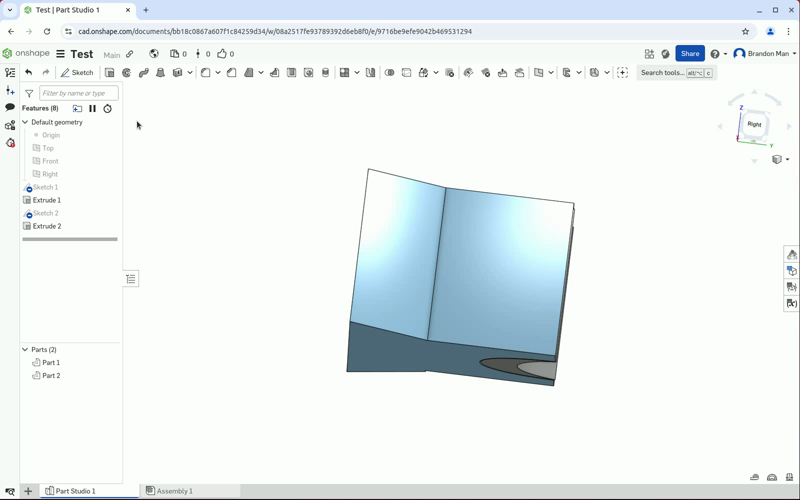
key(right, 3)
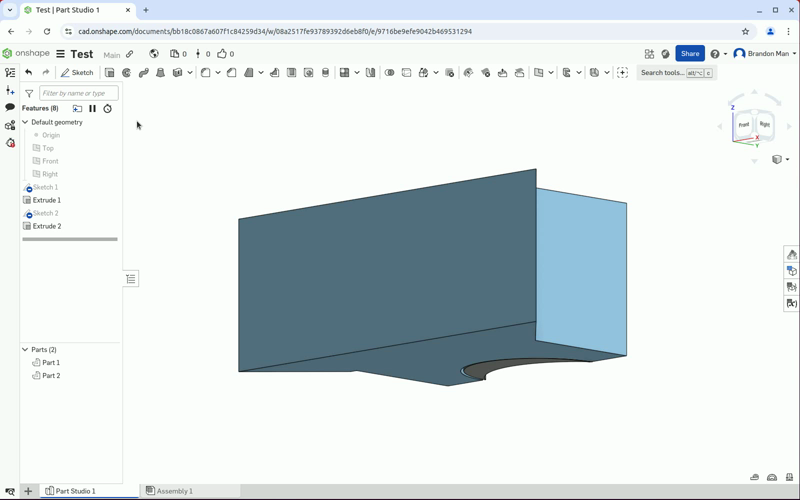
key(down, 3)
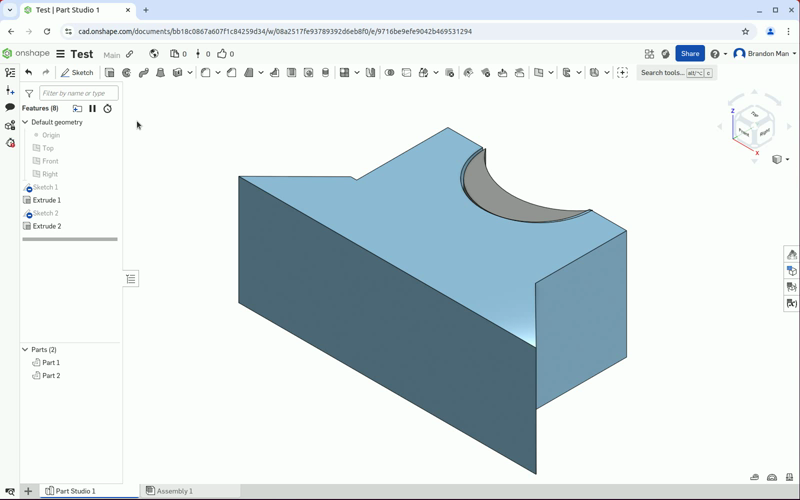
mouse_move(73, 189)
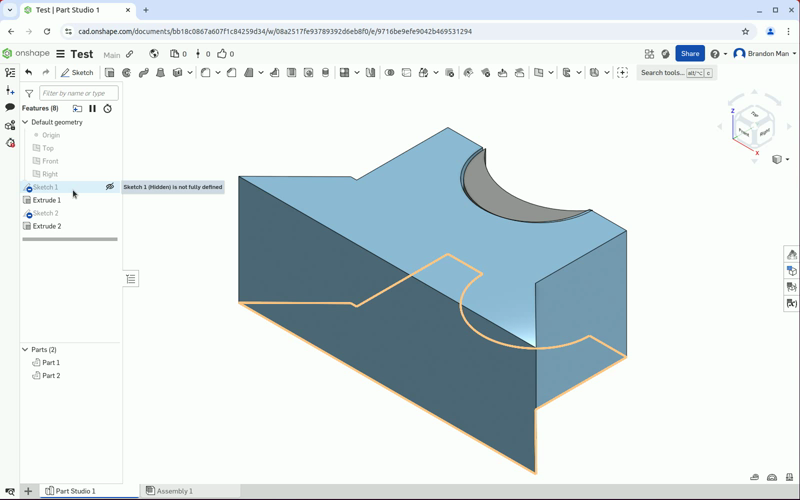
click(73, 189)